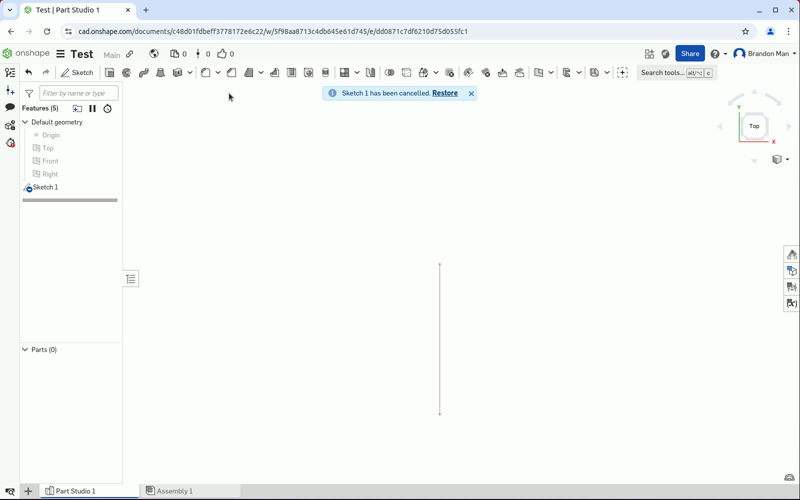
key(shift+h)
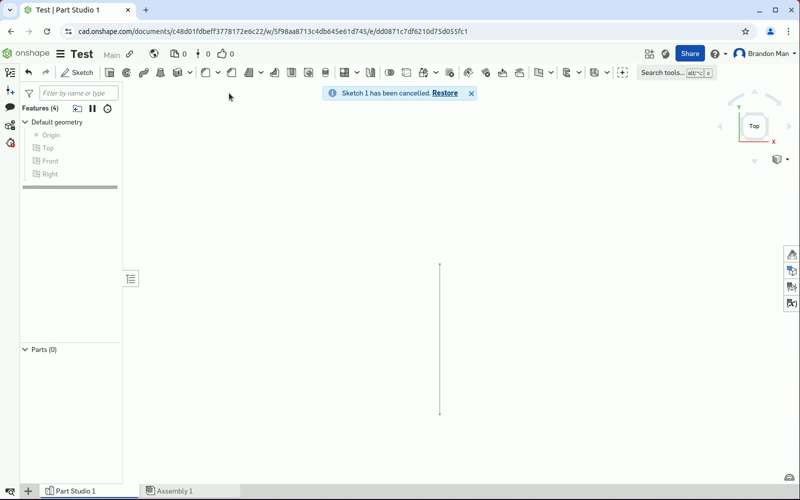
key(shift+s)
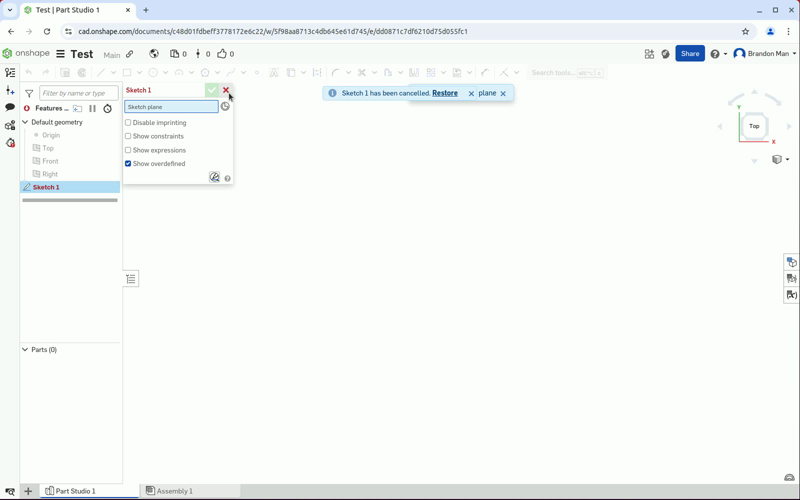
mouse_move(73, 150)
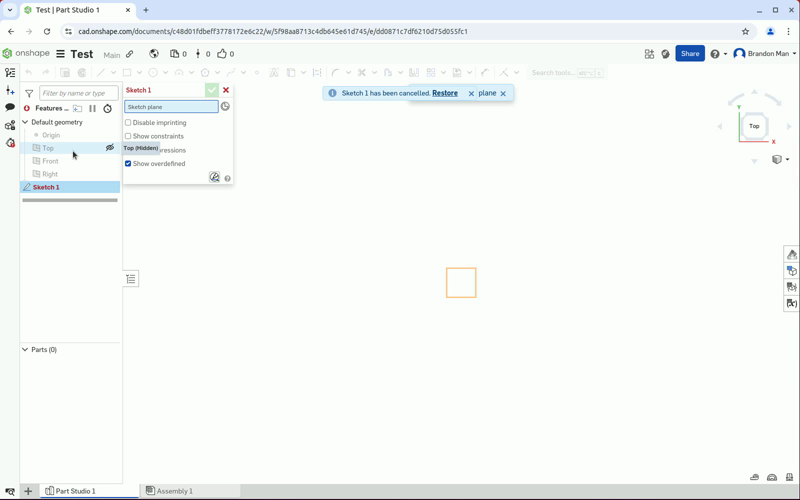
click(73, 150)
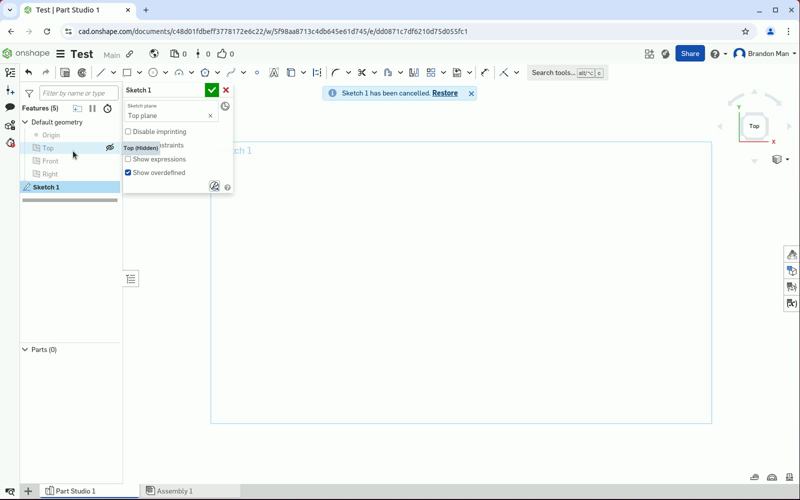
mouse_move(73, 352)
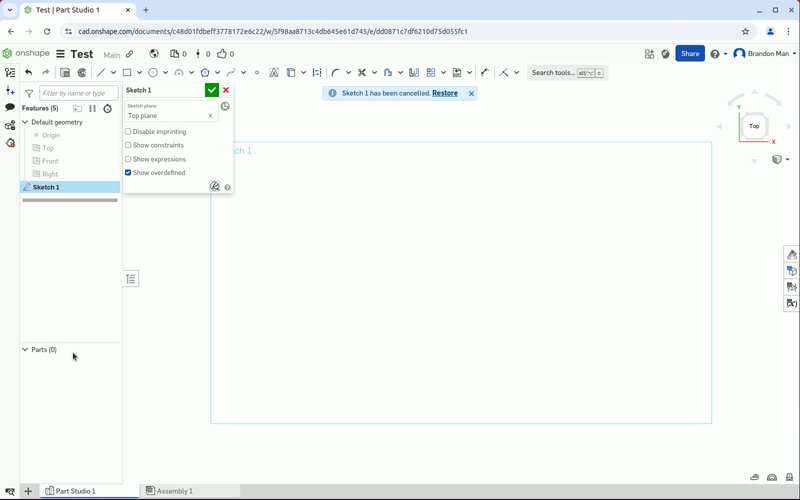
key(y)
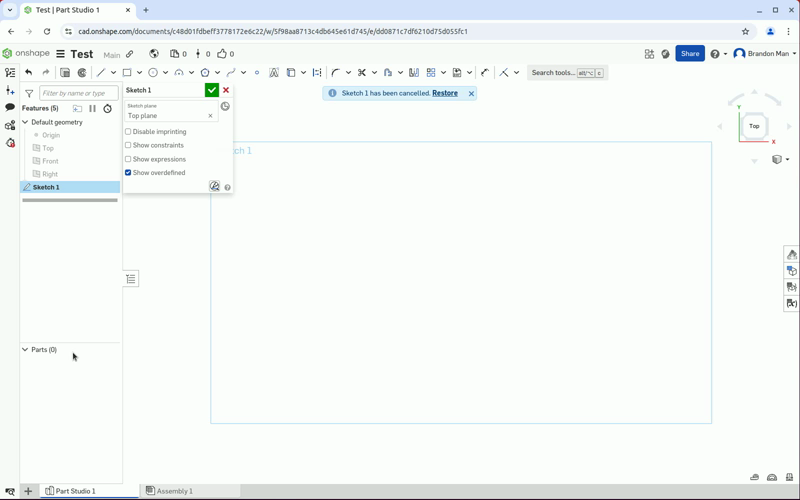
key(l)
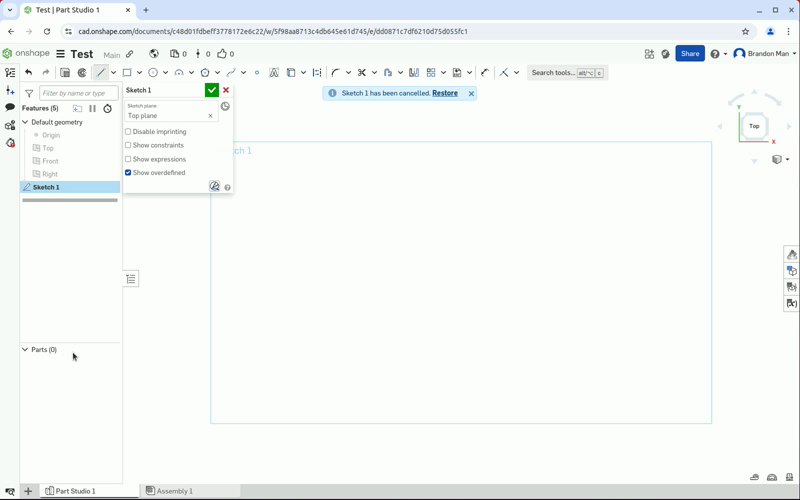
key_down(shift)
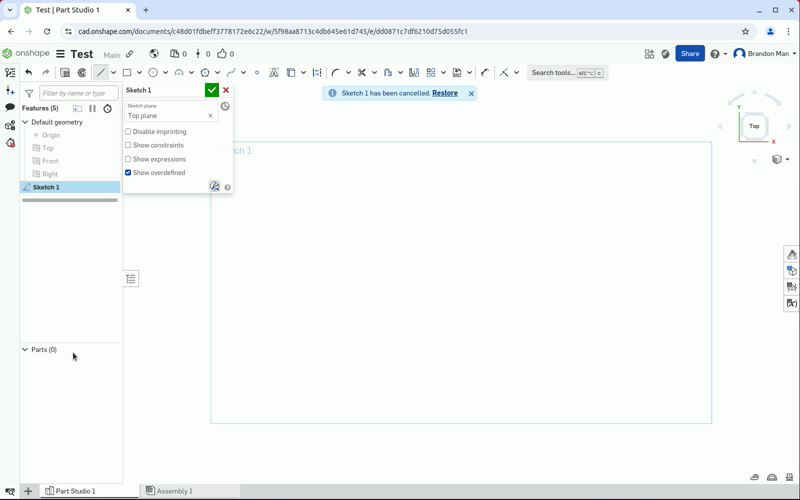
mouse_move(348, 342)
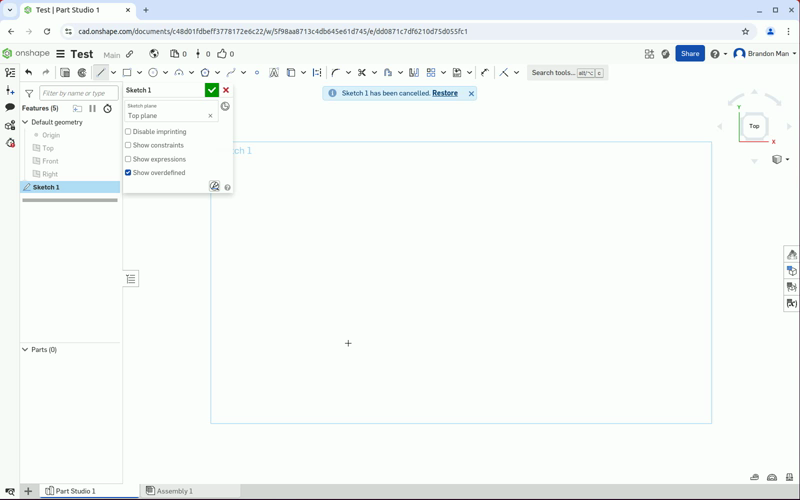
click(348, 342)
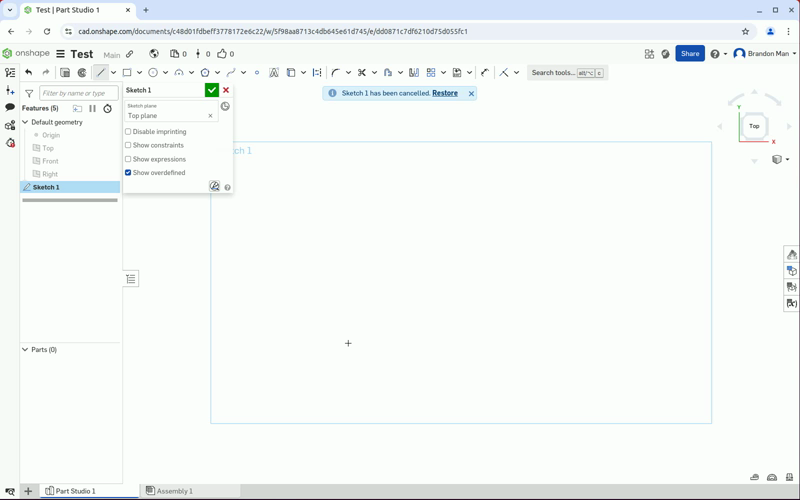
key_up(shift)
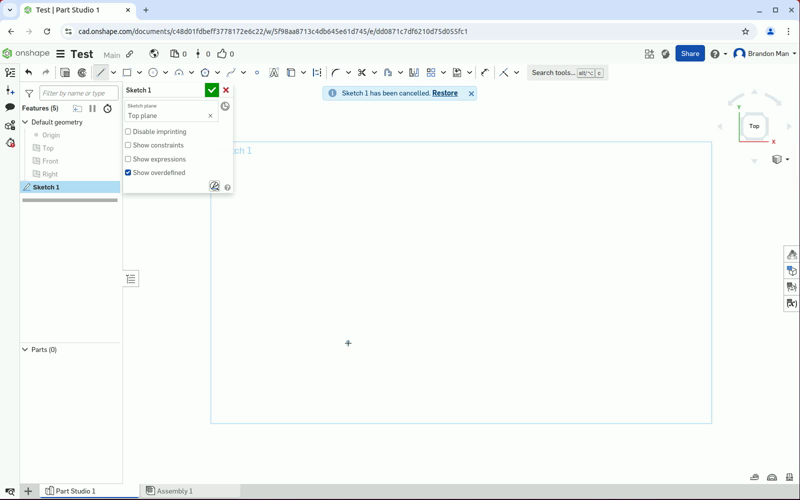
key_down(shift)
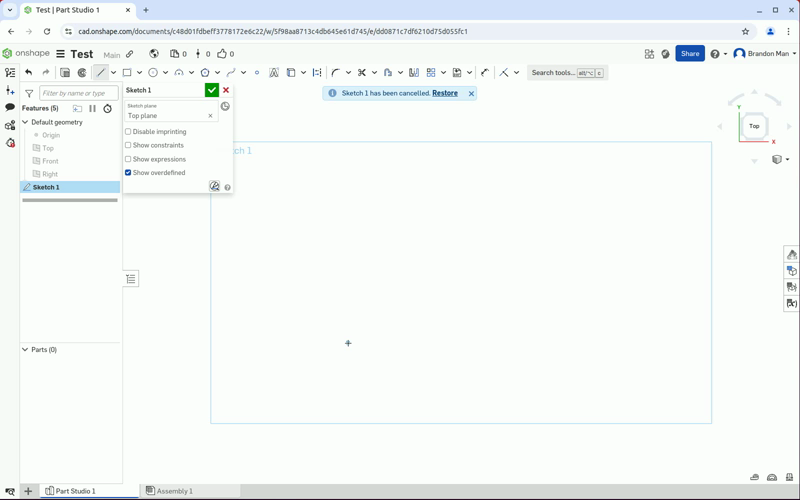
mouse_move(378, 342)
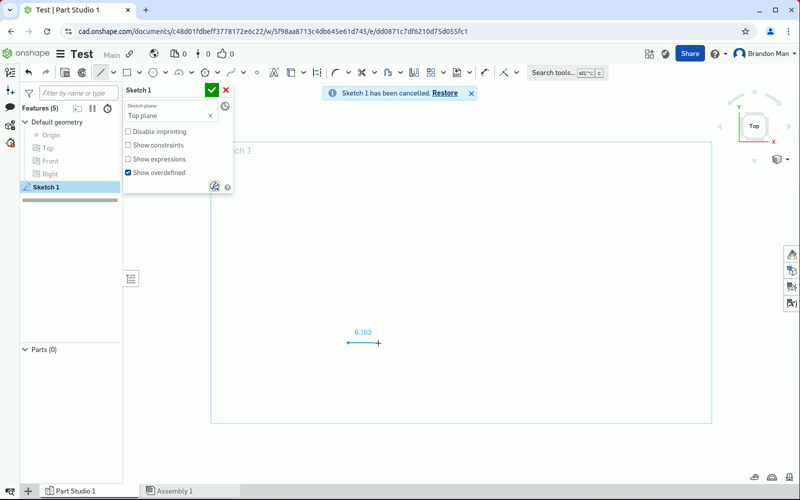
mouse_move(354, 342)
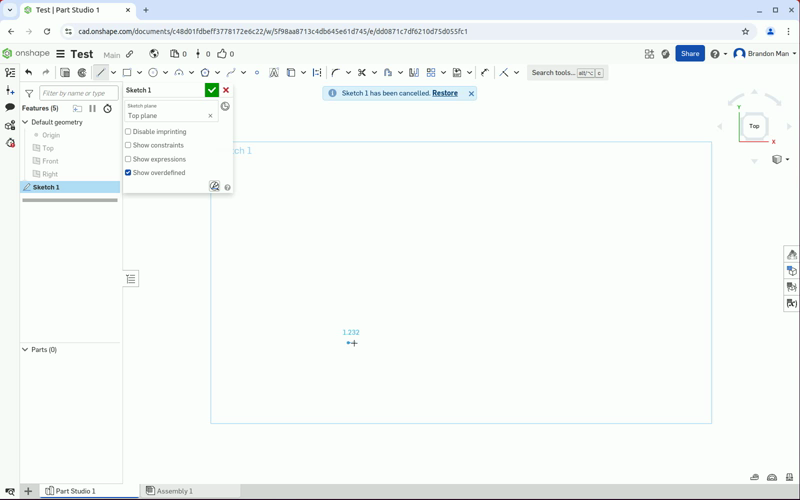
scroll(6)
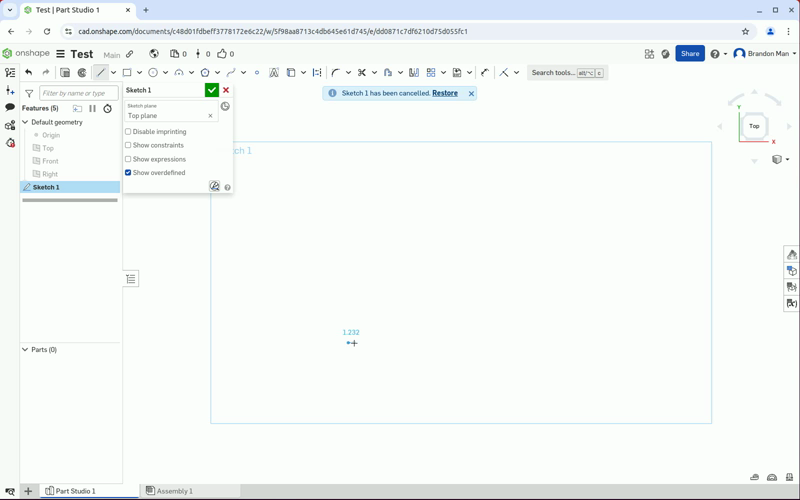
scroll(6)
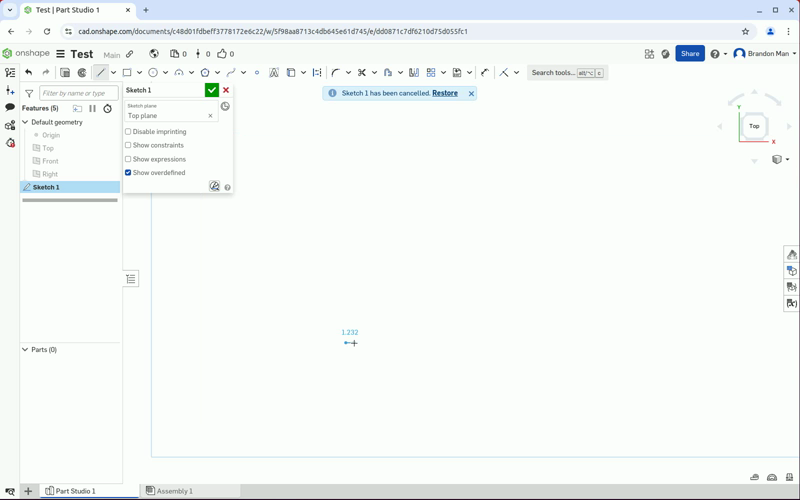
scroll(6)
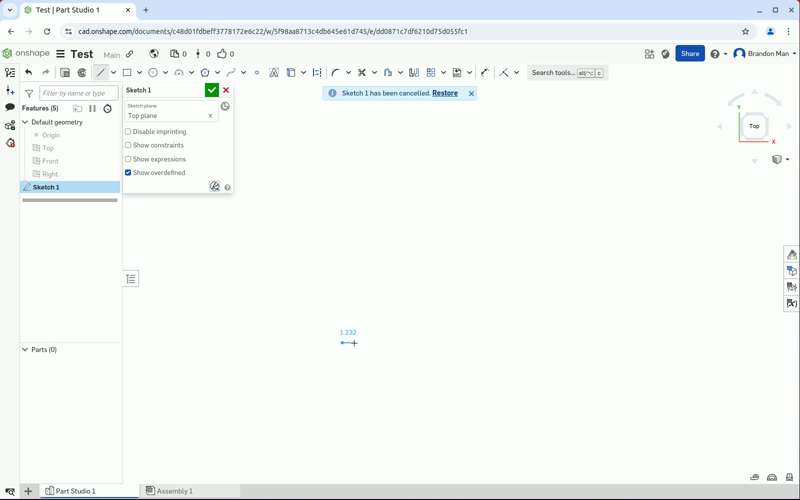
scroll(6)
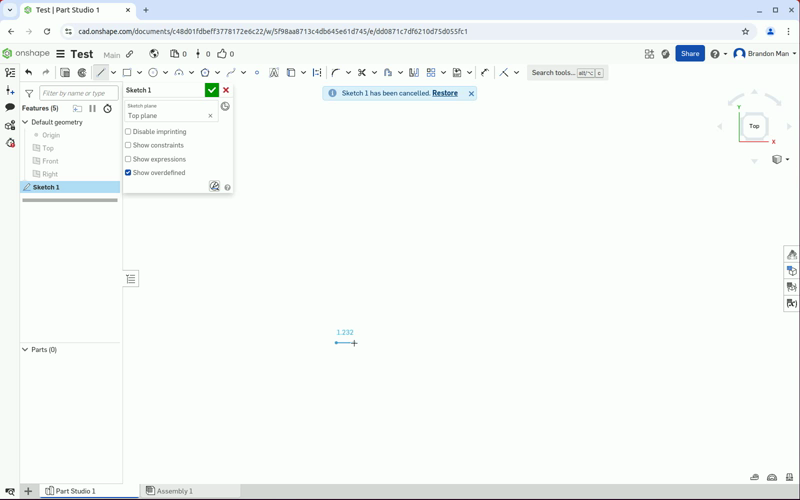
scroll(6)
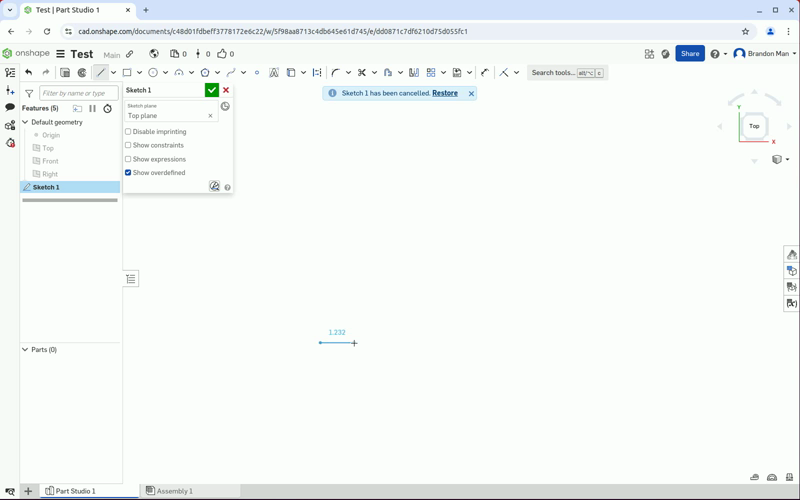
scroll(6)
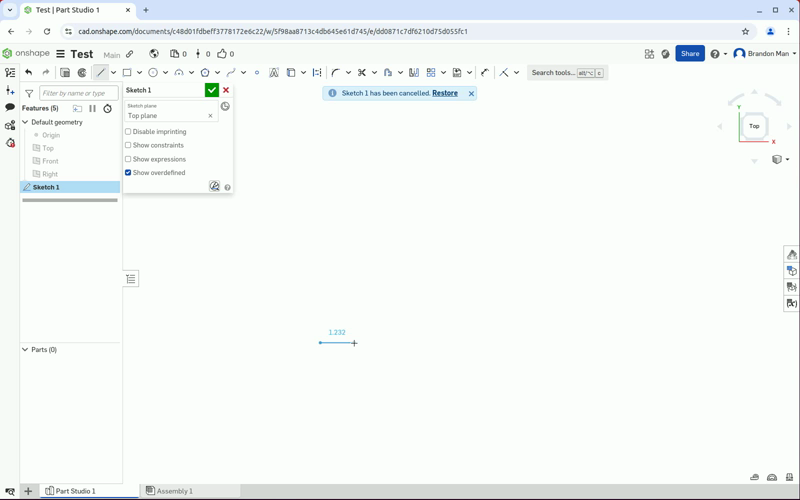
scroll(6)
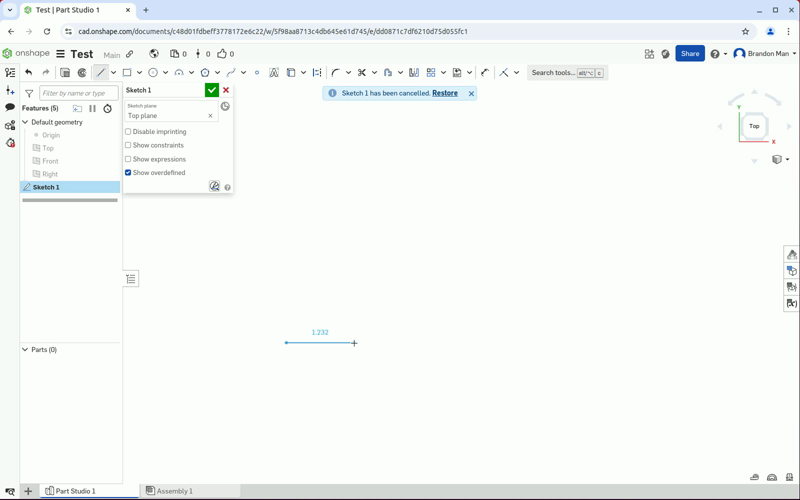
click(354, 342)
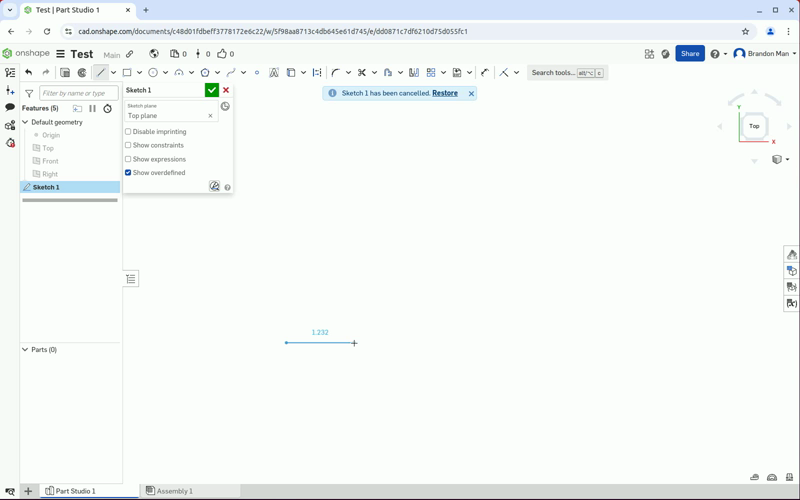
scroll(-6)
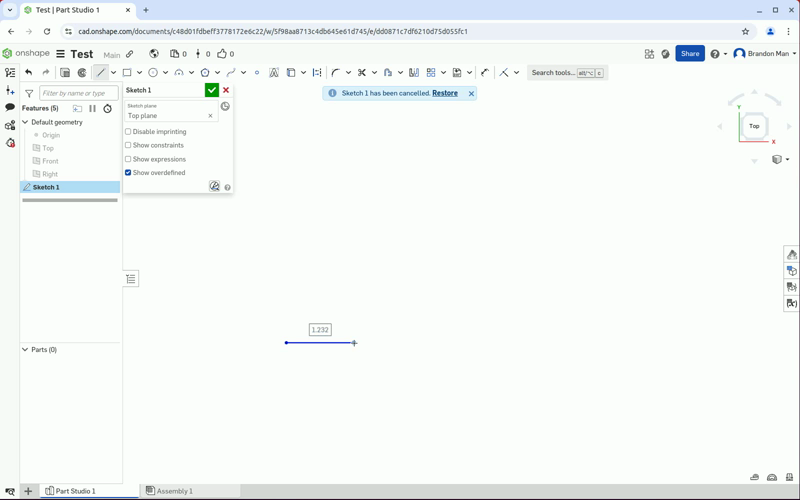
scroll(-6)
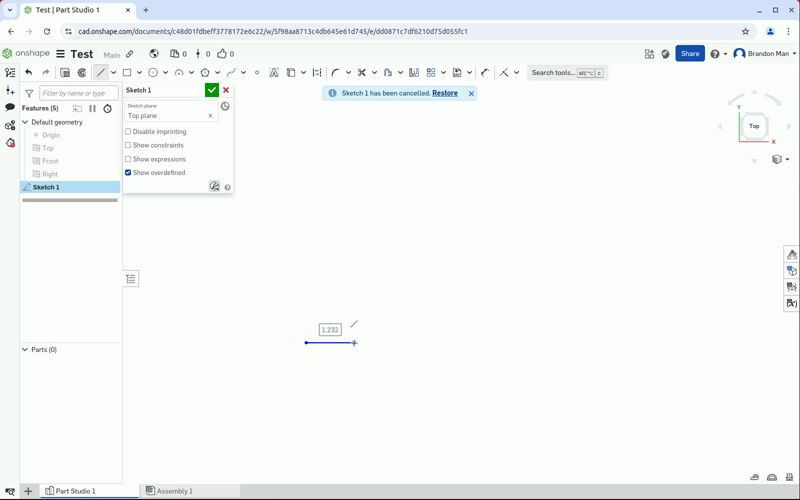
scroll(-6)
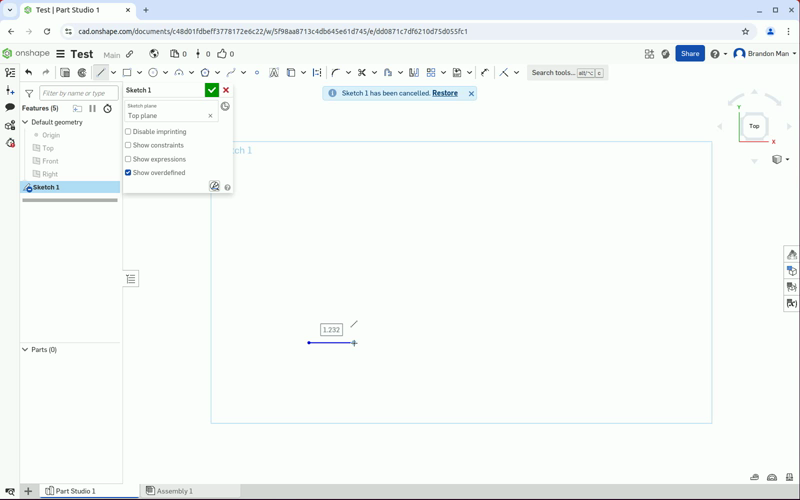
scroll(-6)
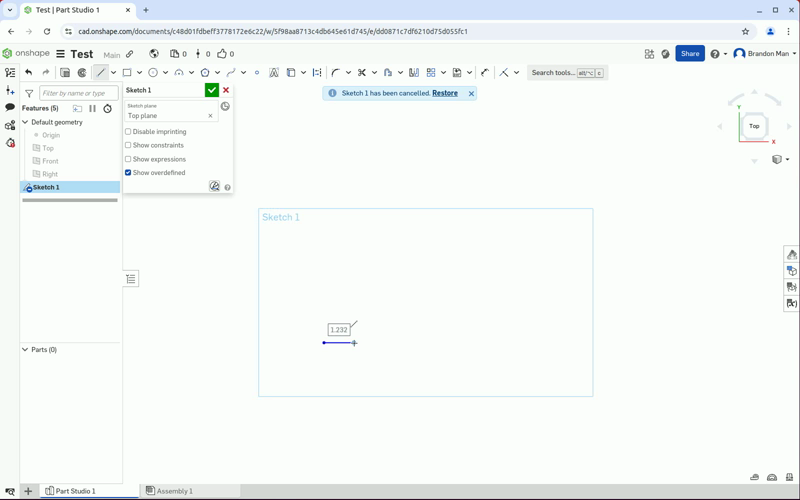
scroll(-6)
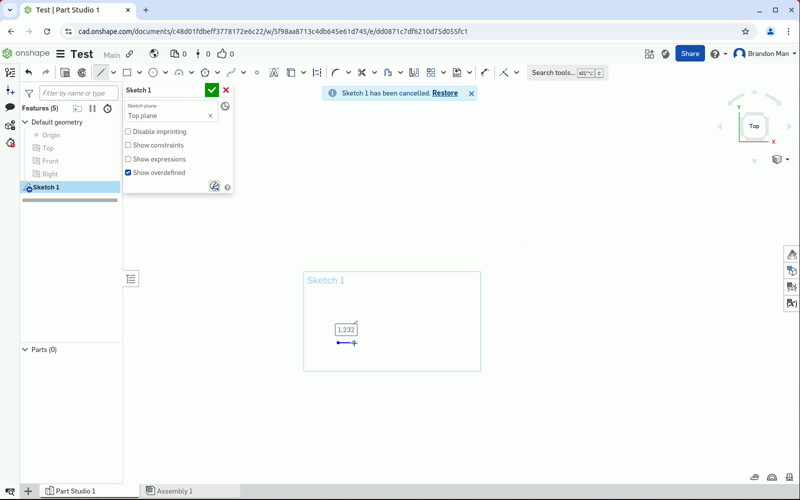
scroll(-6)
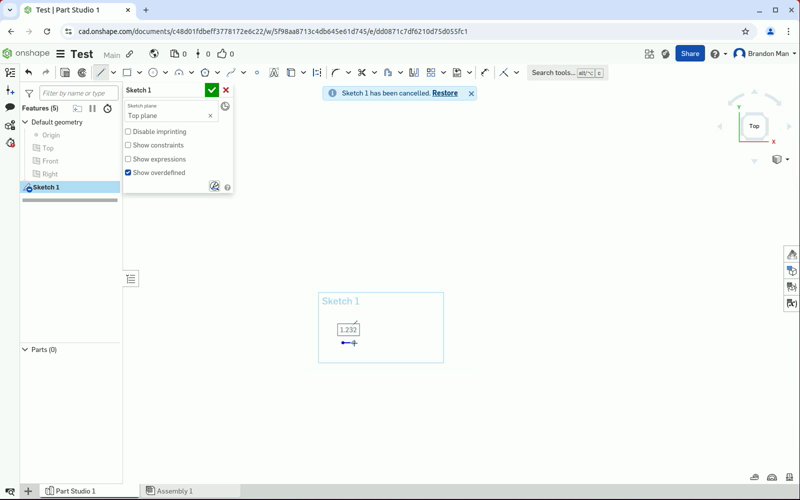
scroll(-6)
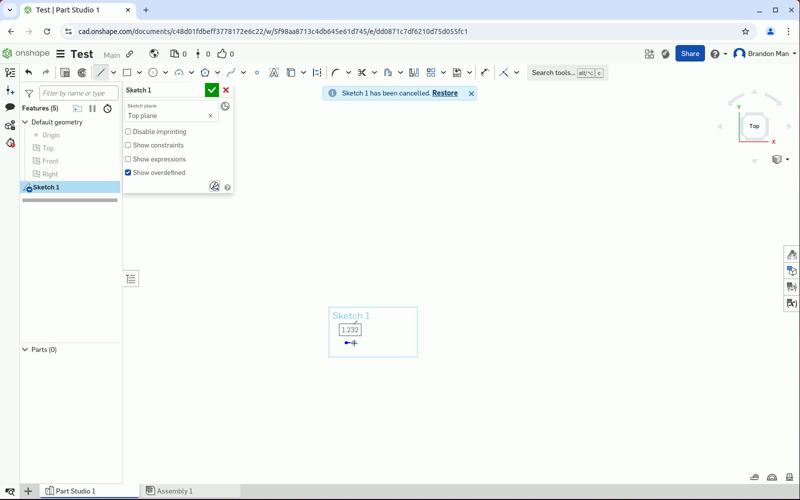
key_up(shift)
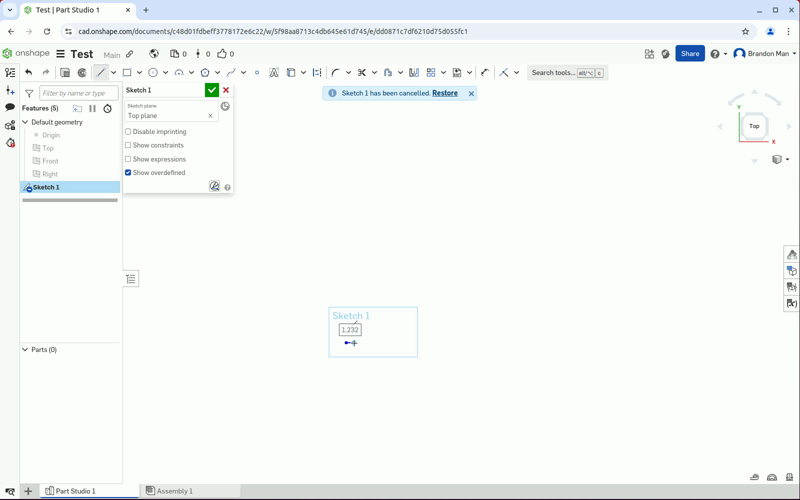
key_down(shift)
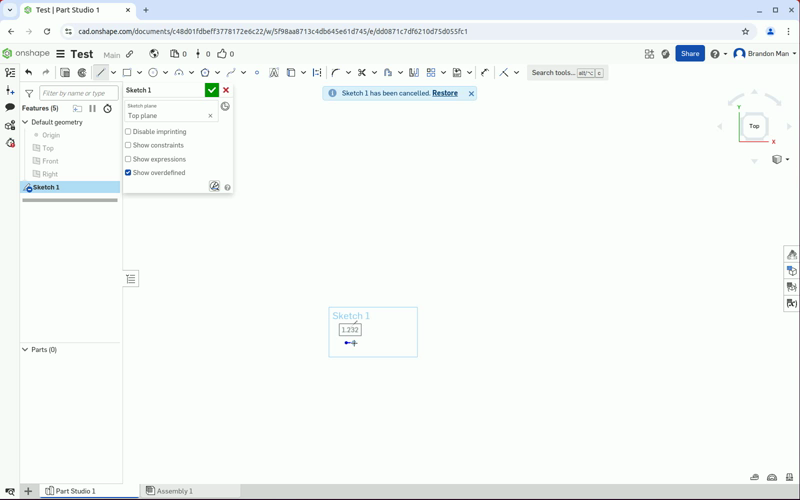
mouse_move(384, 342)
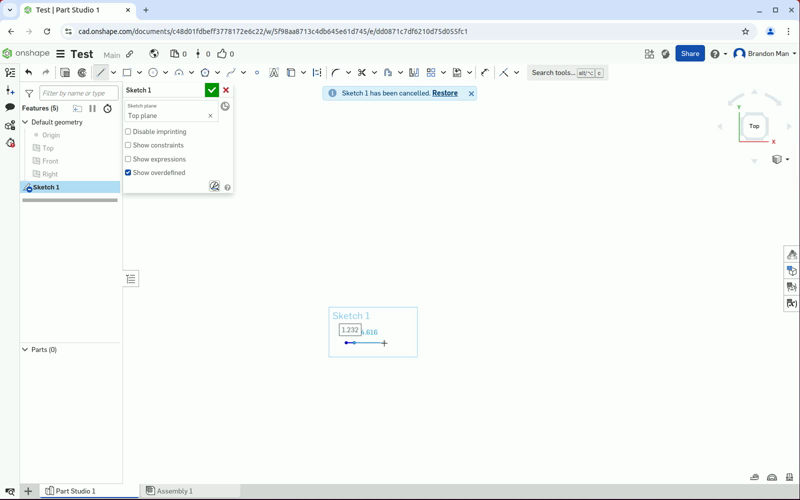
mouse_move(354, 328)
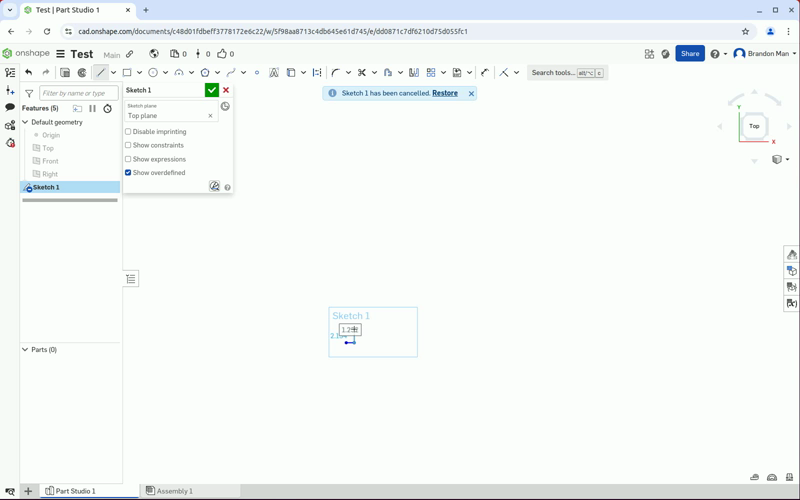
click(354, 328)
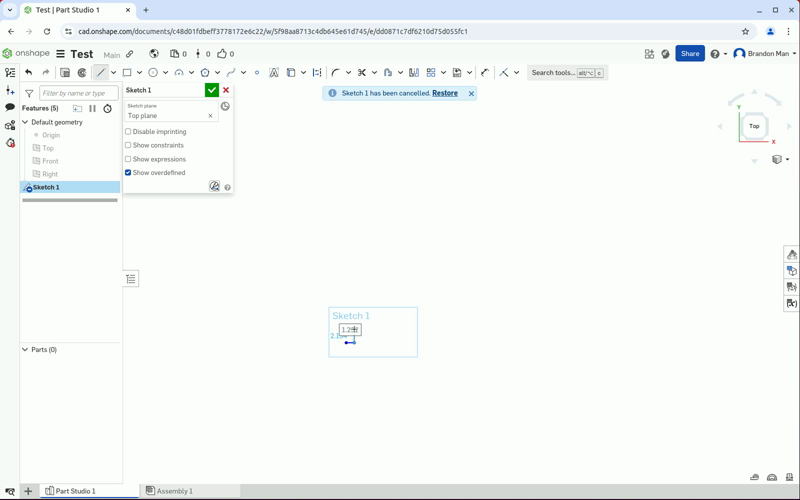
key_up(shift)
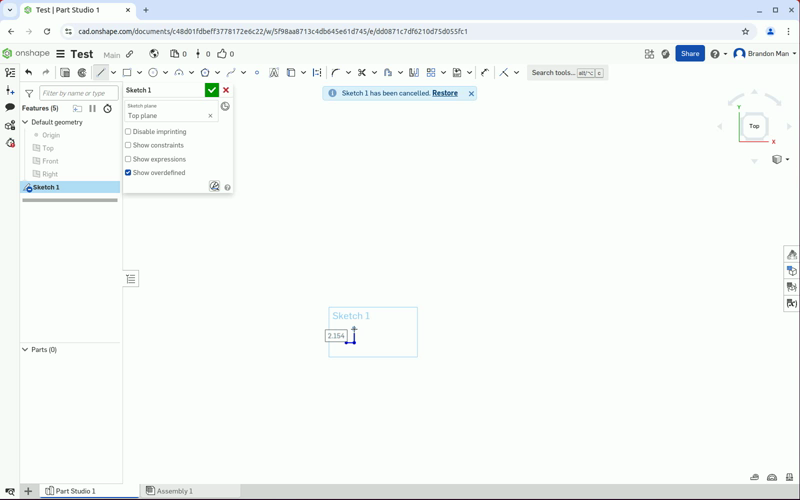
key_down(shift)
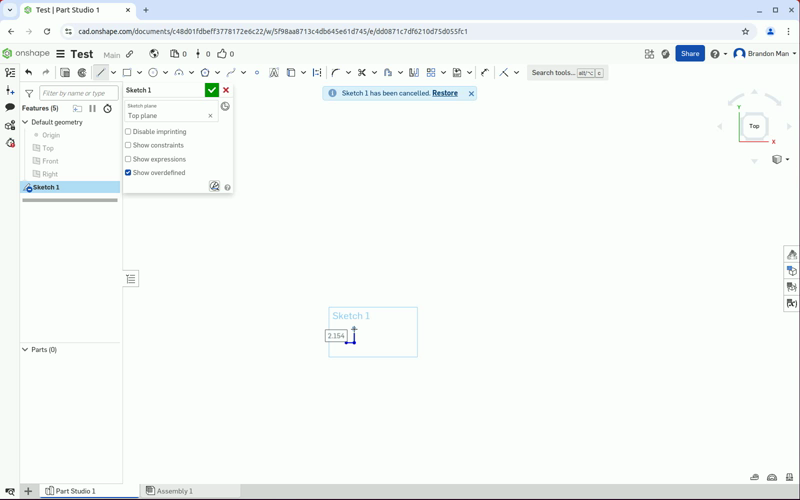
mouse_move(384, 328)
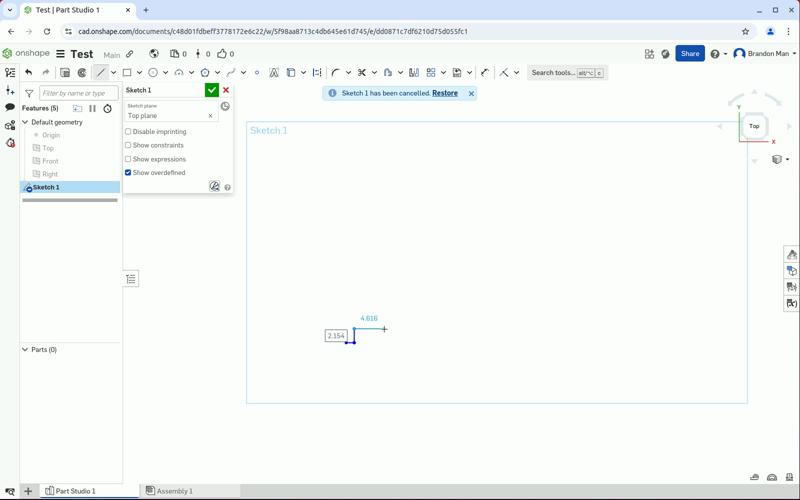
mouse_move(348, 328)
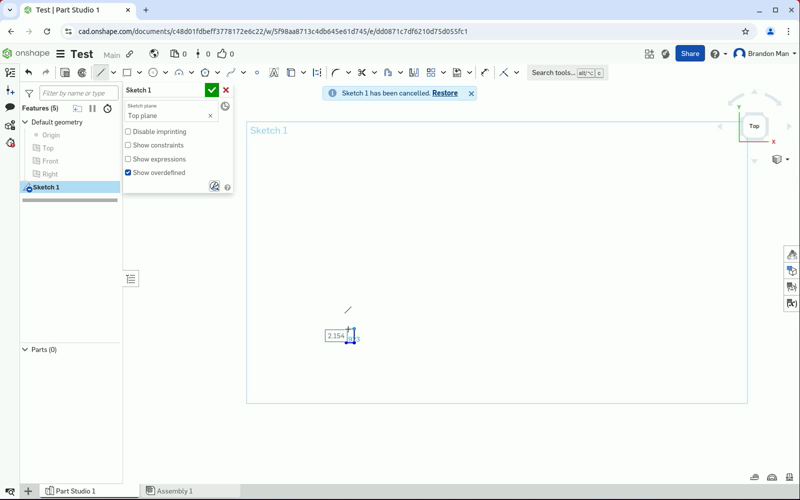
scroll(6)
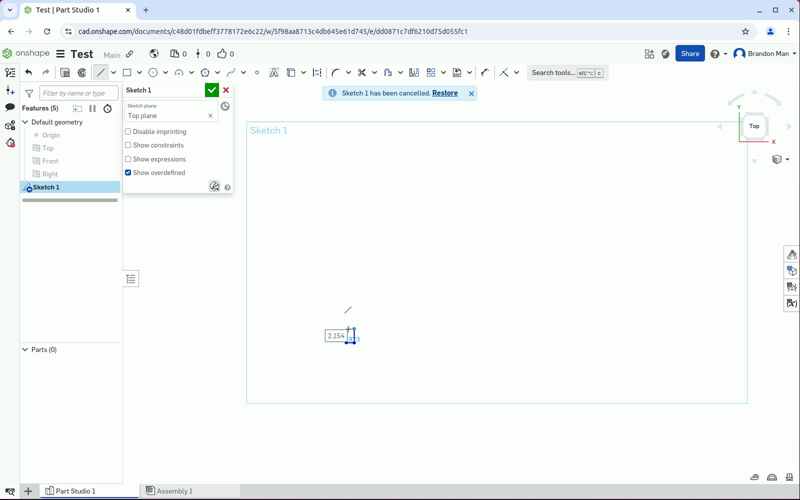
scroll(6)
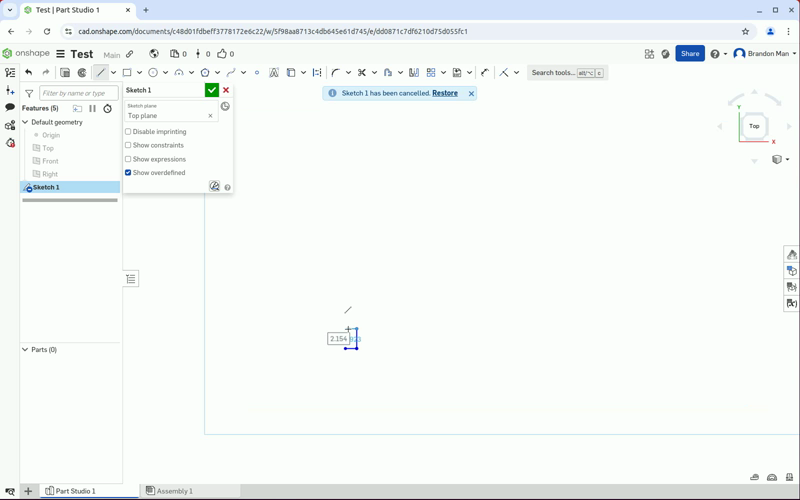
scroll(6)
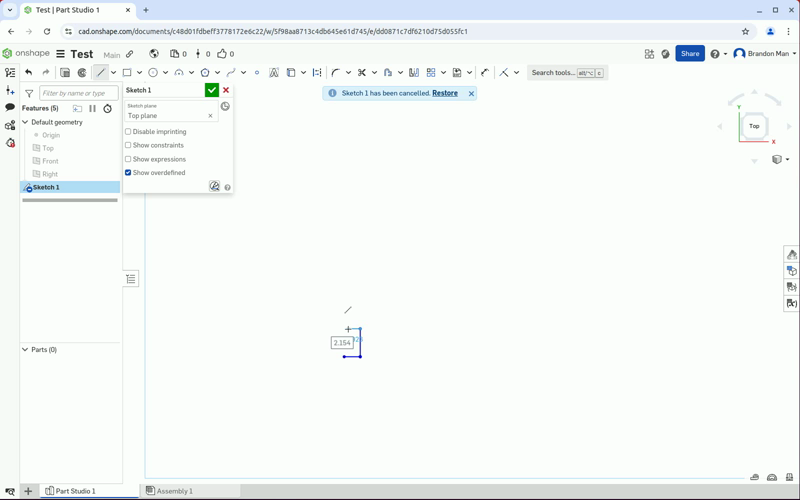
scroll(6)
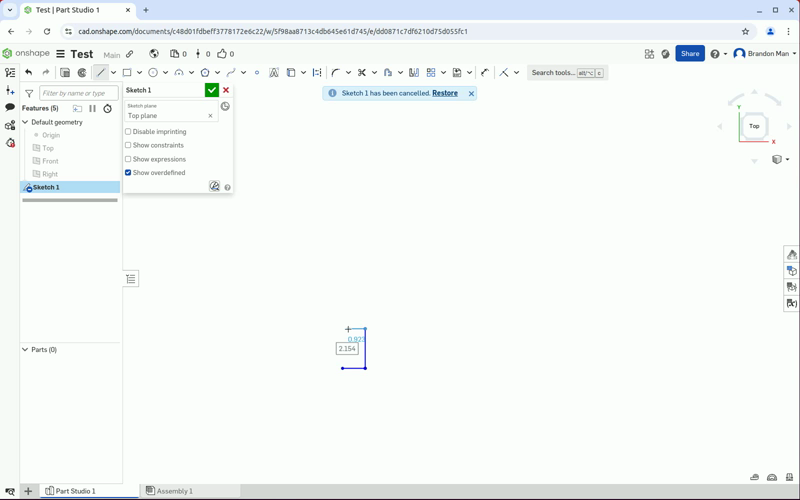
scroll(6)
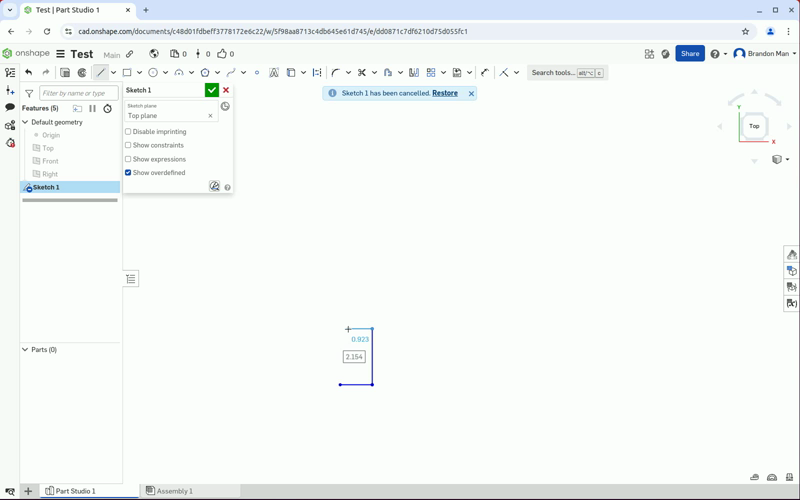
scroll(6)
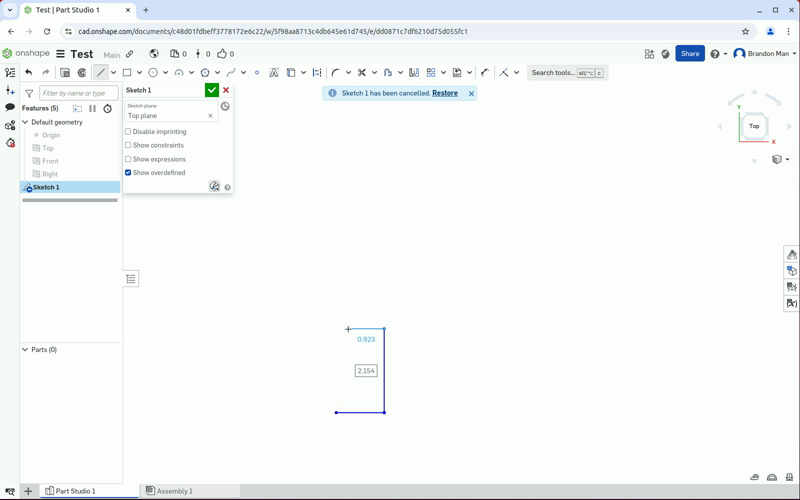
scroll(6)
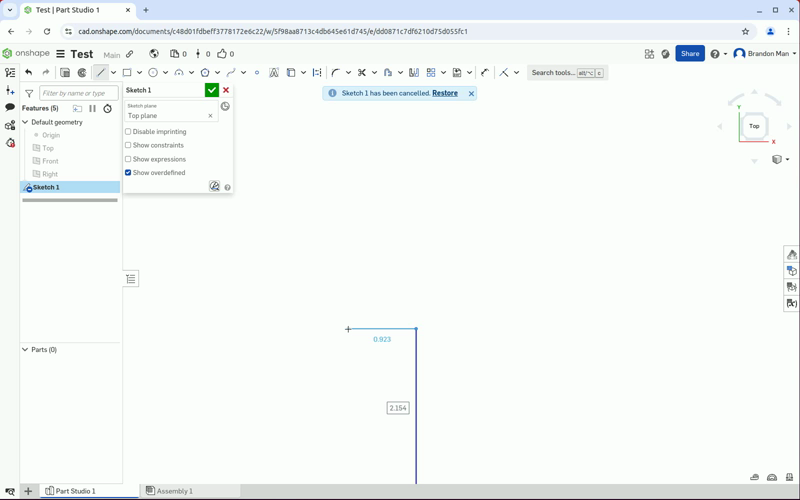
click(348, 328)
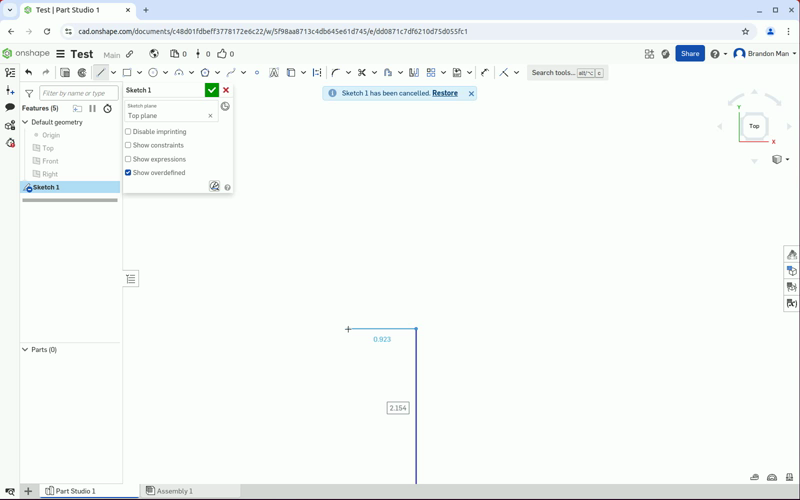
scroll(-6)
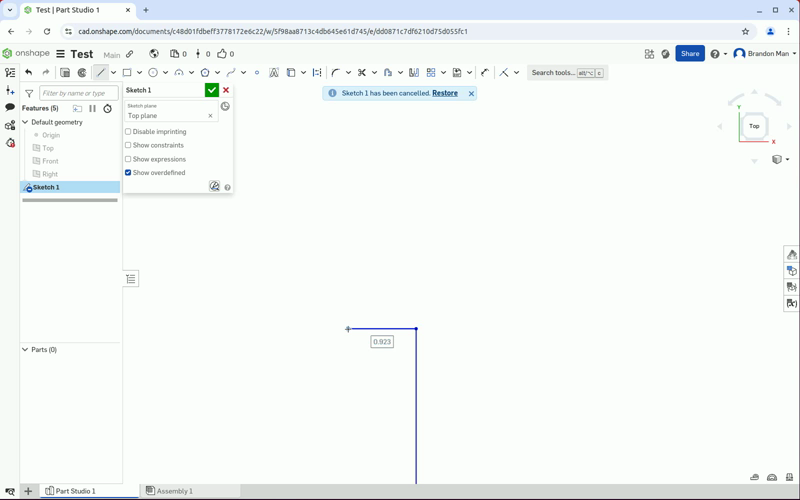
scroll(-6)
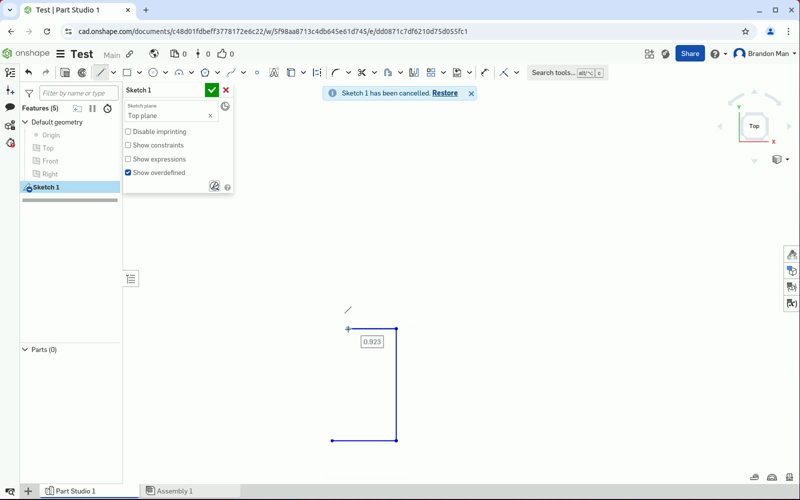
scroll(-6)
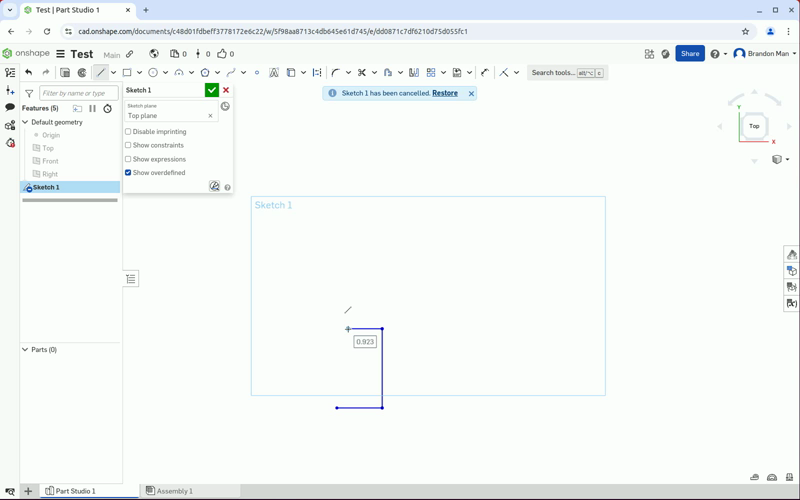
scroll(-6)
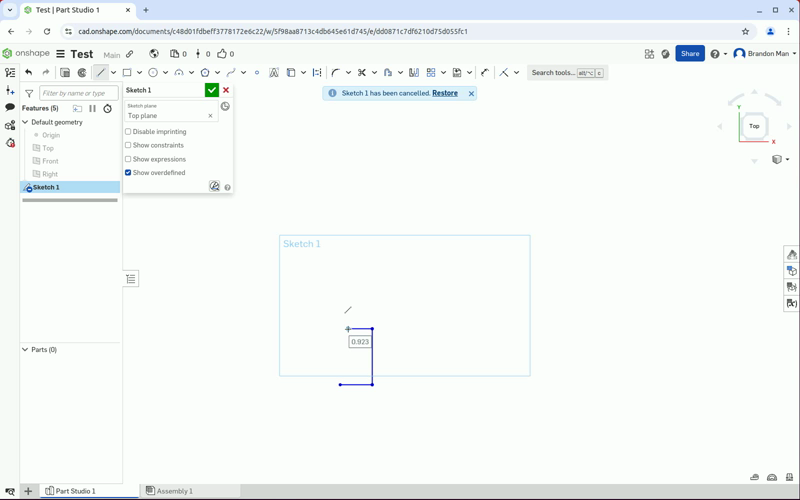
scroll(-6)
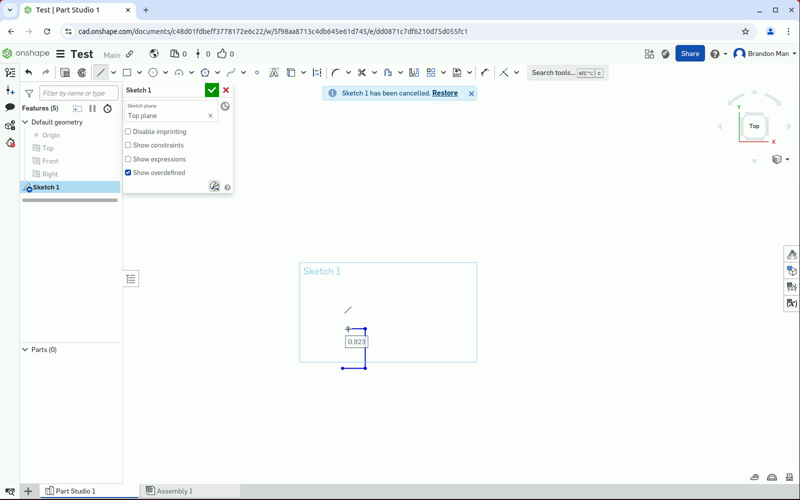
scroll(-6)
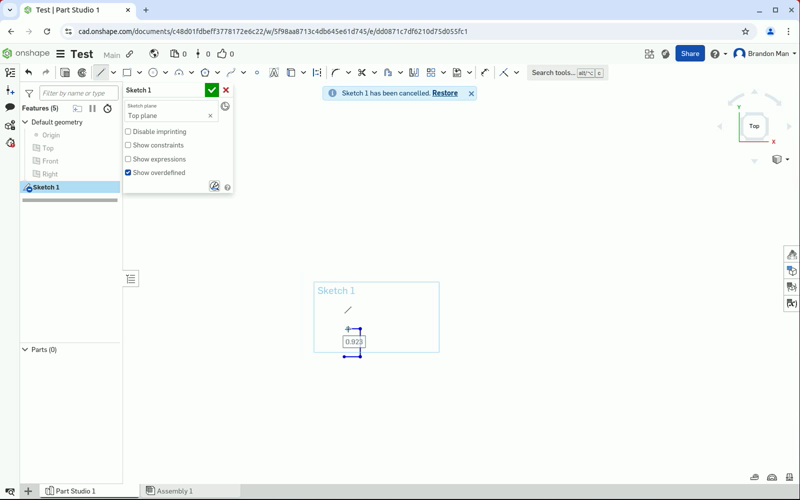
scroll(-6)
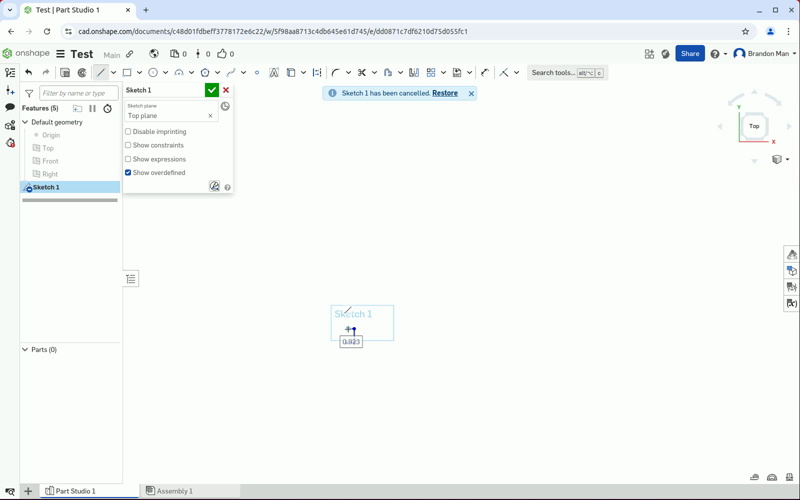
key_up(shift)
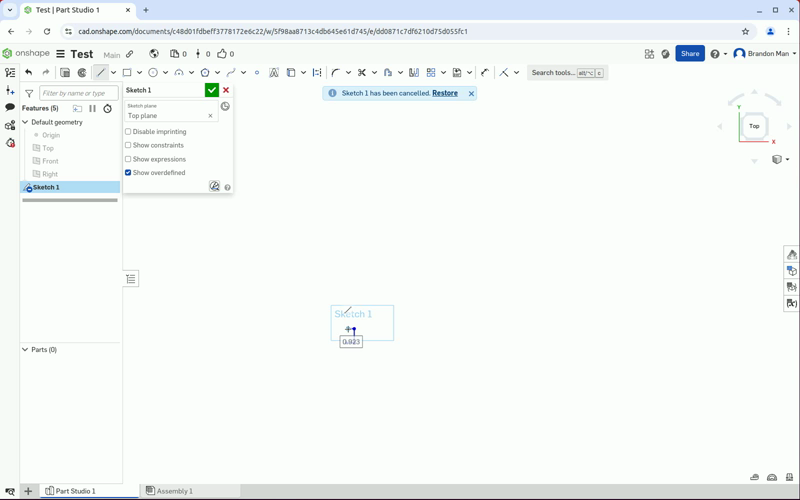
mouse_move(378, 328)
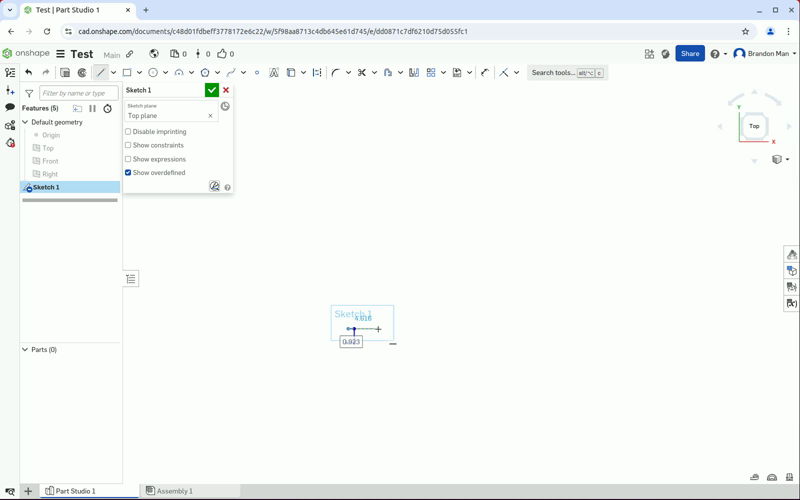
key_down(shift)
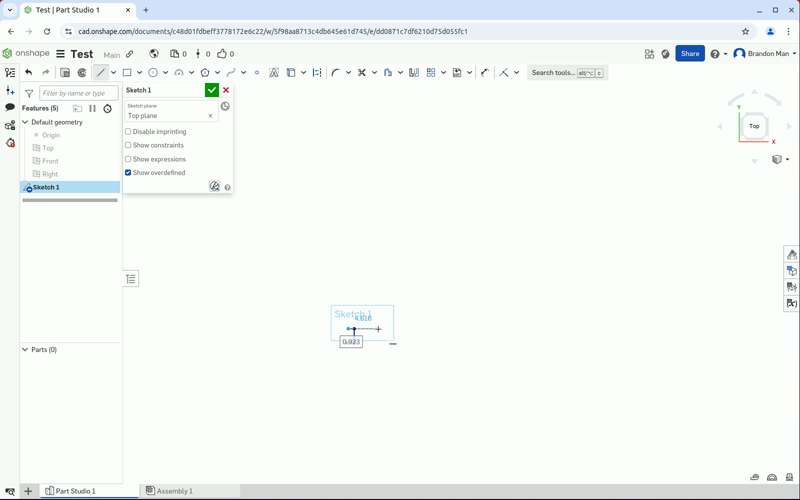
mouse_move(348, 342)
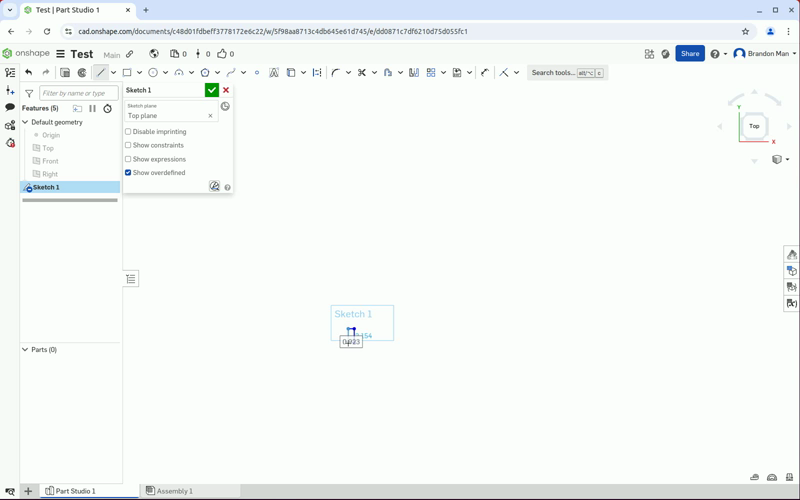
key_up(shift)
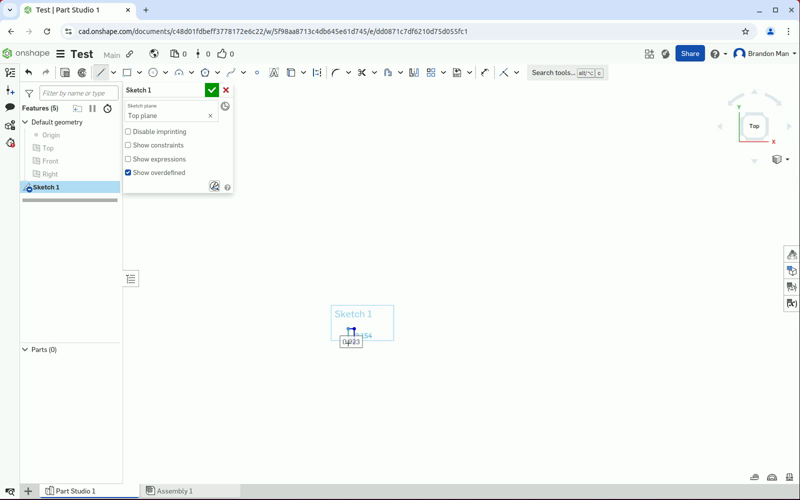
click(348, 342)
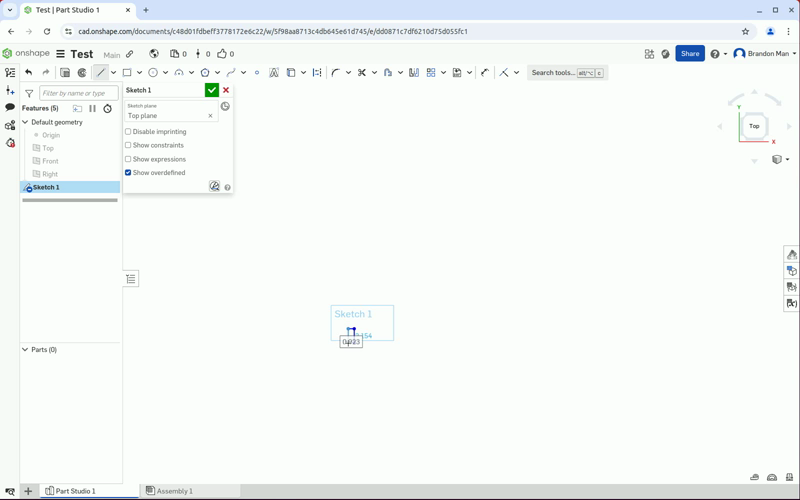
key(esc)
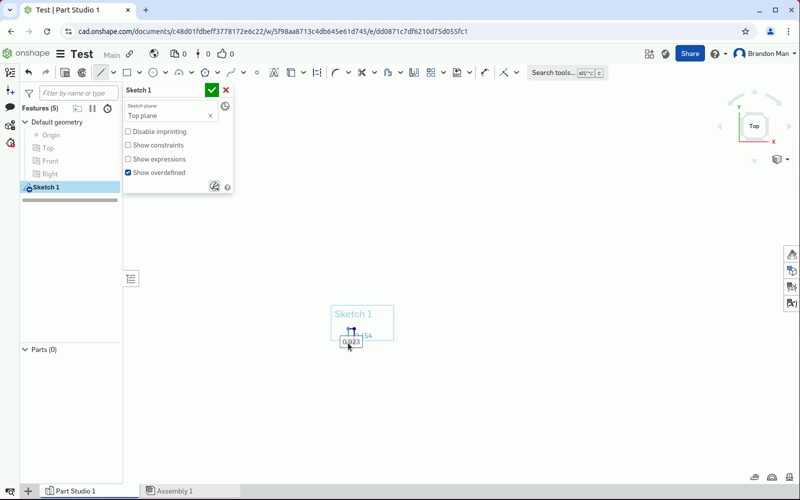
mouse_move(352, 335)
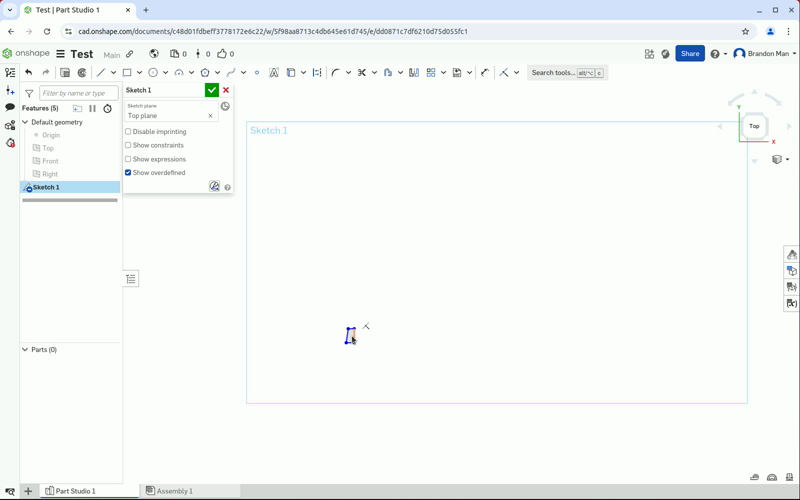
scroll(6)
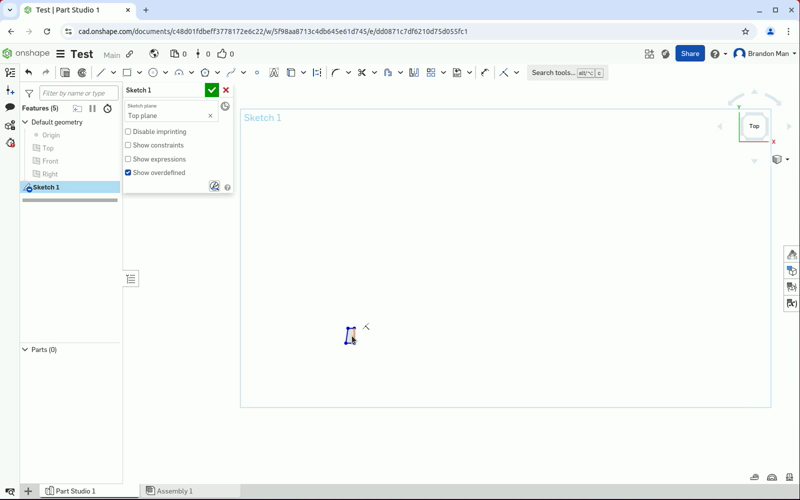
scroll(6)
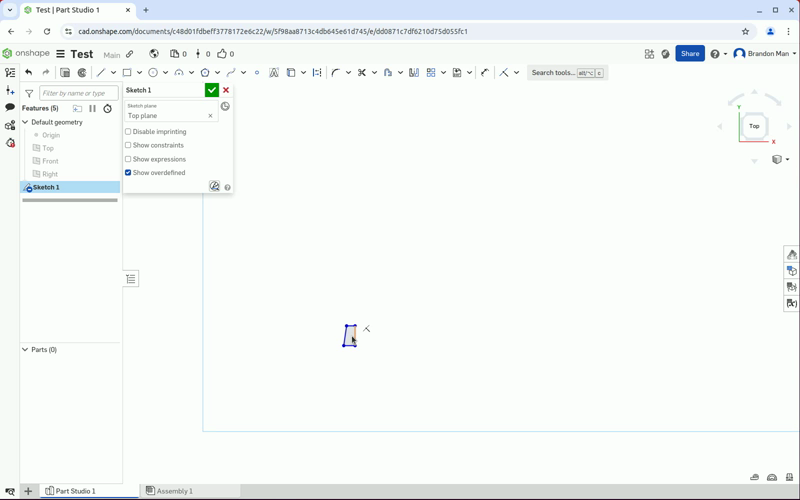
scroll(6)
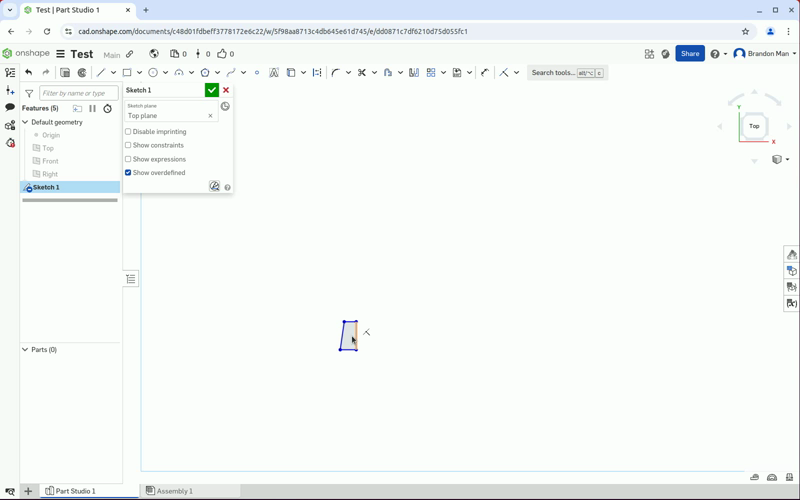
scroll(6)
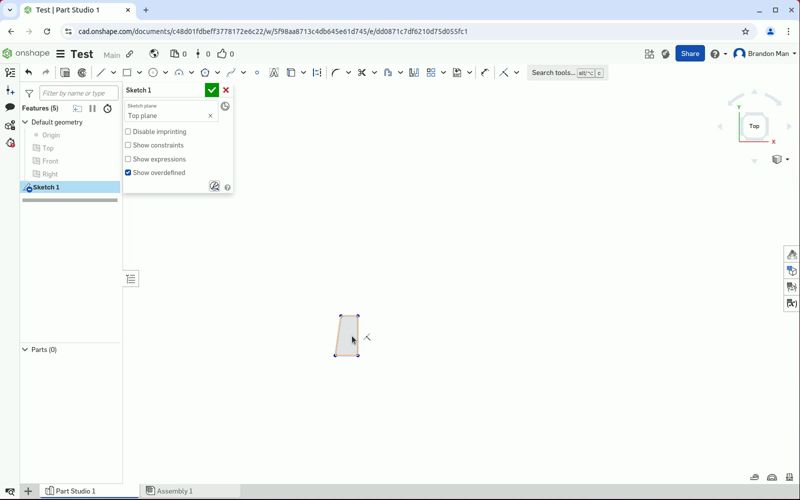
scroll(6)
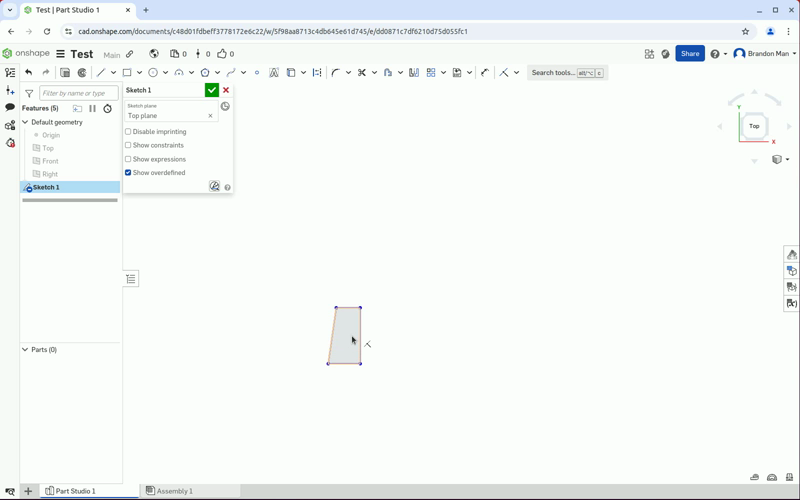
scroll(6)
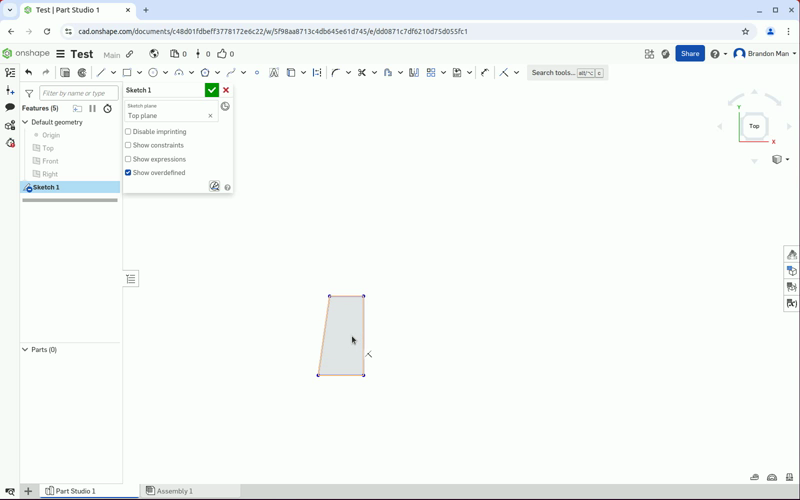
scroll(6)
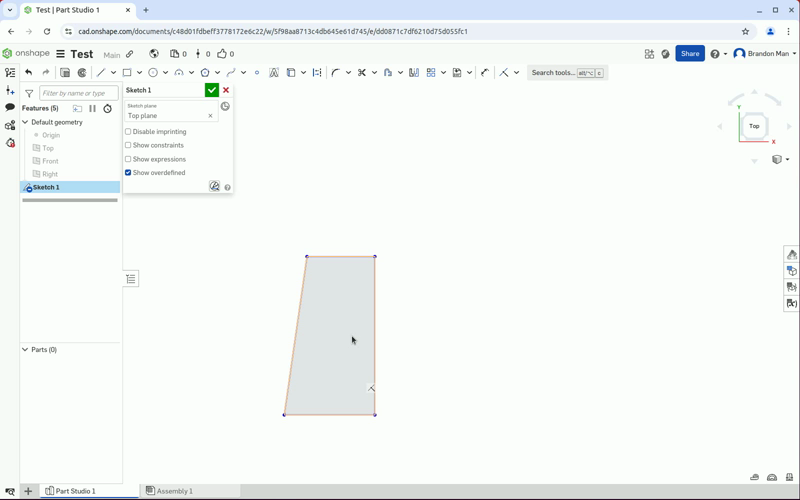
click(352, 335)
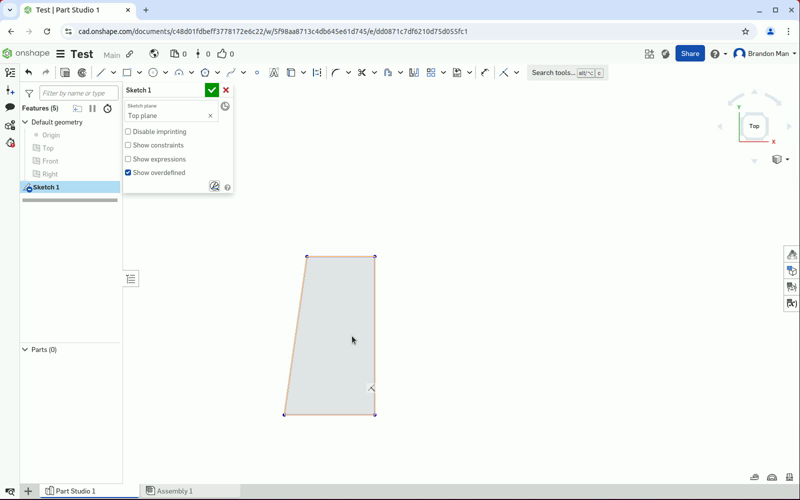
scroll(-6)
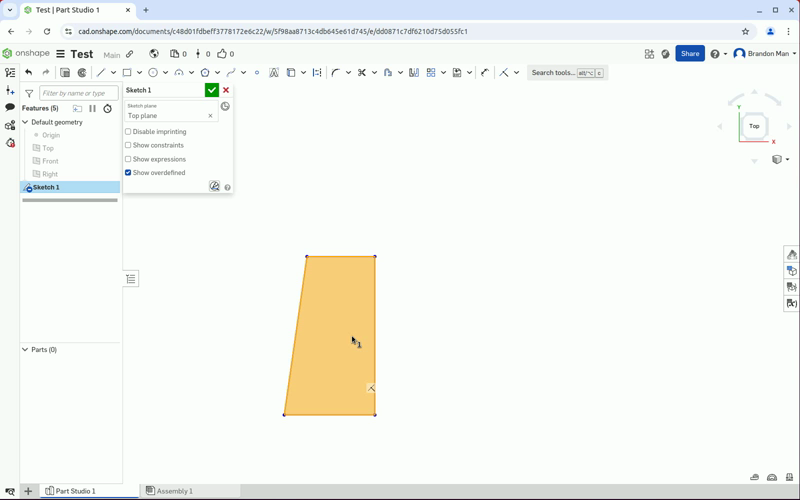
scroll(-6)
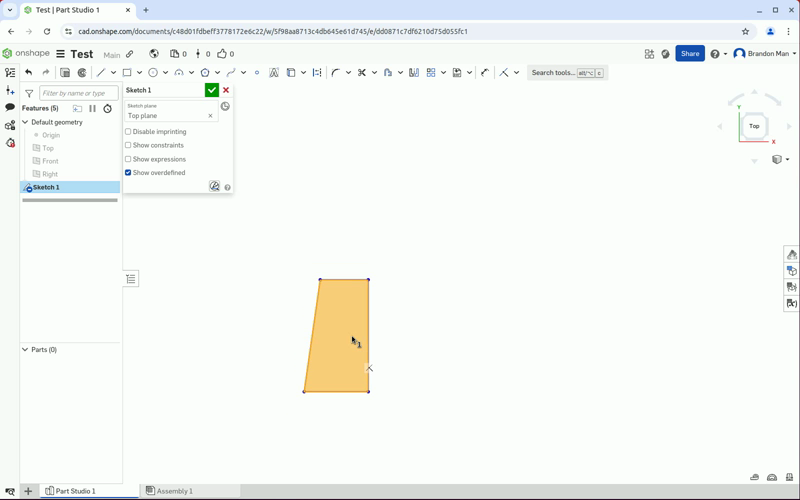
scroll(-6)
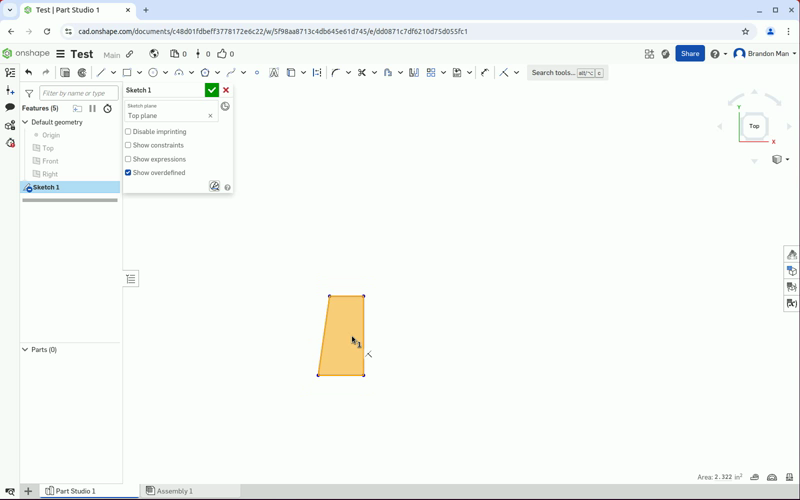
scroll(-6)
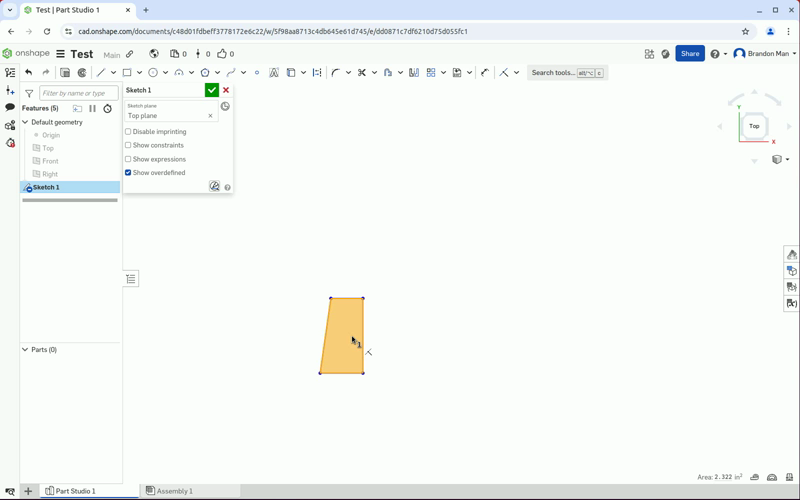
scroll(-6)
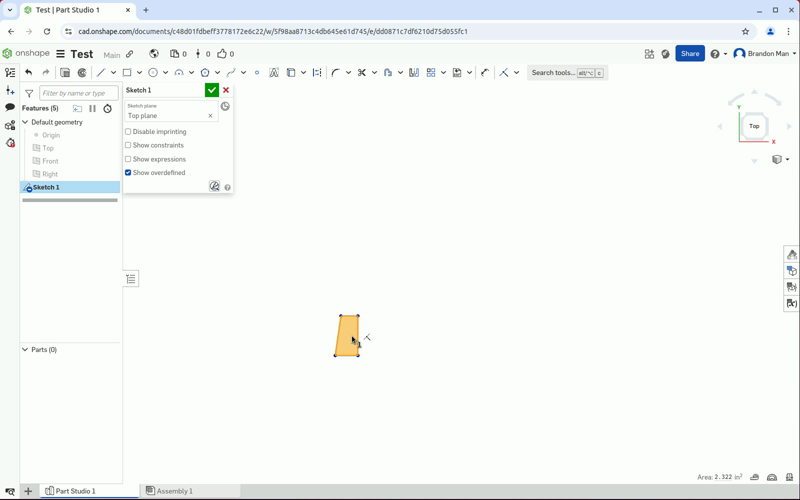
scroll(-6)
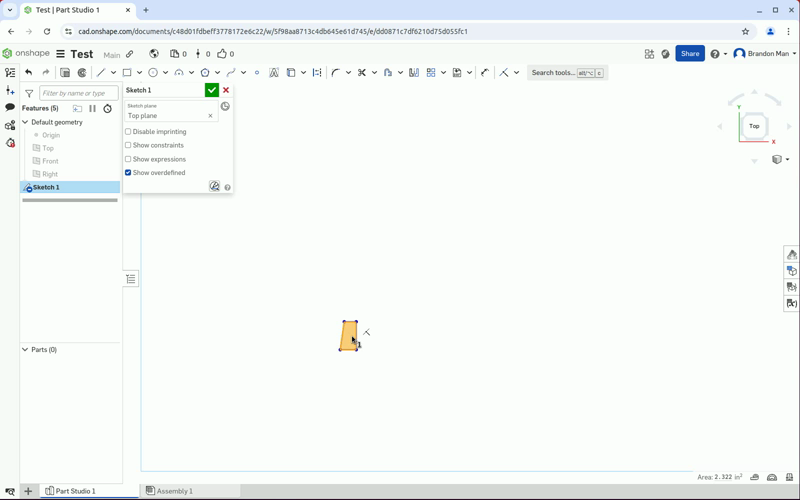
scroll(-6)
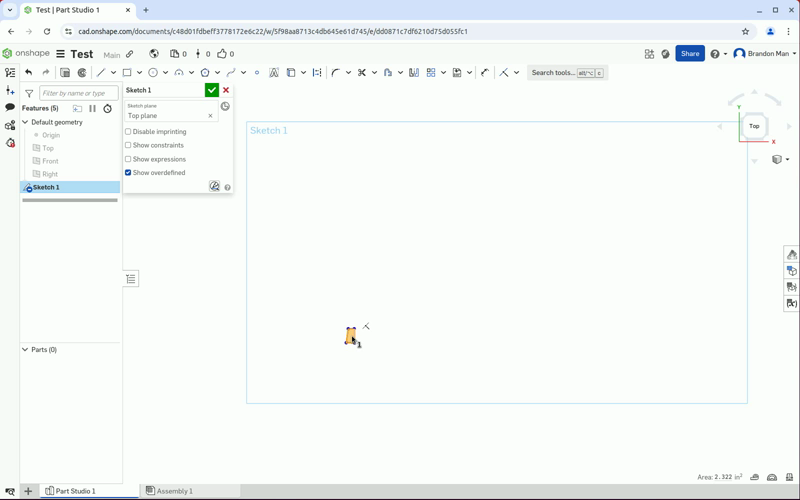
mouse_move(73, 352)
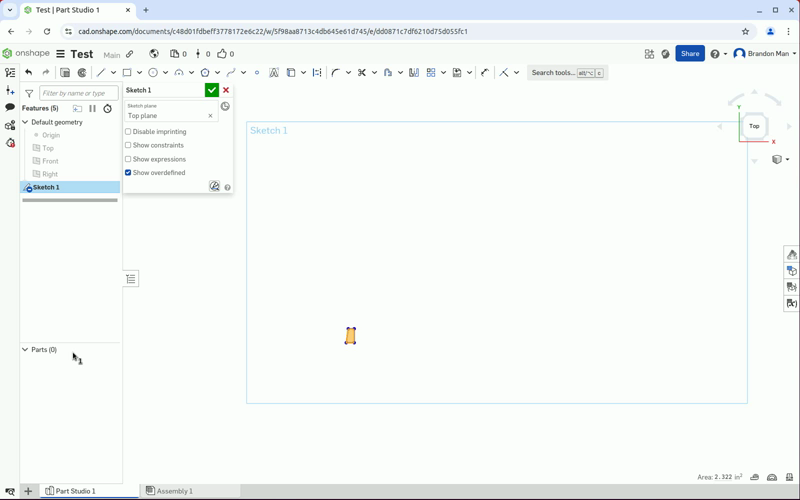
key(shift+y)
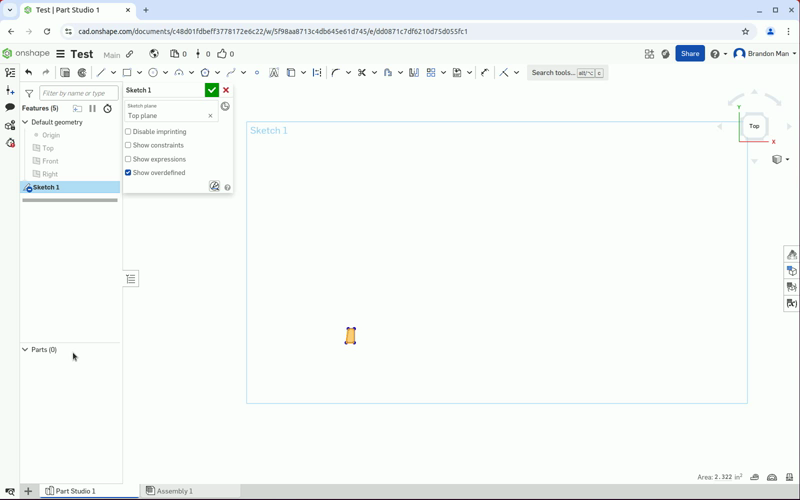
key(shift+e)
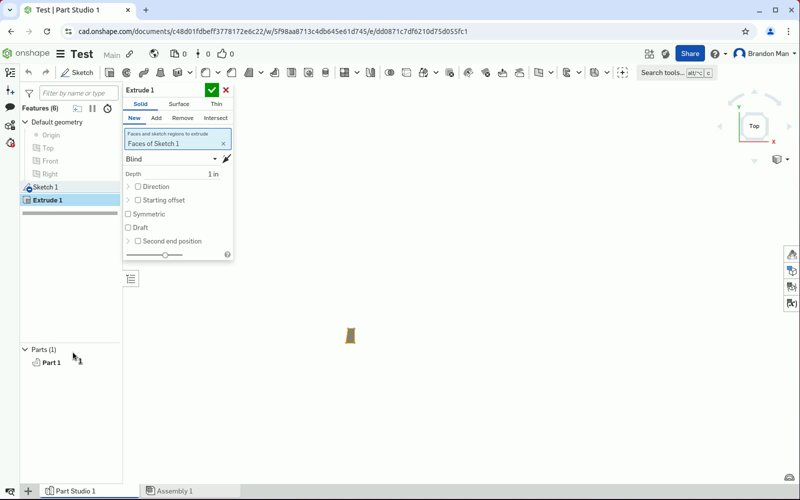
mouse_move(143, 106)
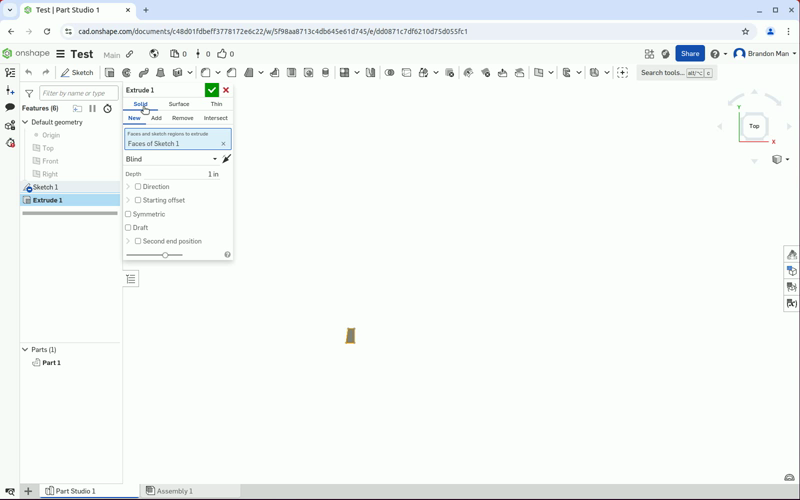
click(143, 106)
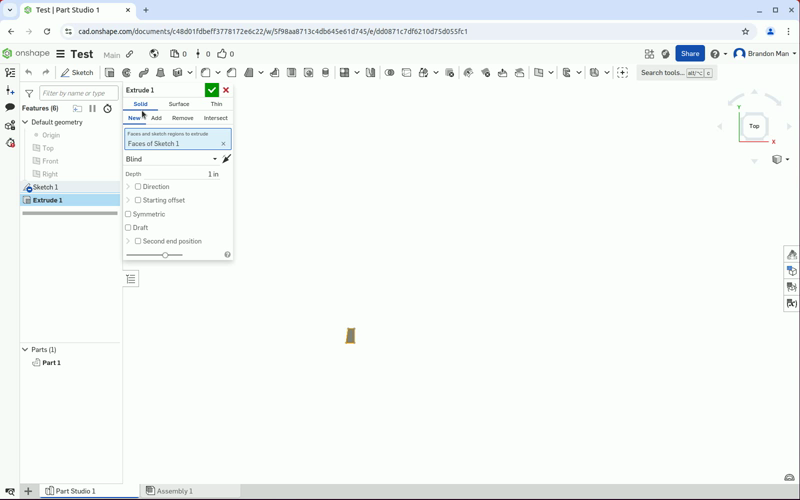
mouse_move(137, 120)
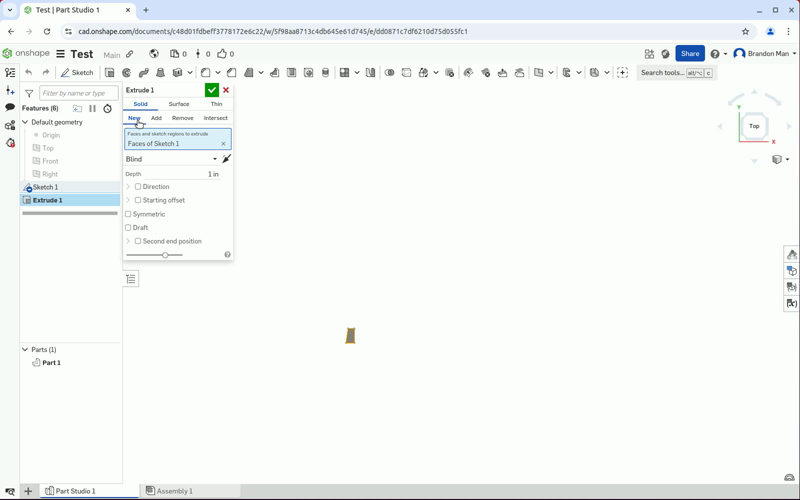
click(137, 120)
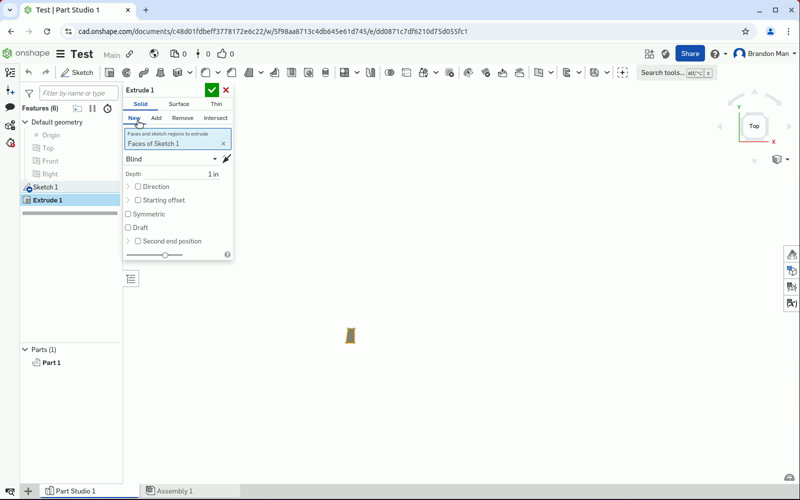
key(tab, 4)
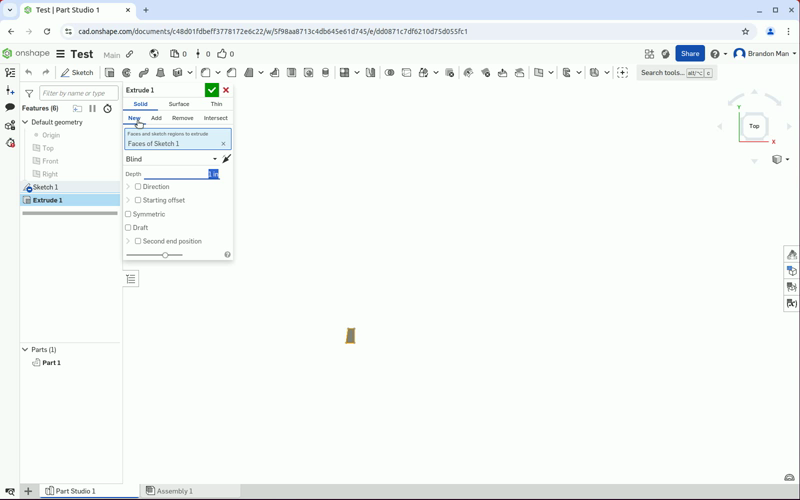
text(-19.979)
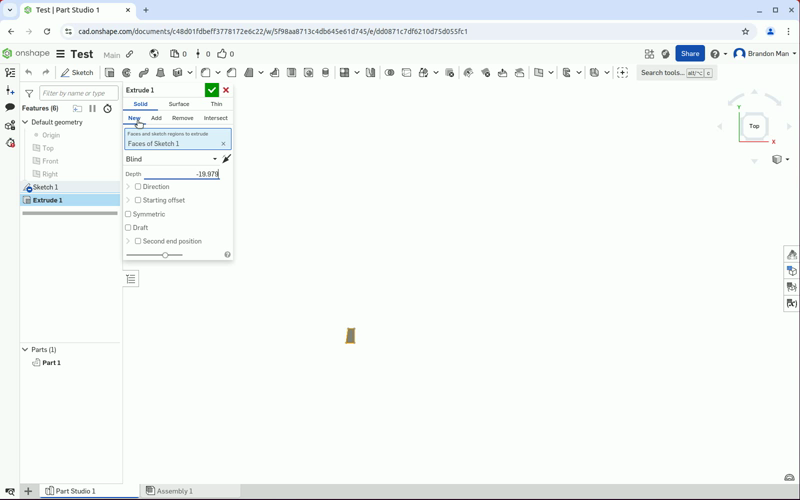
key(enter)
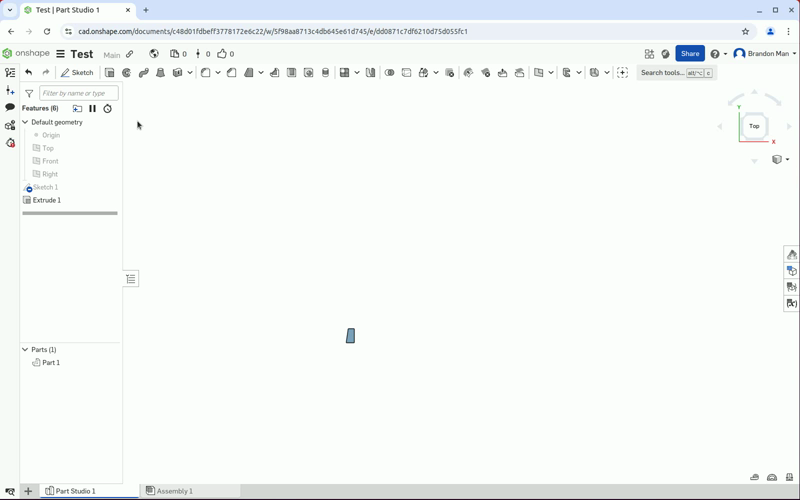
key(shift+h)
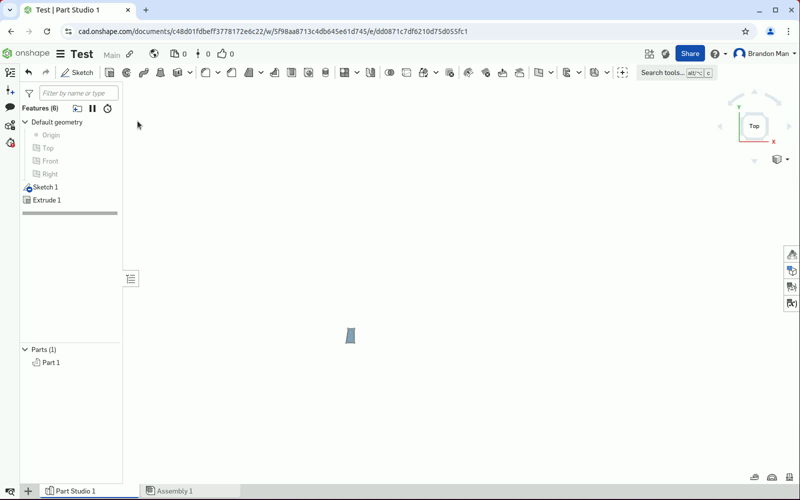
key(shift+h)
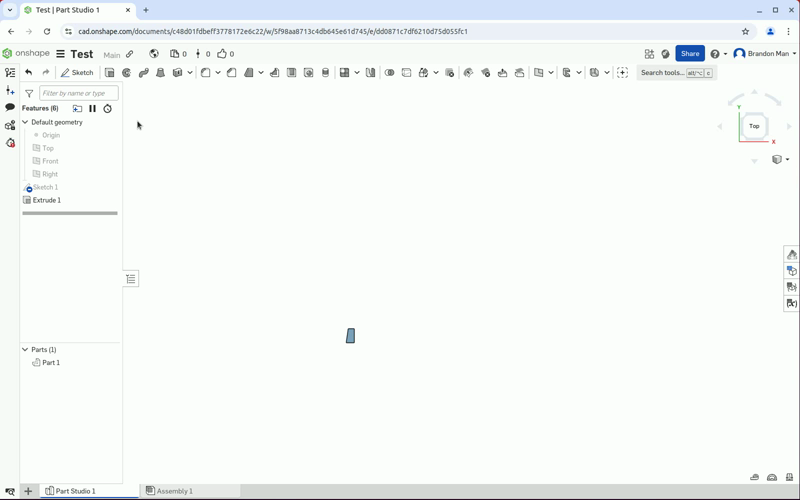
mouse_move(73, 189)
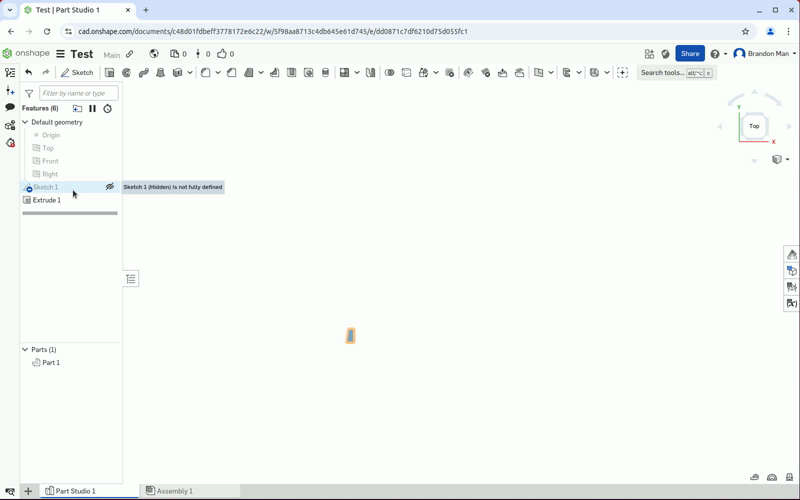
click(73, 189)
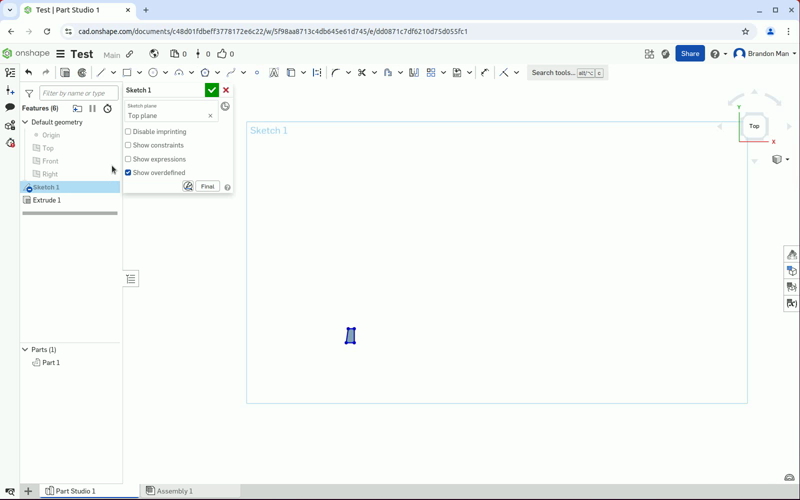
mouse_move(229, 92)
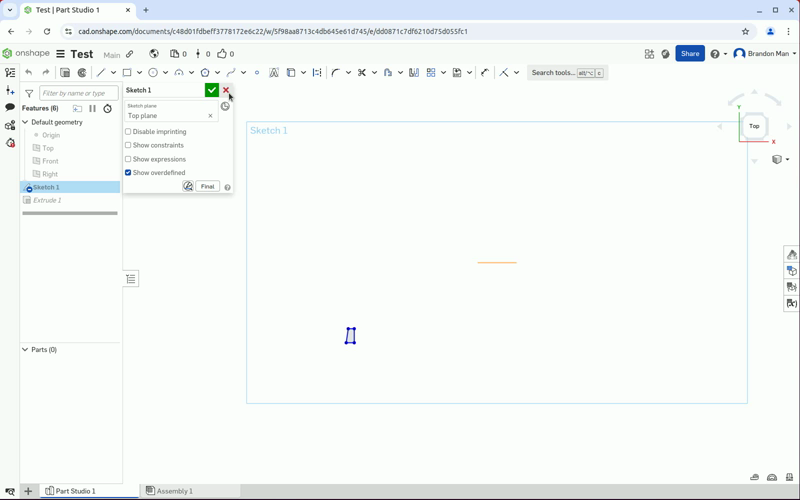
click(229, 92)
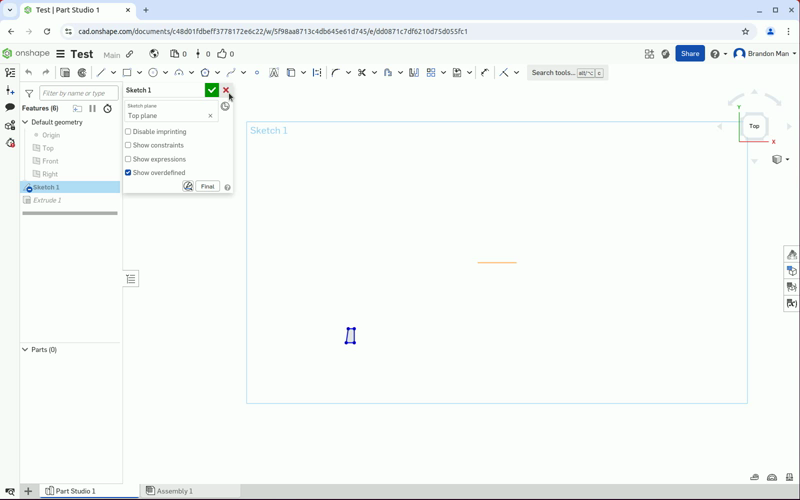
key(shift+s)
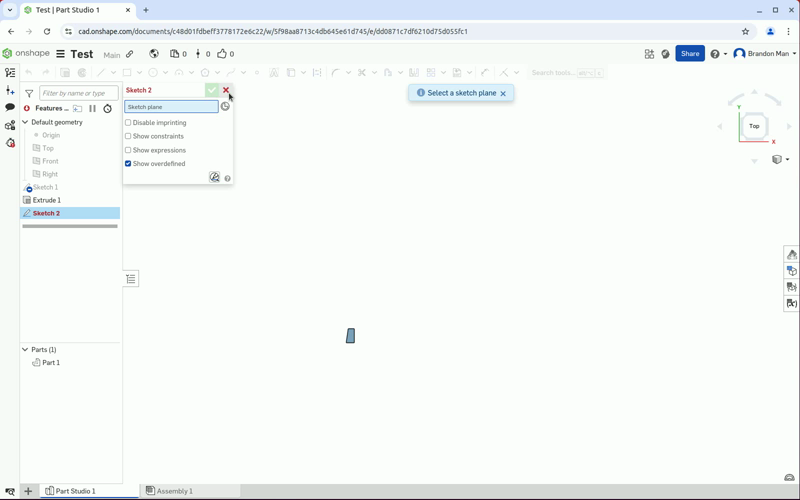
mouse_move(73, 150)
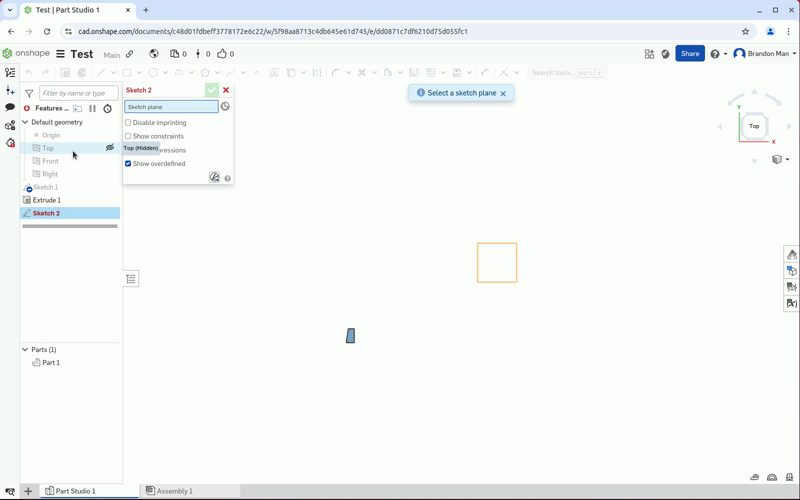
click(73, 150)
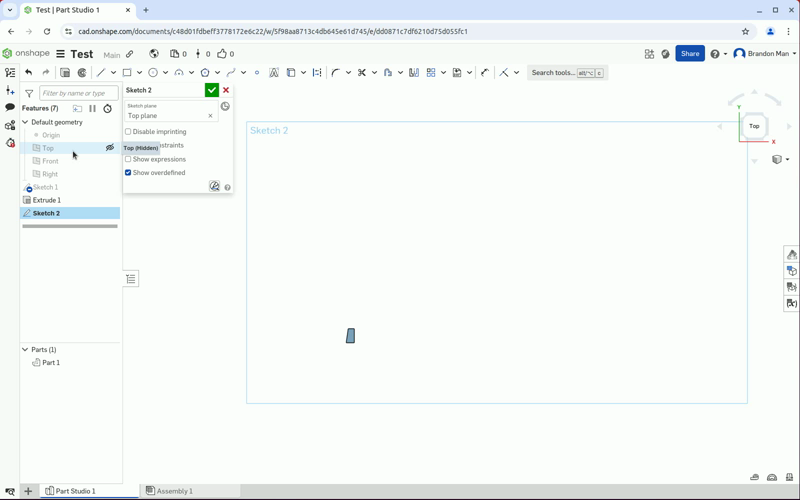
mouse_move(73, 352)
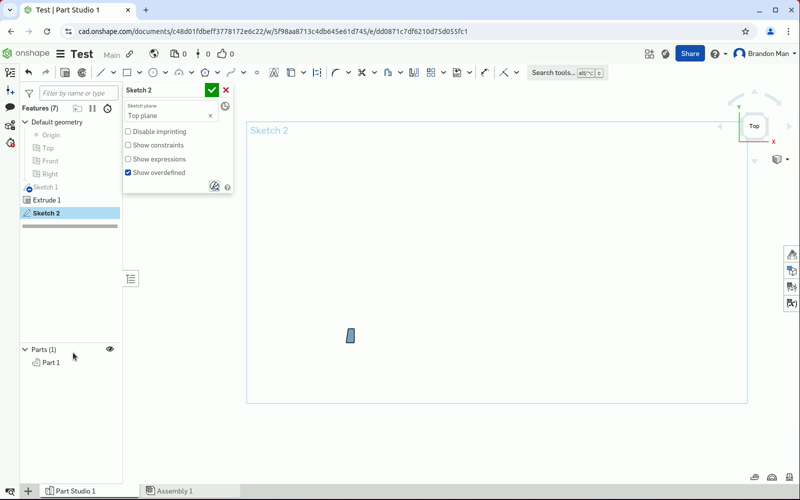
key(y)
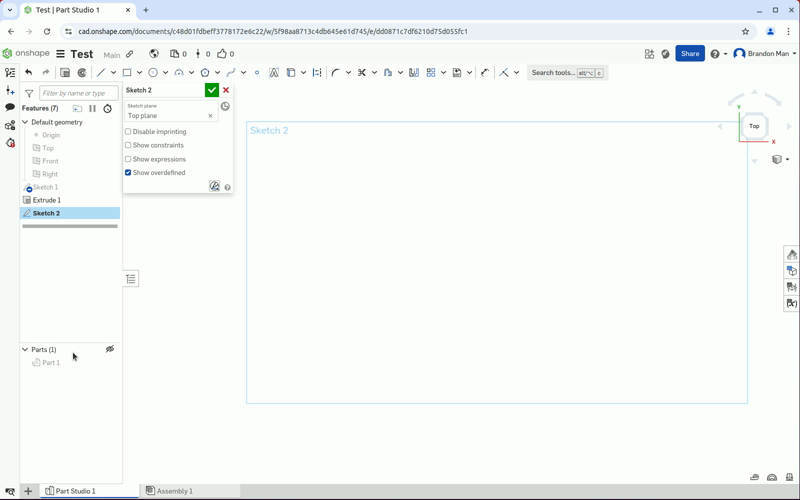
key(l)
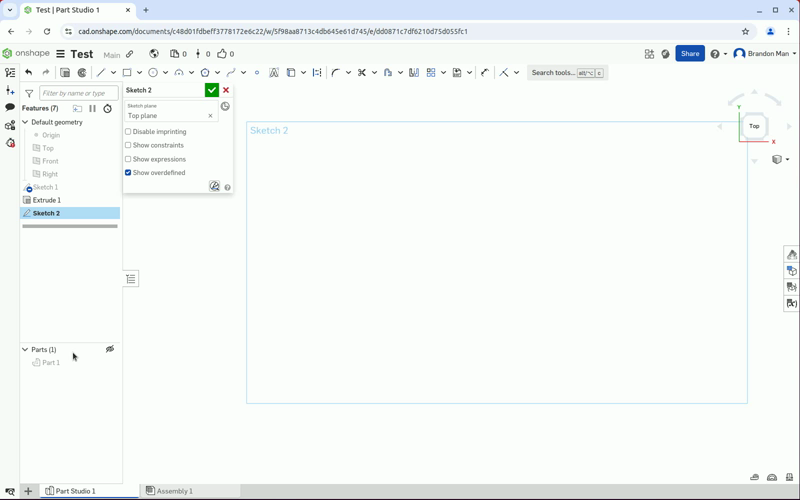
key_down(shift)
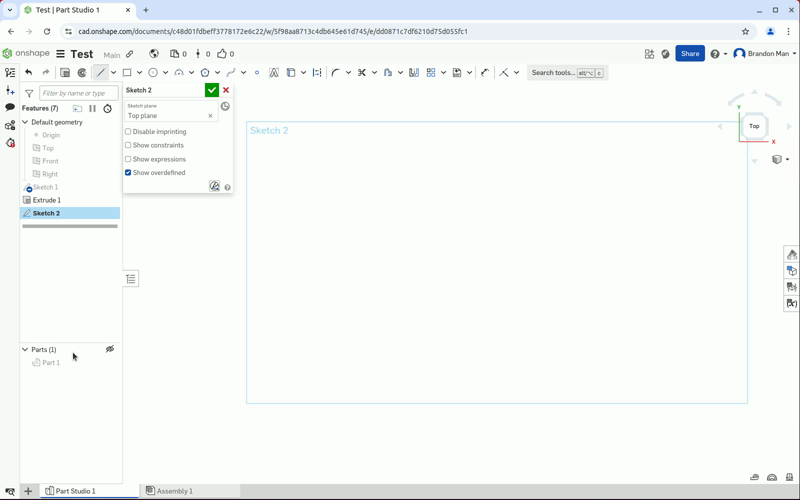
mouse_move(567, 342)
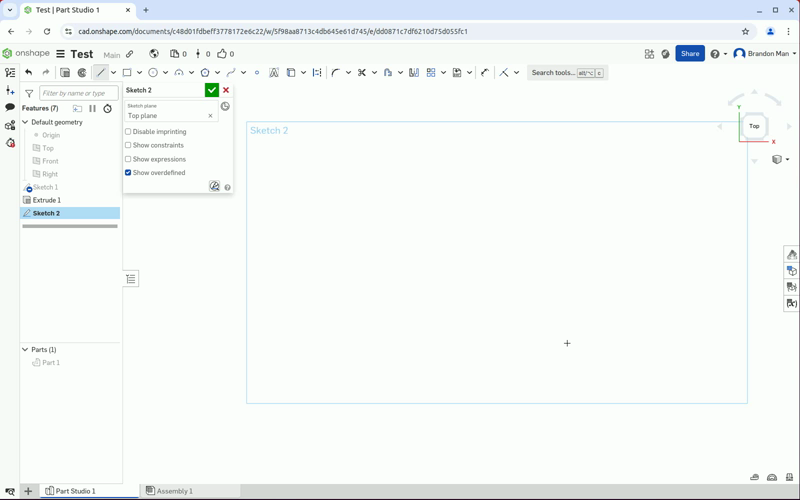
click(567, 342)
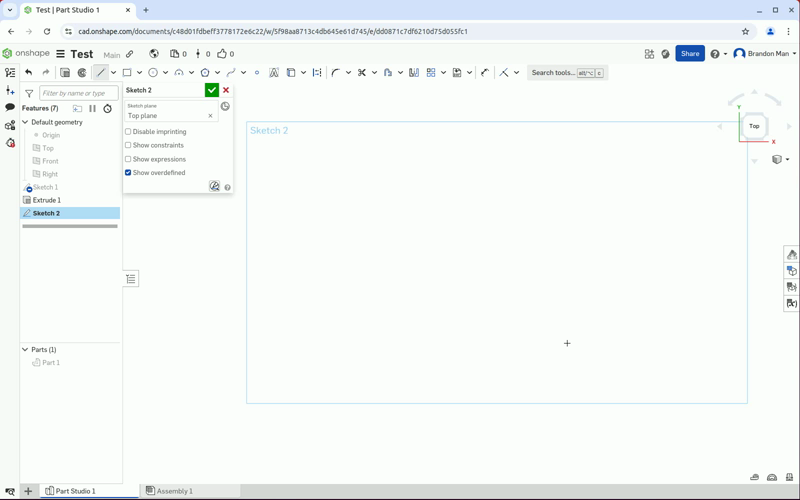
key_up(shift)
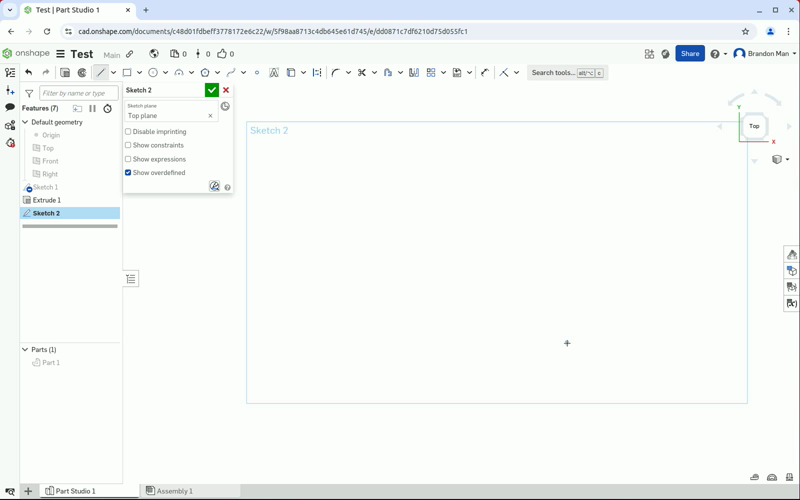
key_down(shift)
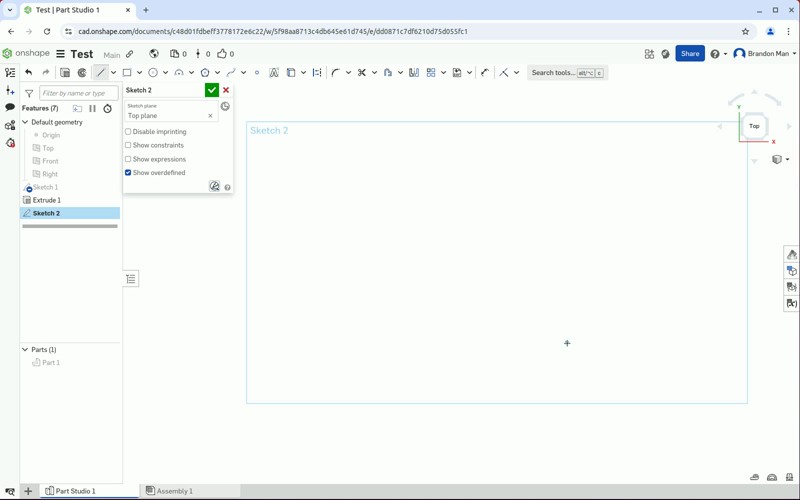
mouse_move(589, 342)
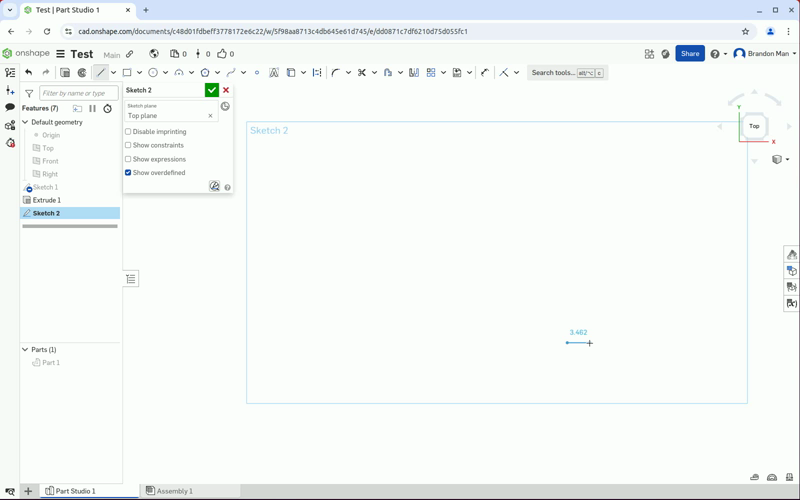
mouse_move(573, 342)
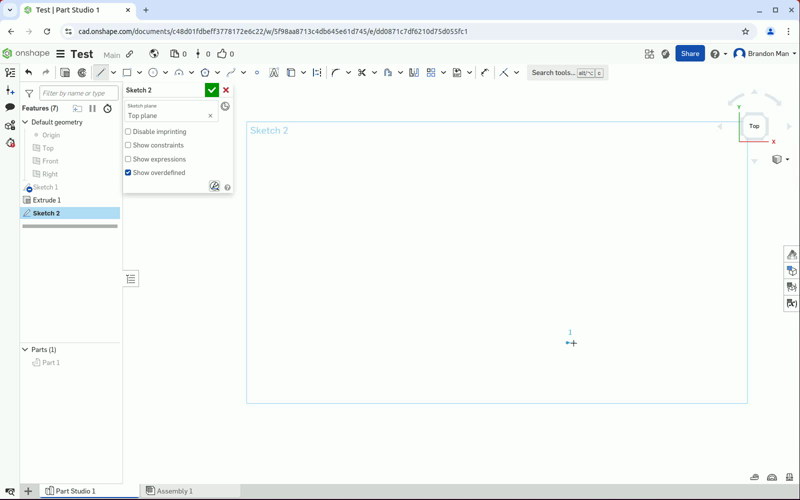
scroll(6)
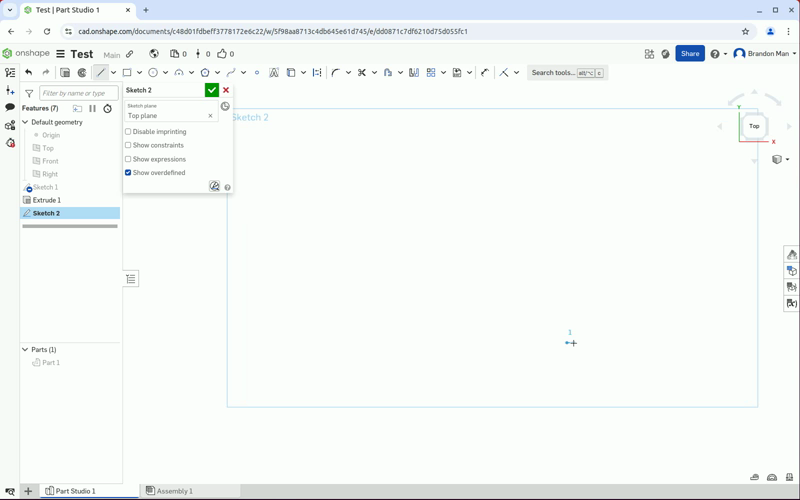
scroll(6)
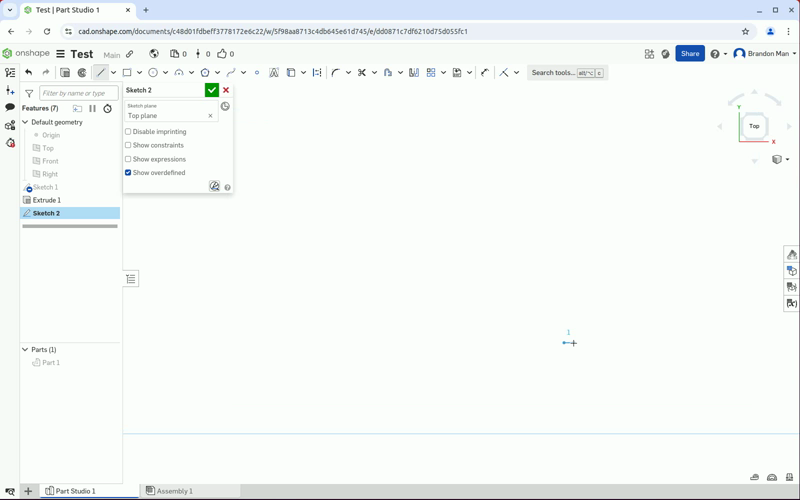
scroll(6)
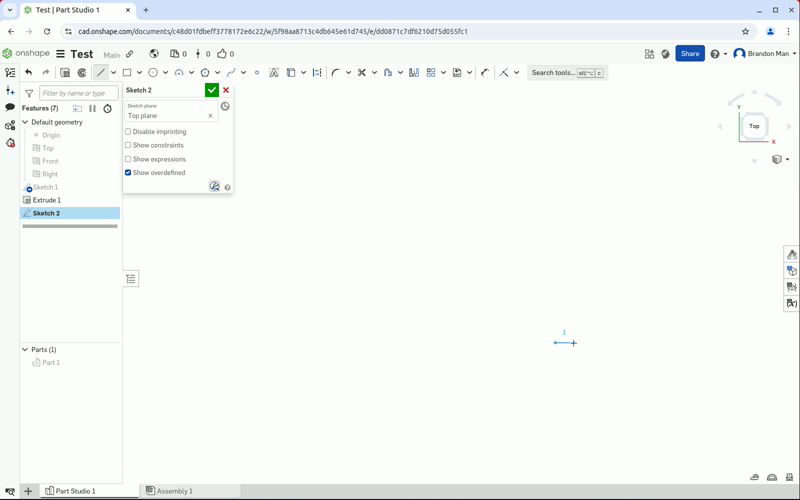
scroll(6)
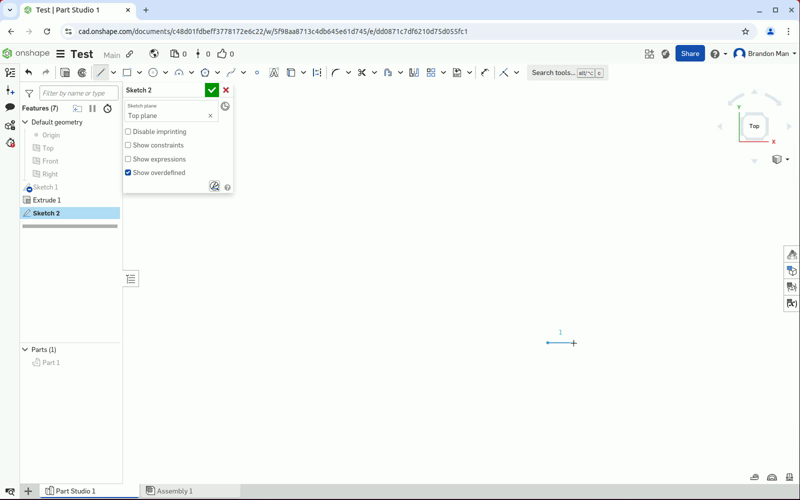
scroll(6)
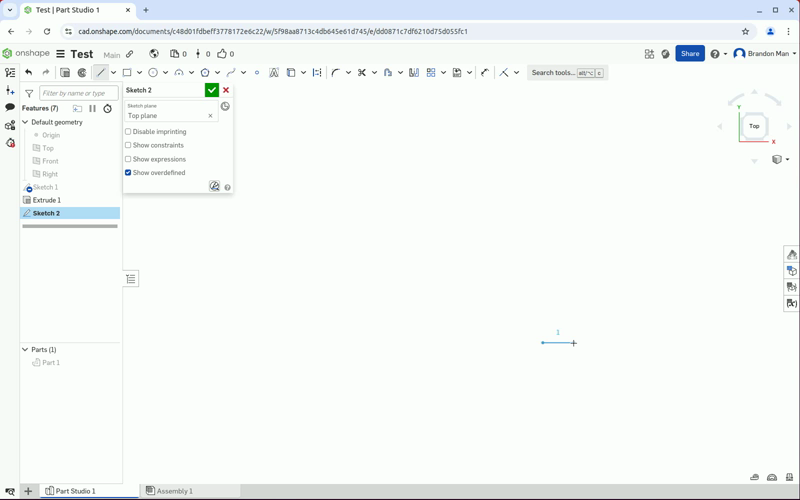
scroll(6)
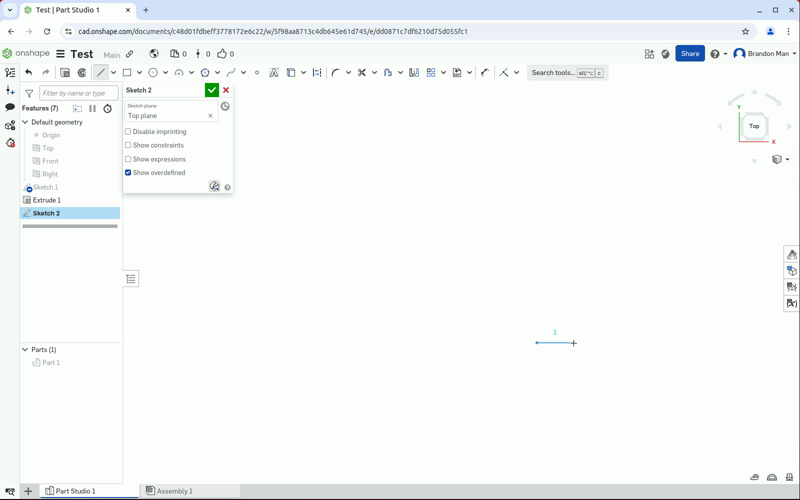
scroll(6)
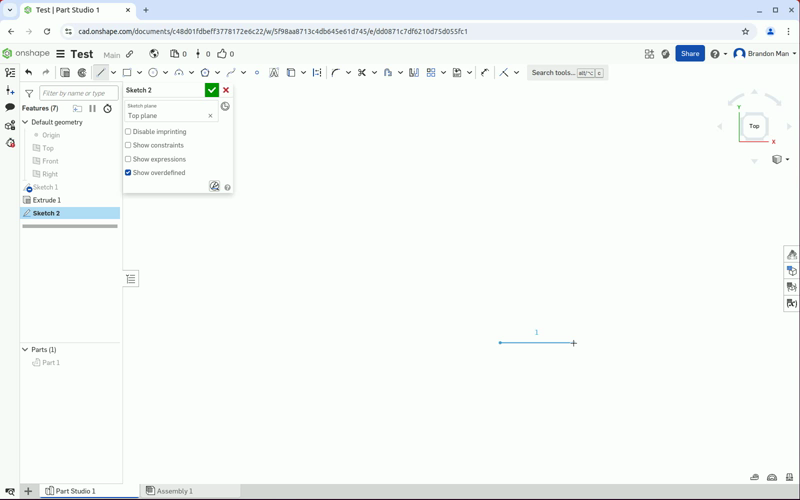
click(573, 342)
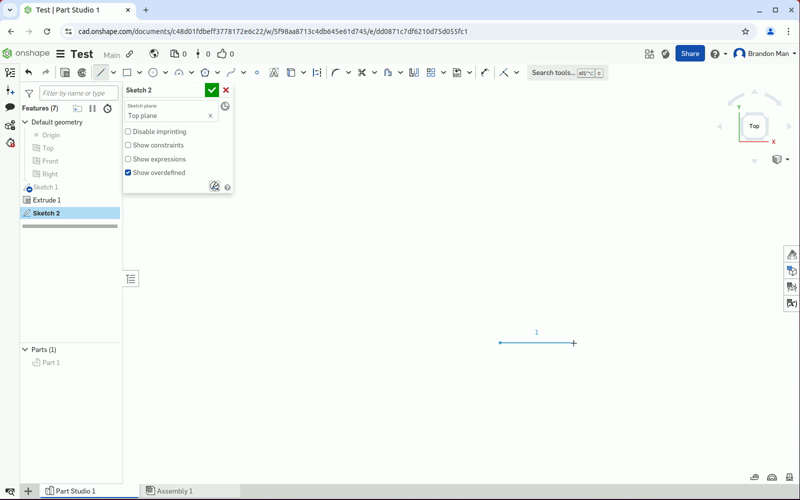
scroll(-6)
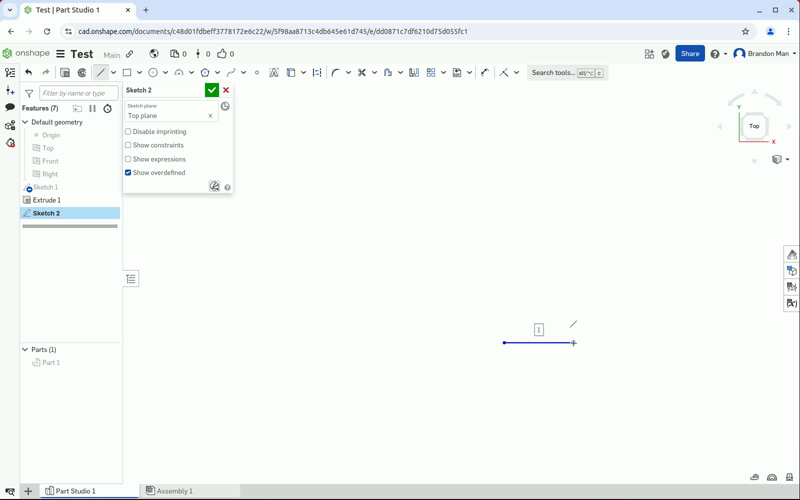
scroll(-6)
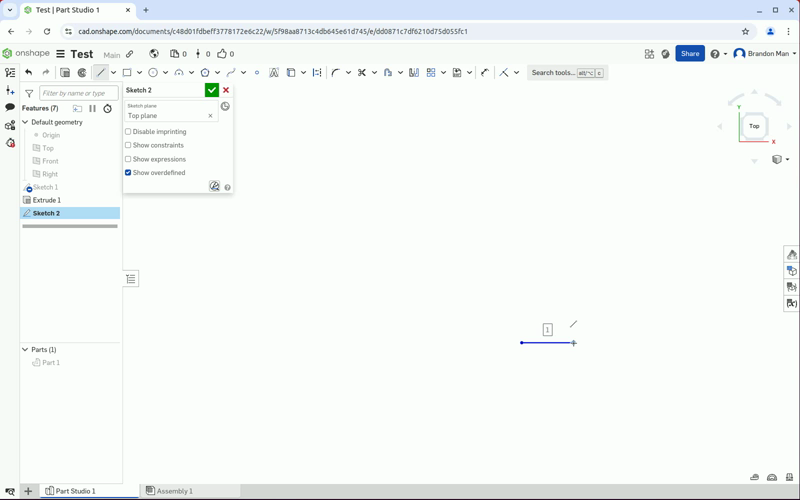
scroll(-6)
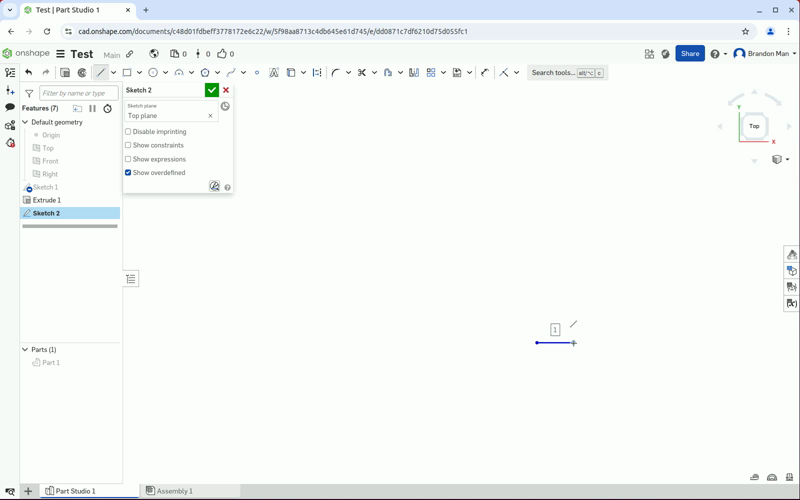
scroll(-6)
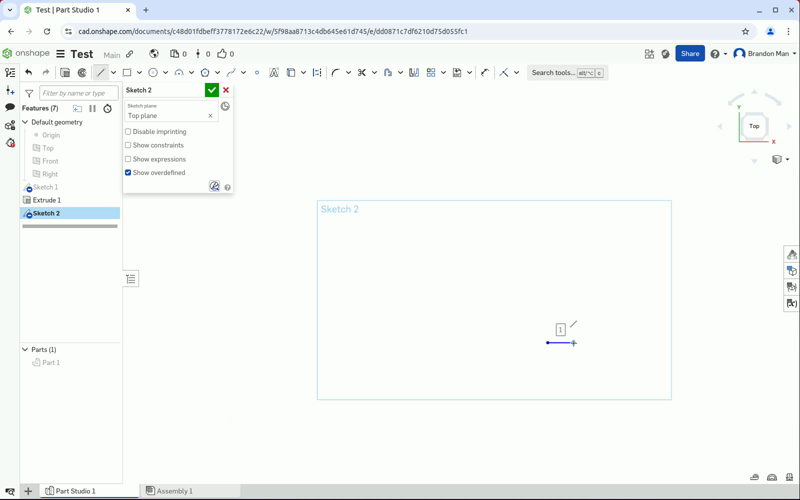
scroll(-6)
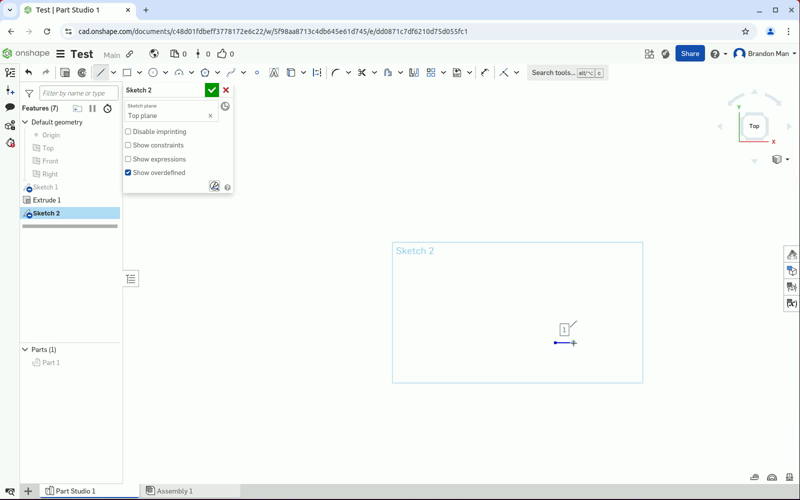
scroll(-6)
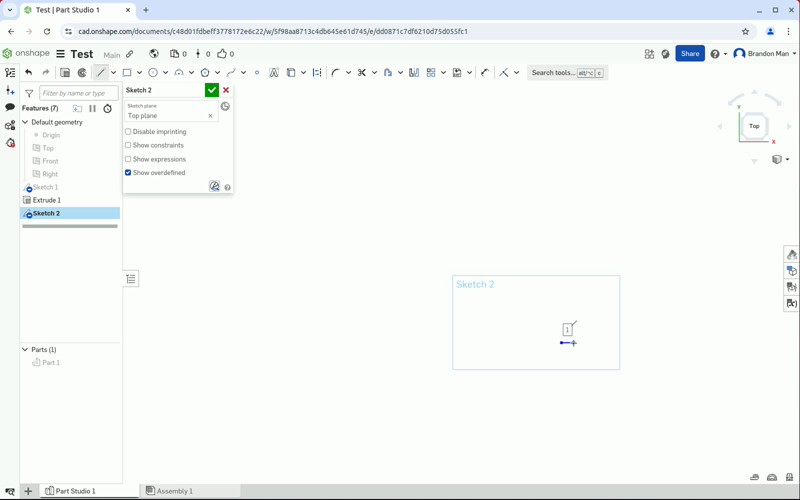
scroll(-6)
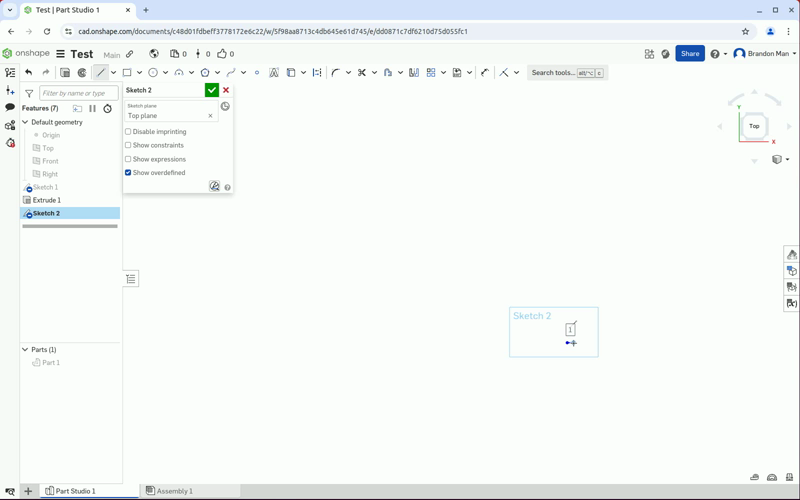
key_up(shift)
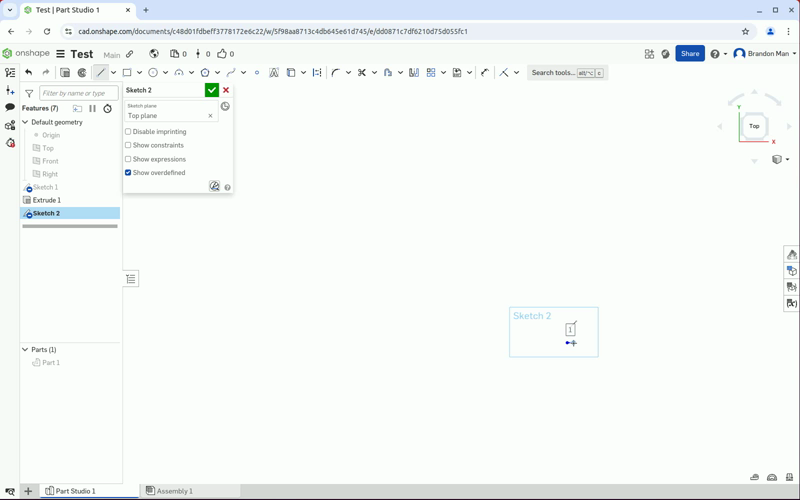
key_down(shift)
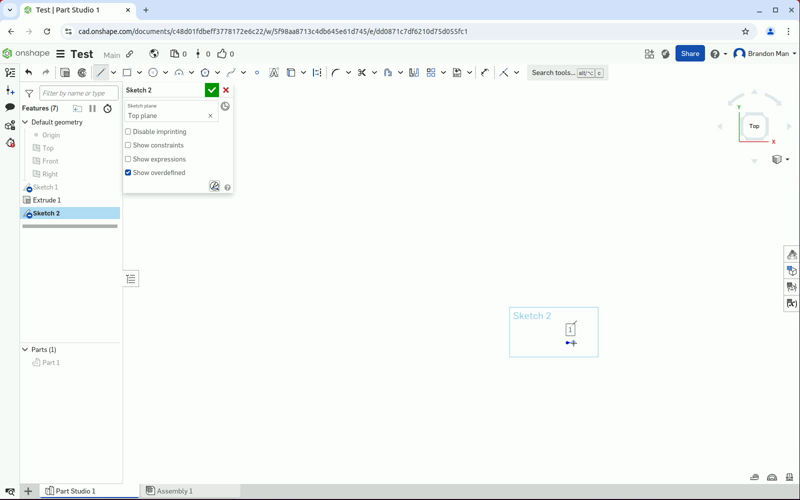
mouse_move(589, 342)
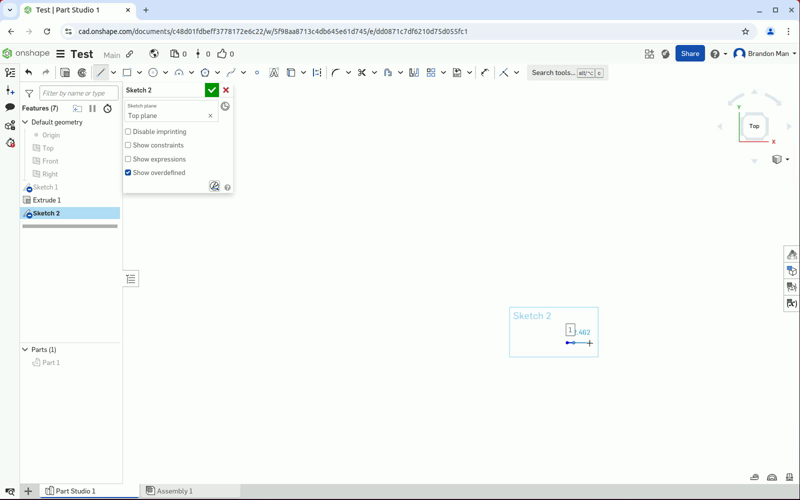
mouse_move(573, 328)
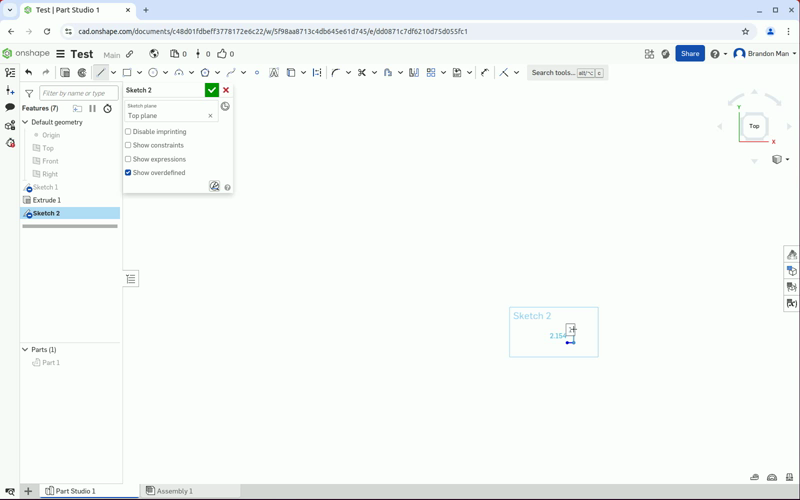
click(573, 328)
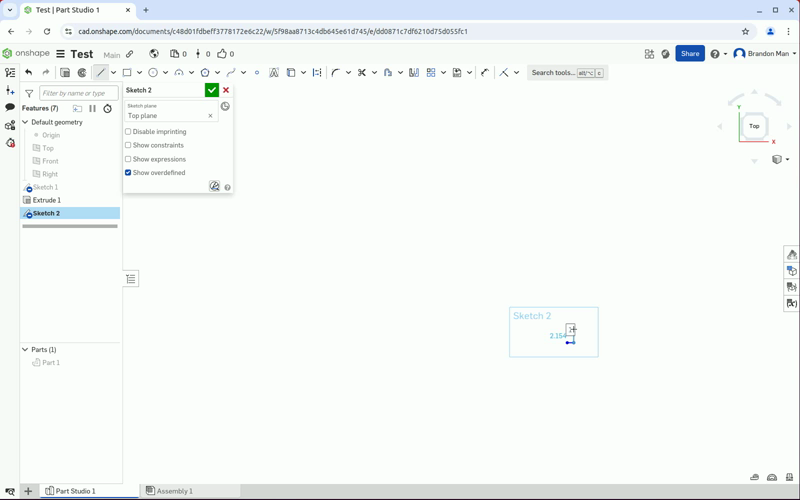
key_up(shift)
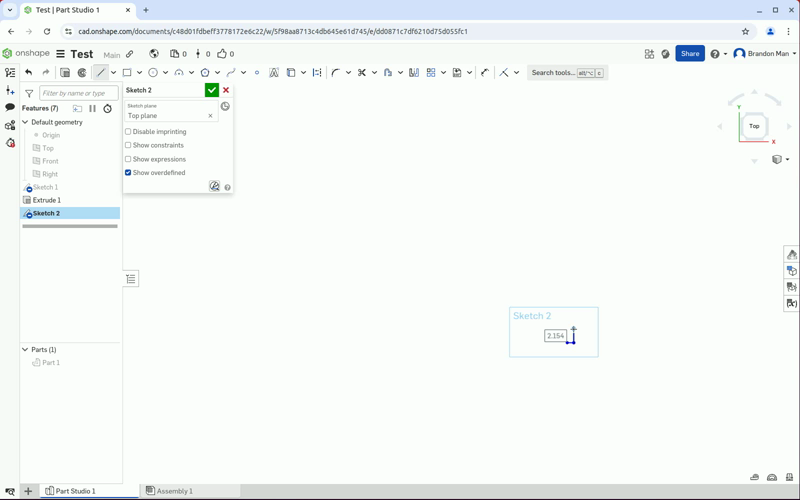
key_down(shift)
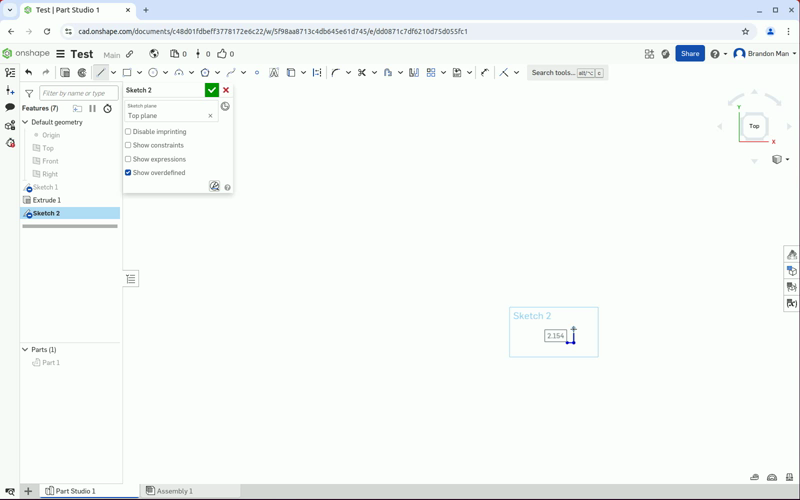
mouse_move(589, 328)
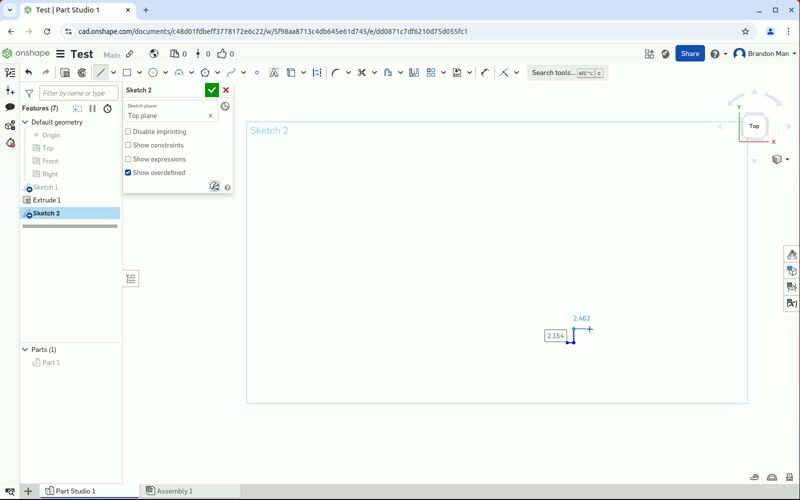
mouse_move(567, 328)
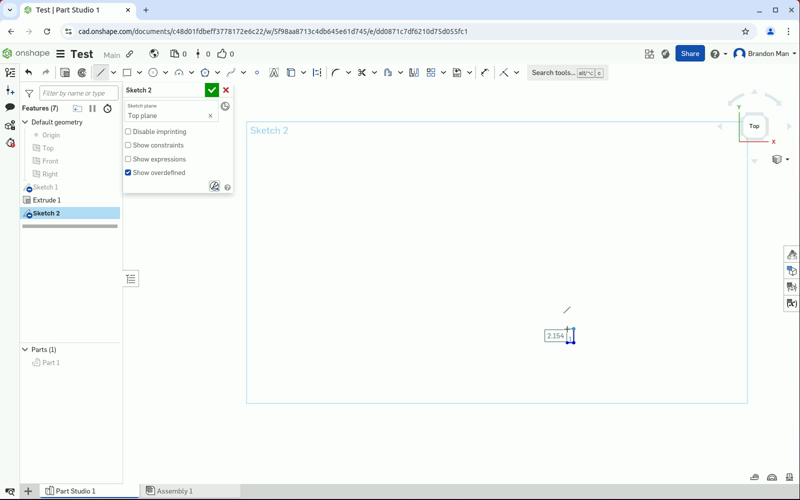
scroll(6)
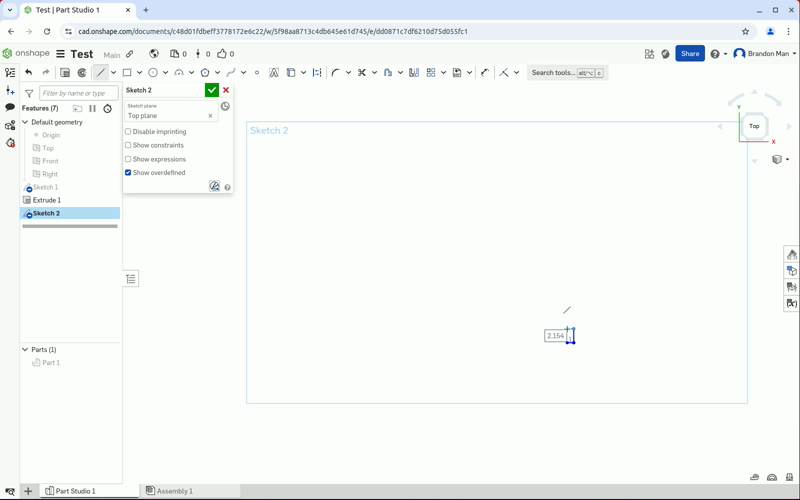
scroll(6)
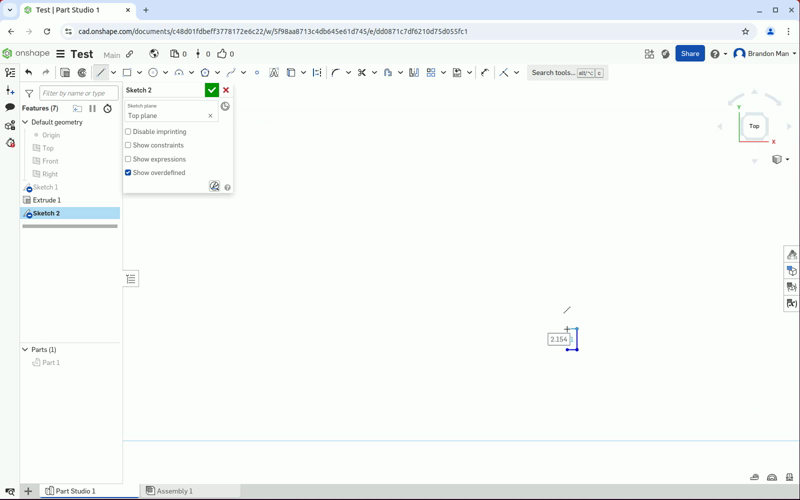
scroll(6)
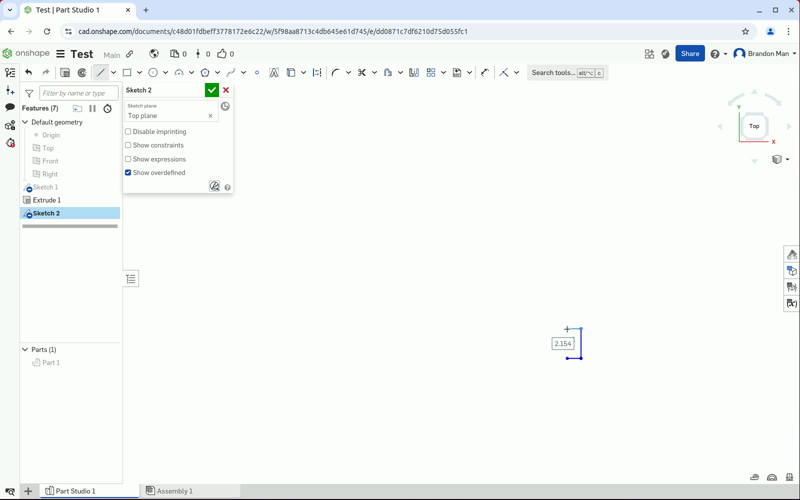
scroll(6)
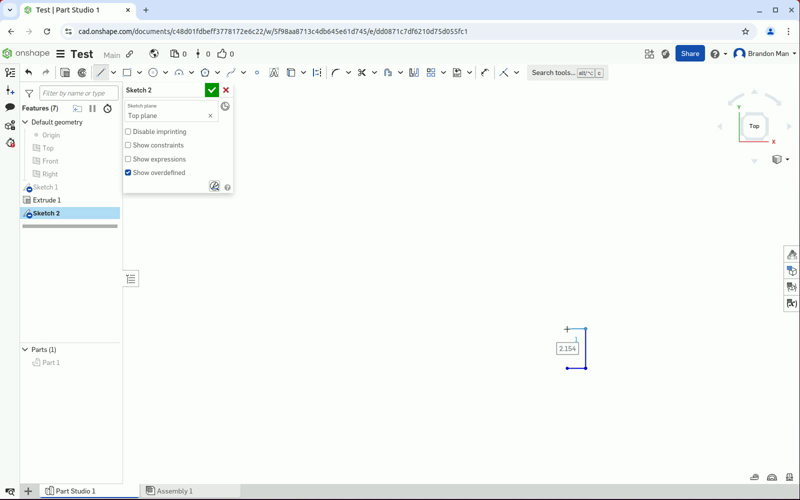
scroll(6)
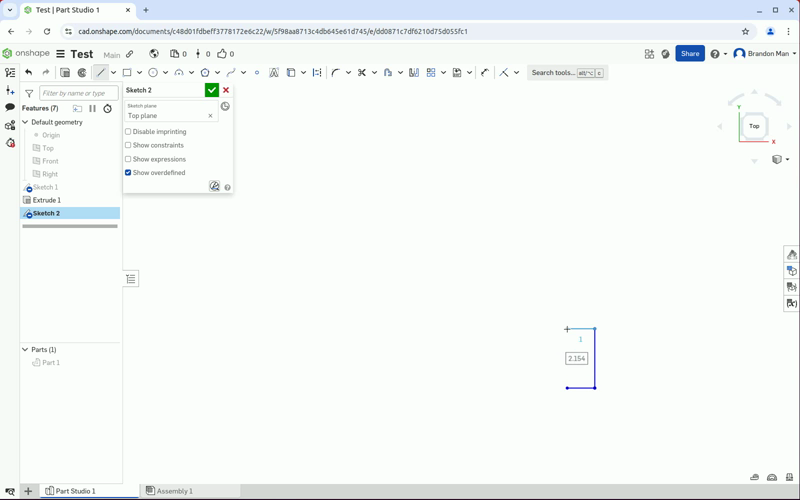
scroll(6)
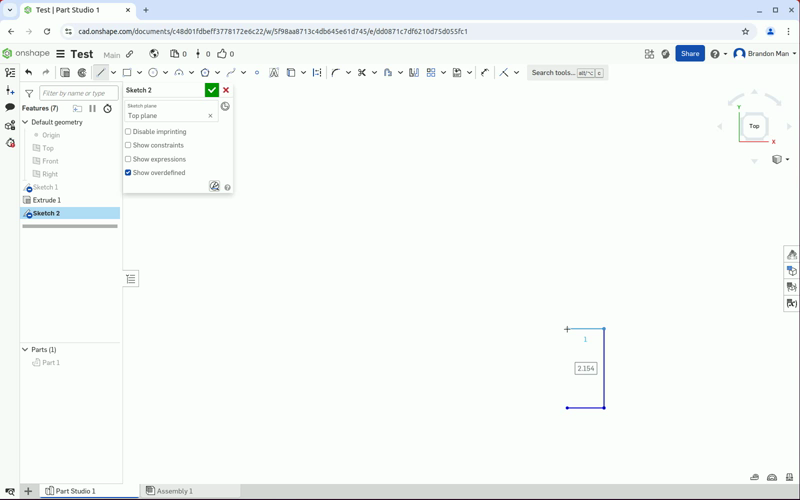
scroll(6)
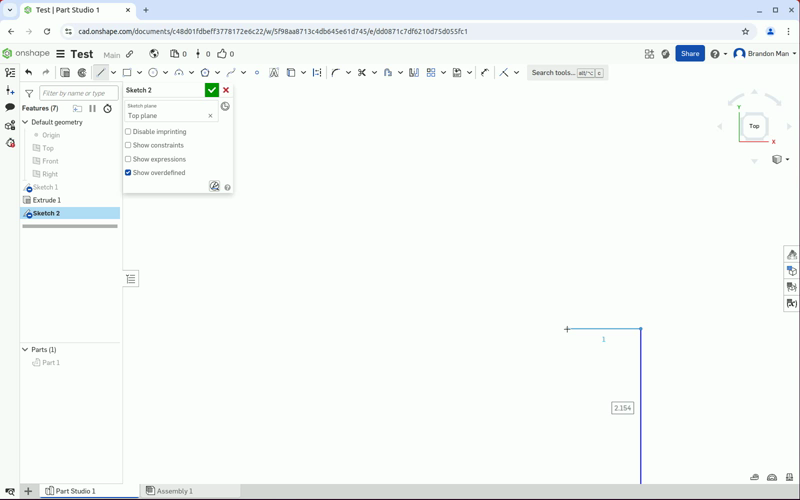
click(567, 328)
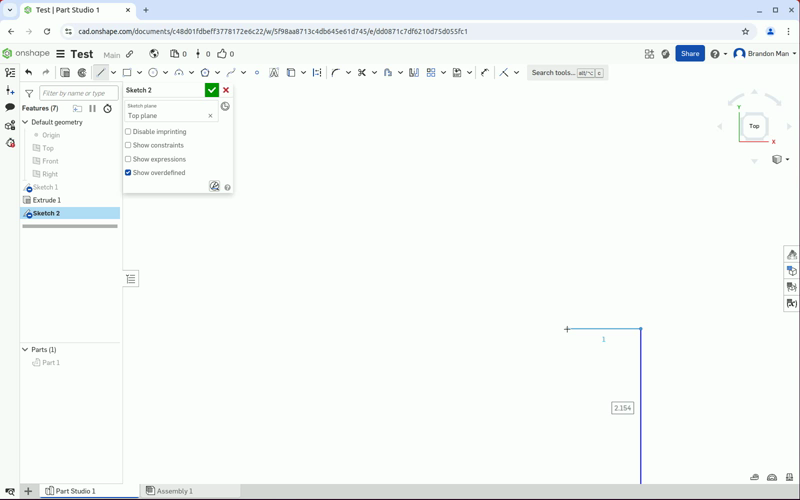
scroll(-6)
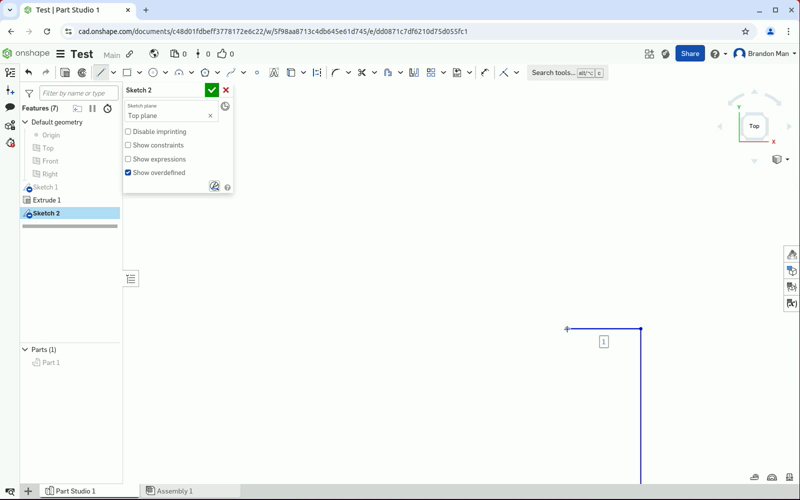
scroll(-6)
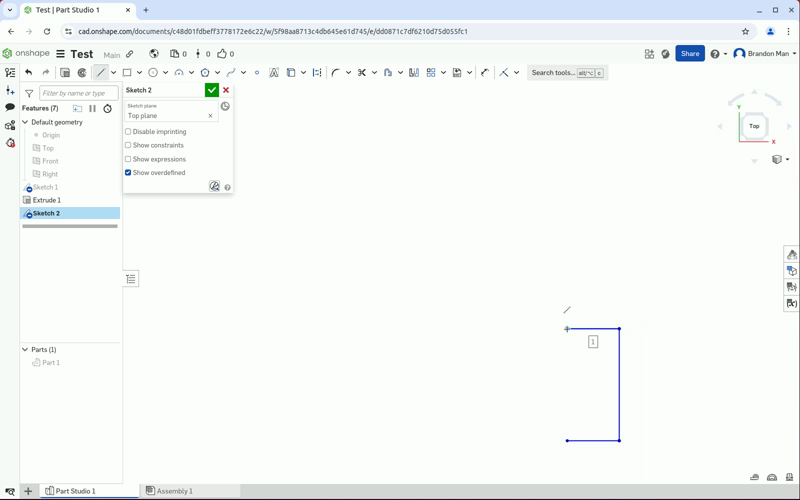
scroll(-6)
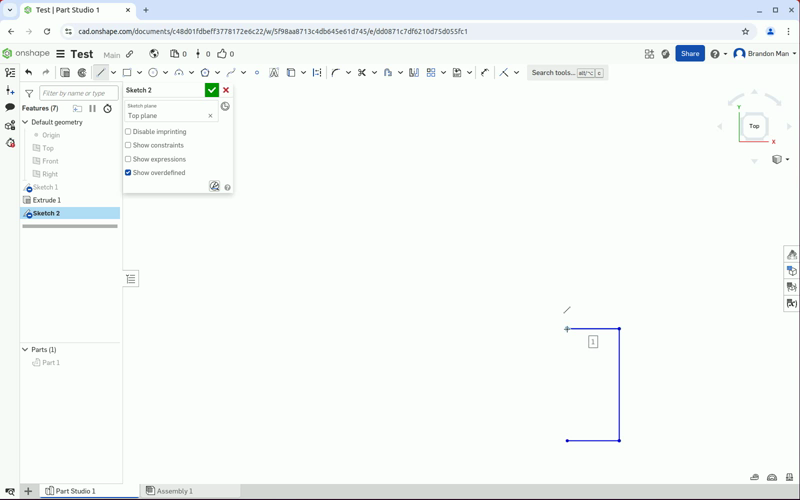
scroll(-6)
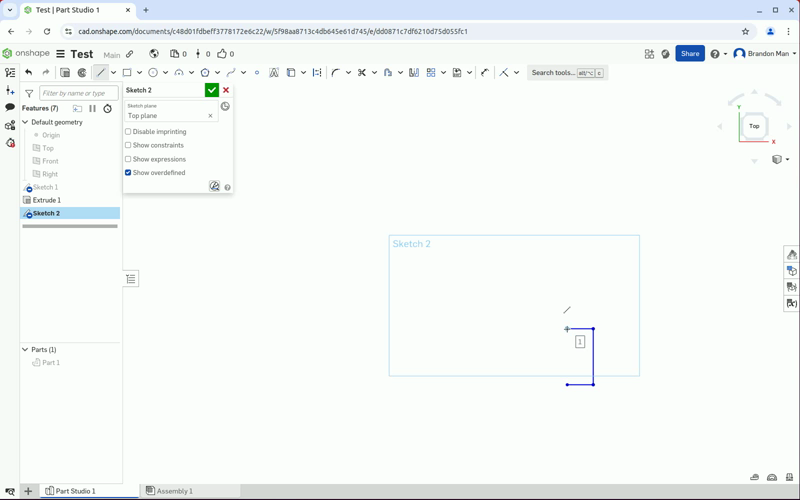
scroll(-6)
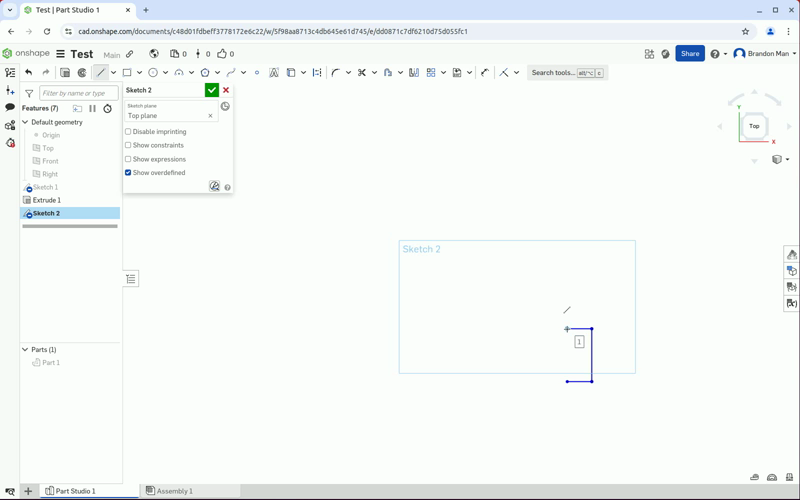
scroll(-6)
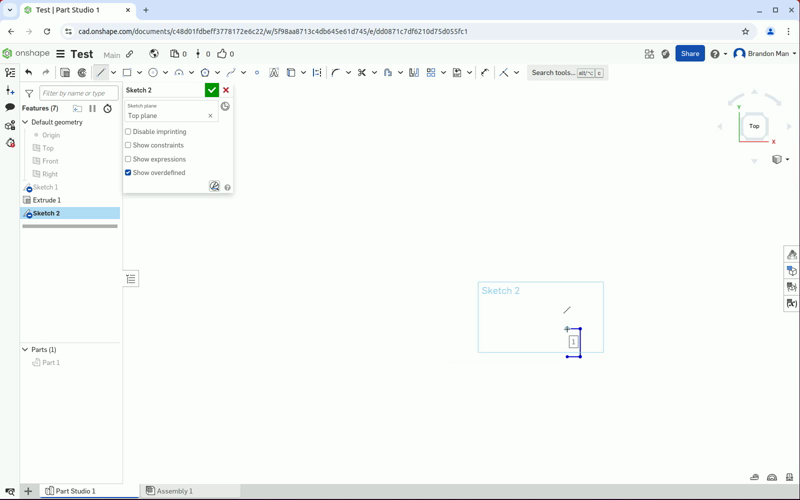
scroll(-6)
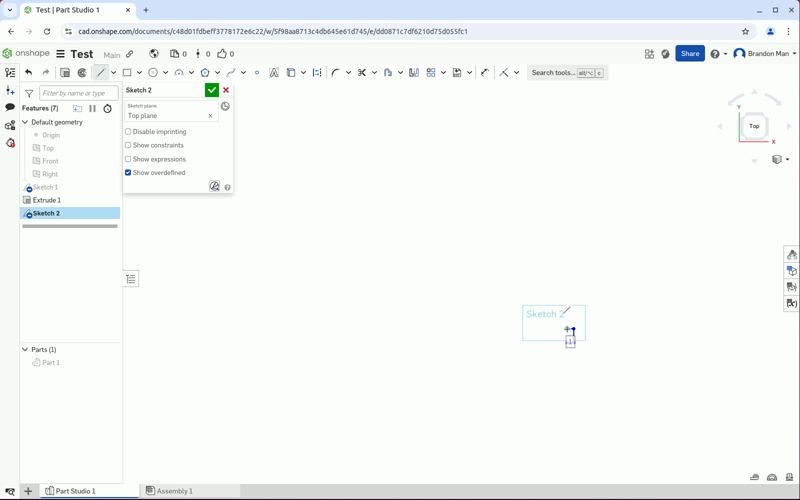
key_up(shift)
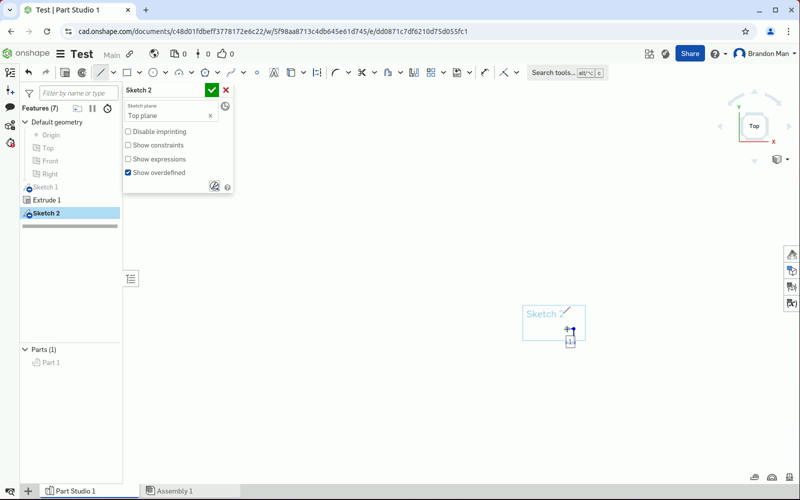
mouse_move(589, 328)
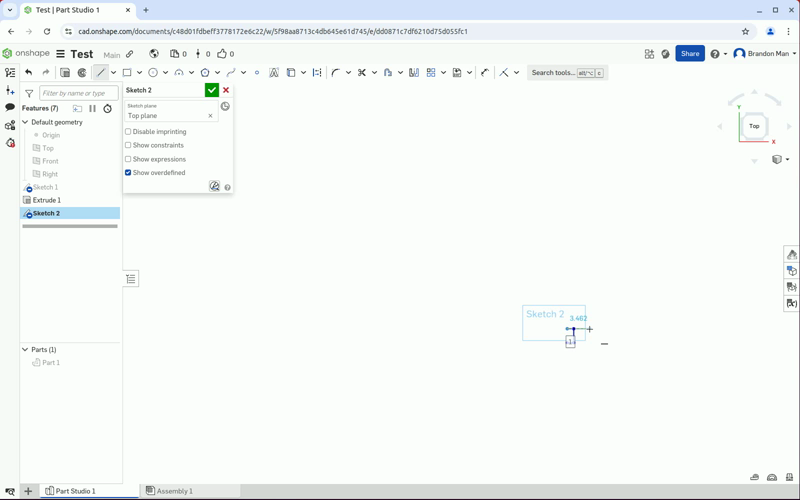
key_down(shift)
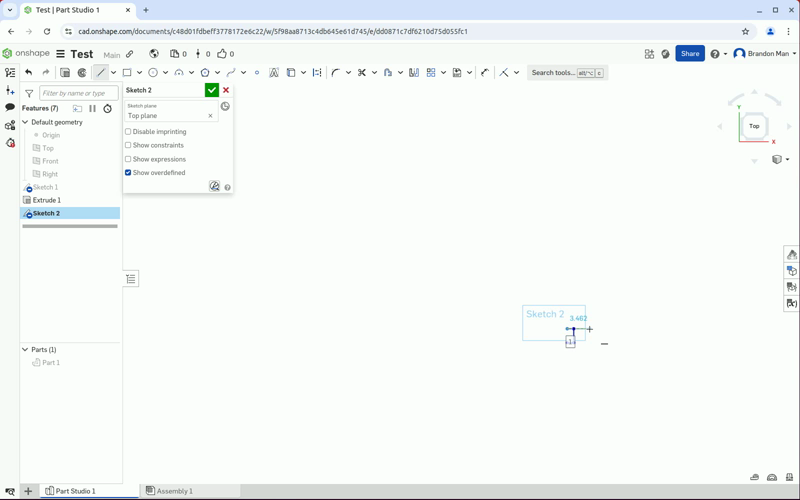
mouse_move(567, 342)
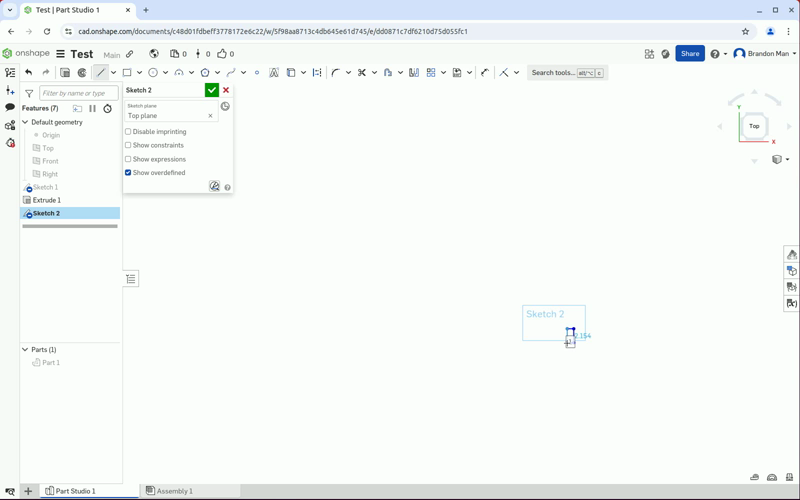
key_up(shift)
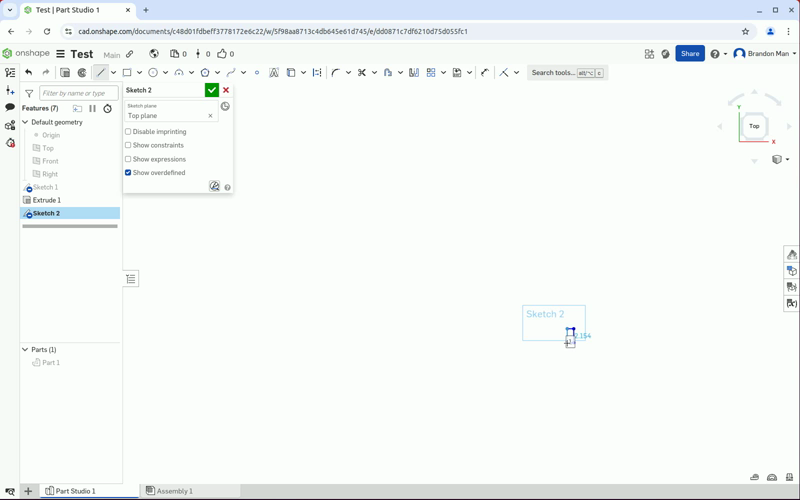
click(567, 342)
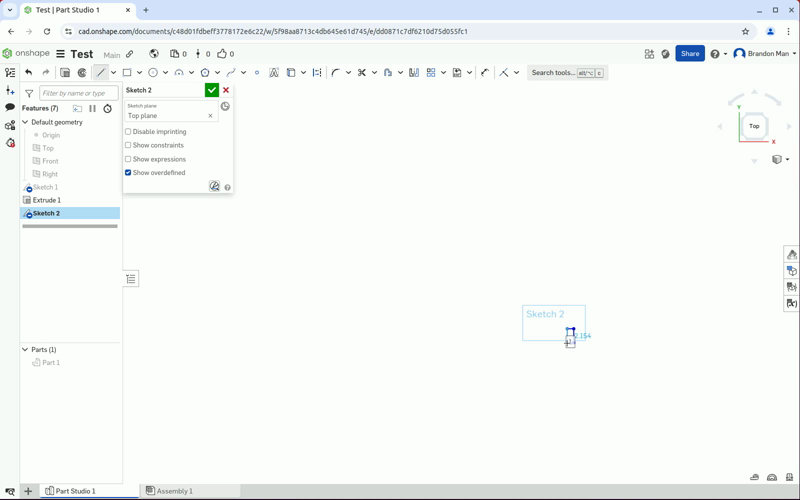
key(esc)
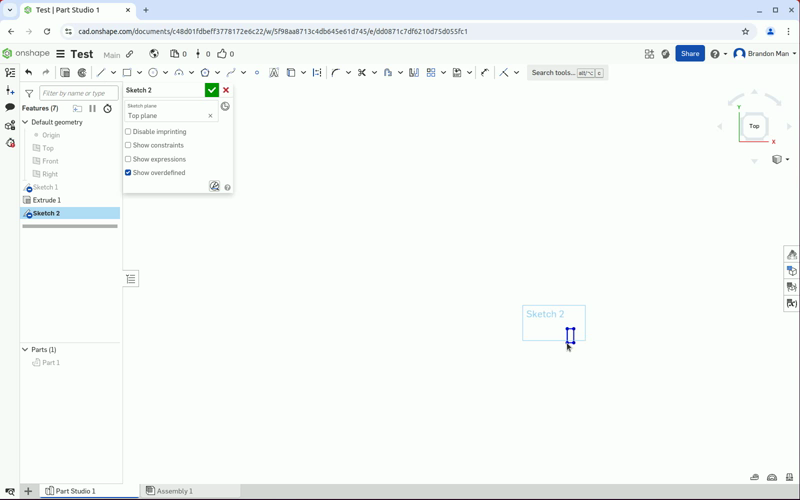
mouse_move(572, 338)
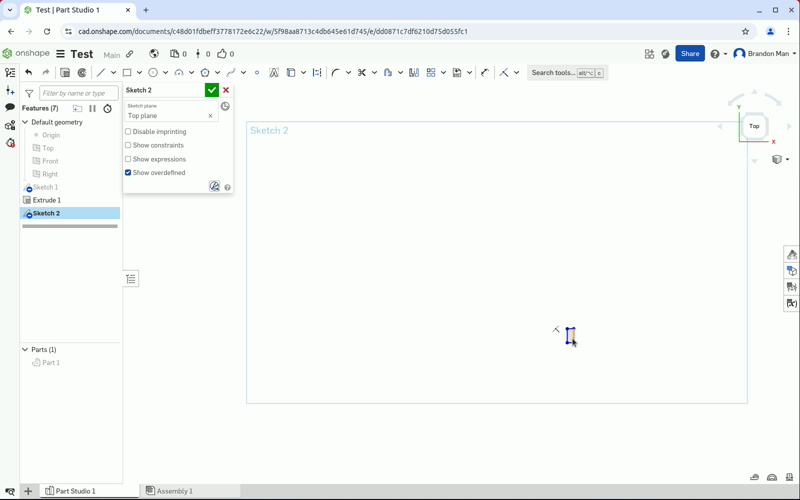
scroll(6)
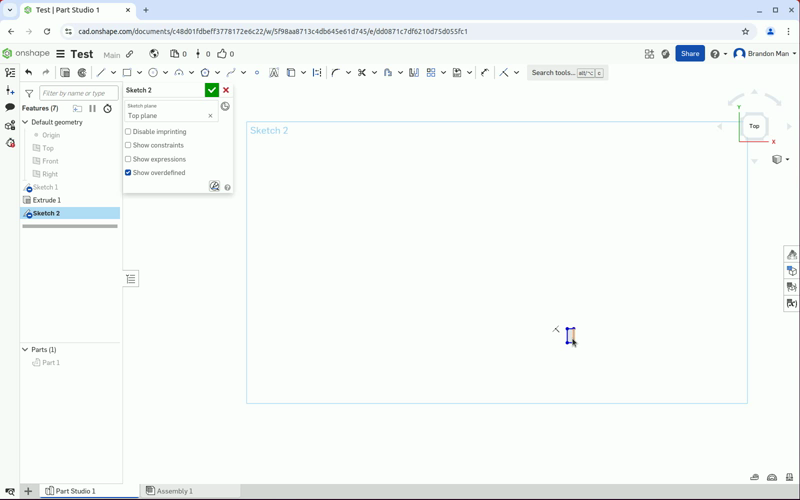
scroll(6)
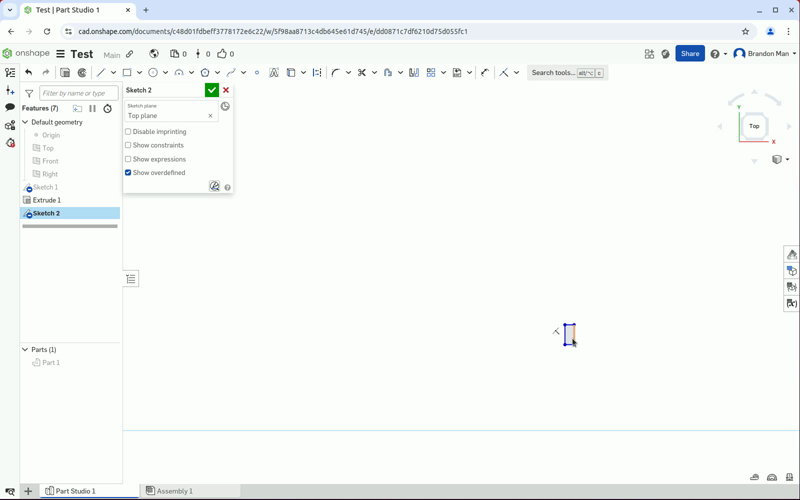
scroll(6)
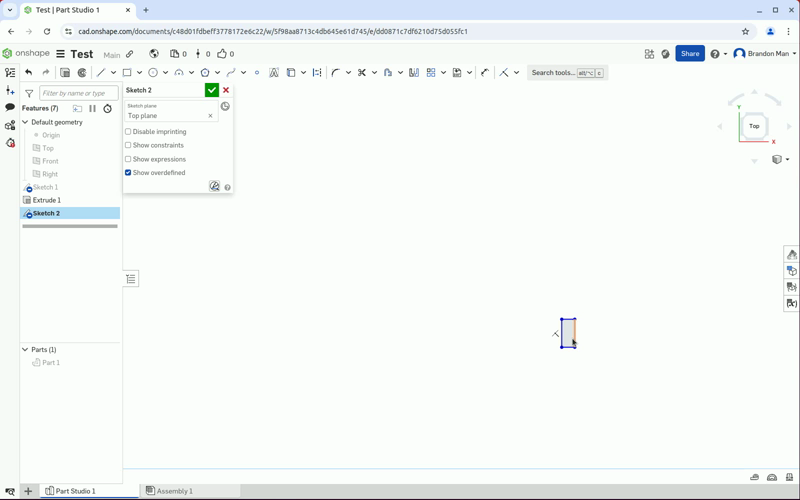
scroll(6)
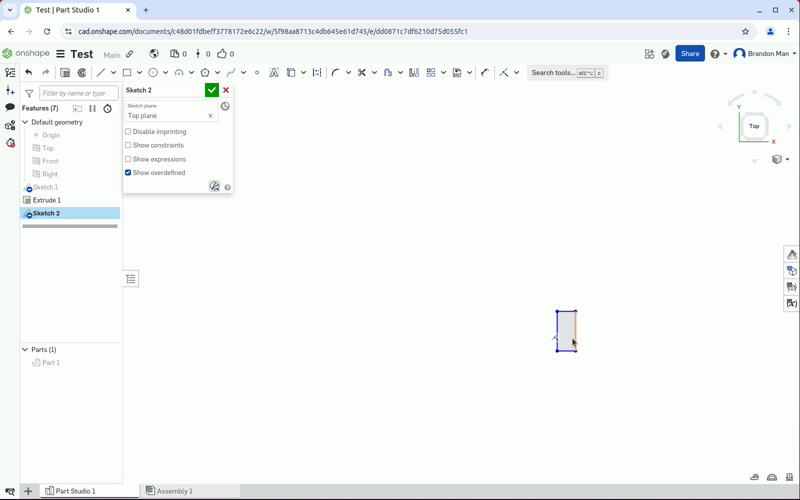
scroll(6)
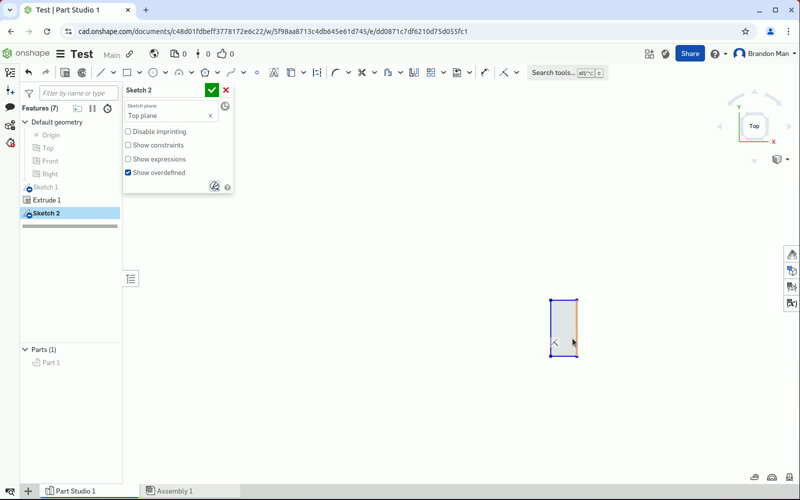
scroll(6)
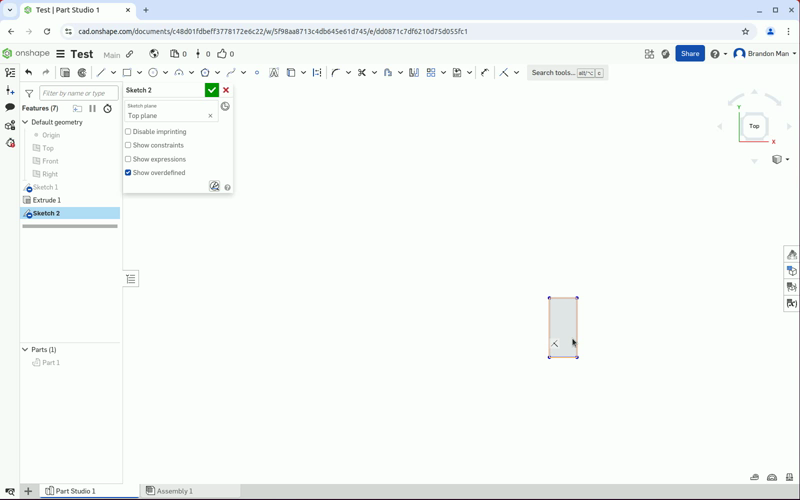
scroll(6)
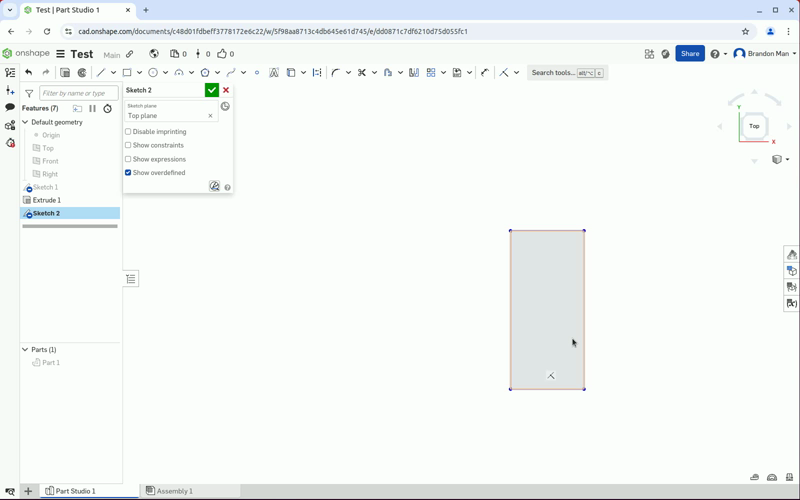
click(572, 338)
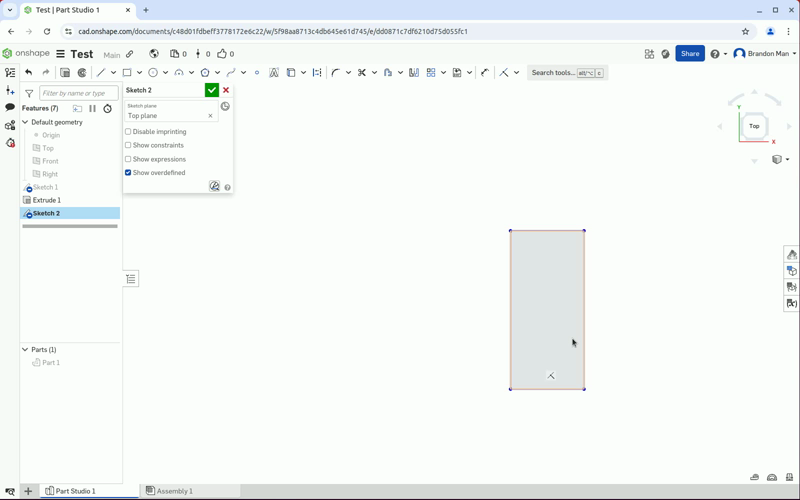
scroll(-6)
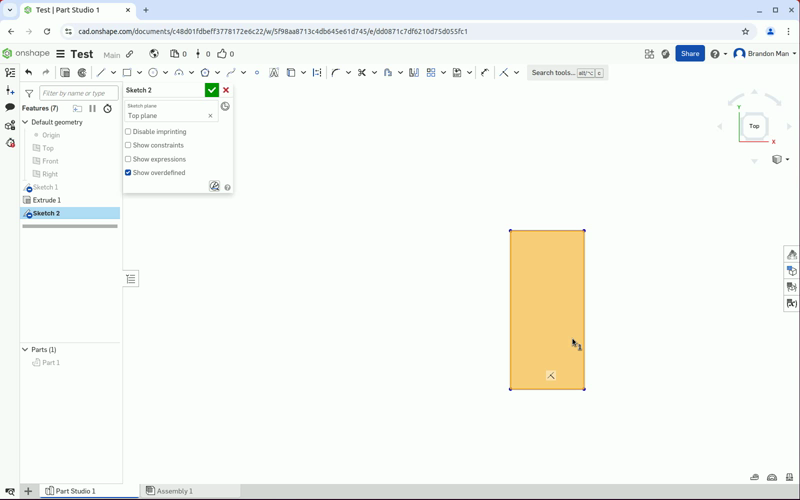
scroll(-6)
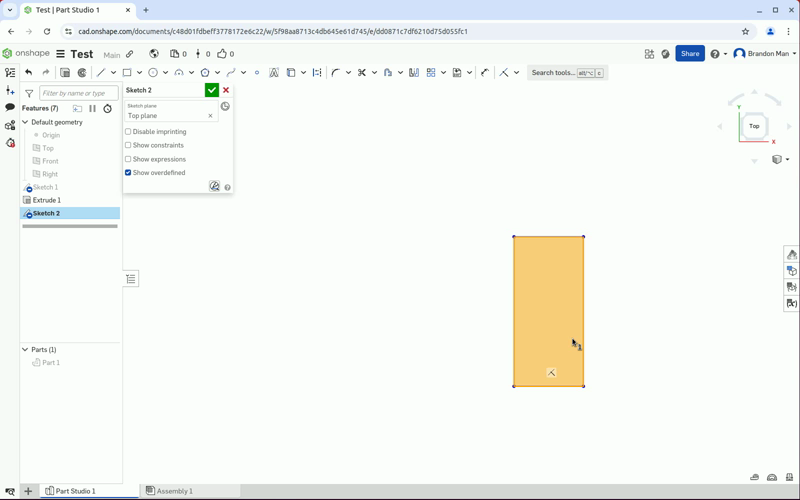
scroll(-6)
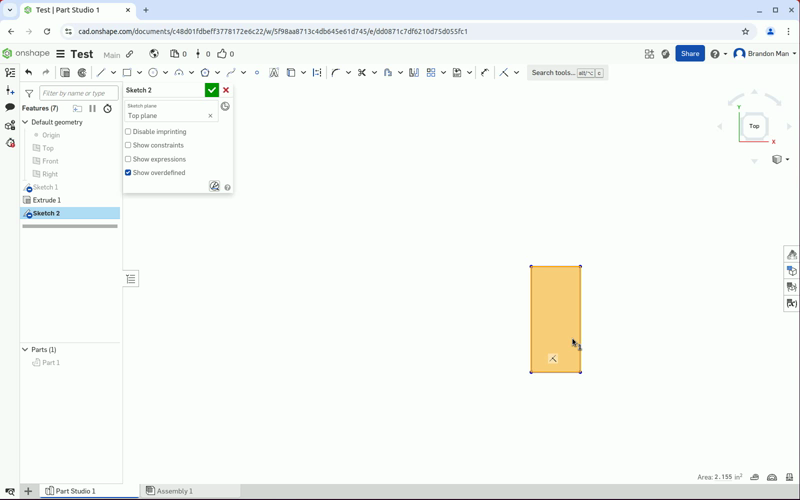
scroll(-6)
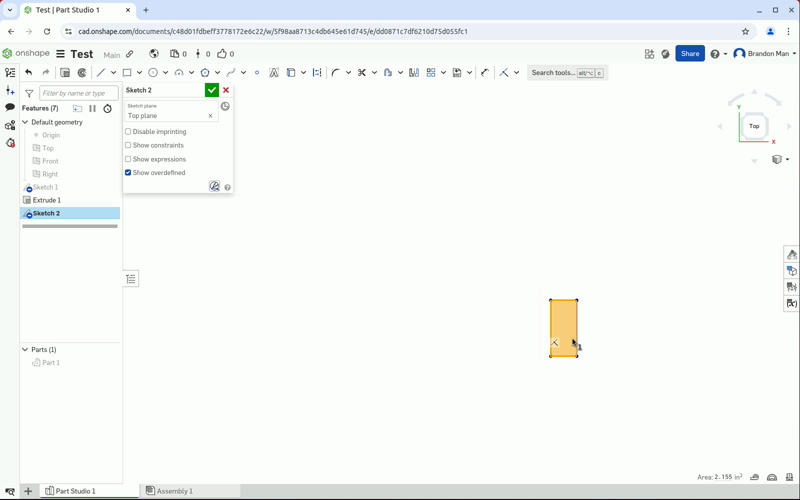
scroll(-6)
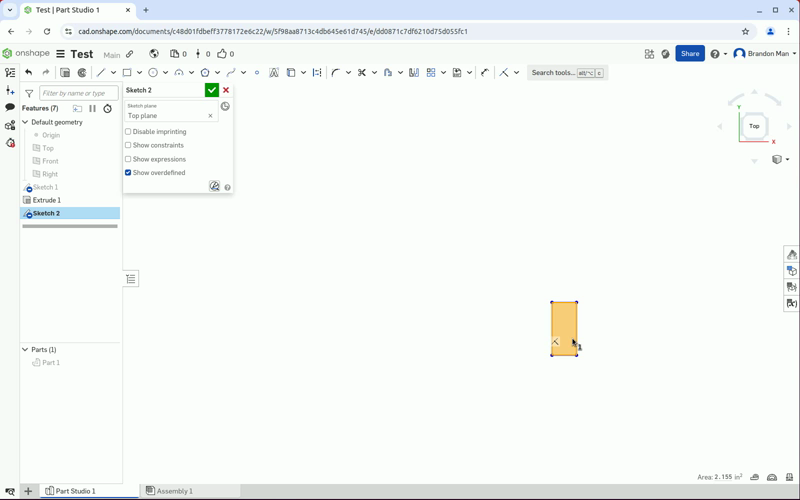
scroll(-6)
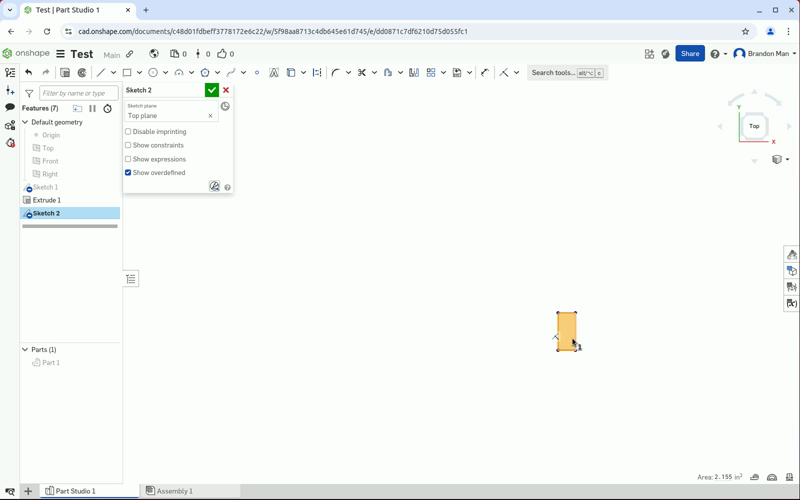
scroll(-6)
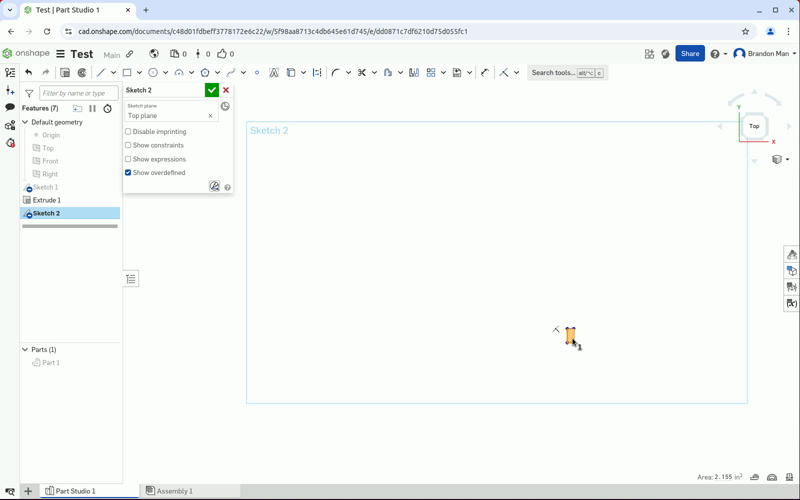
mouse_move(73, 352)
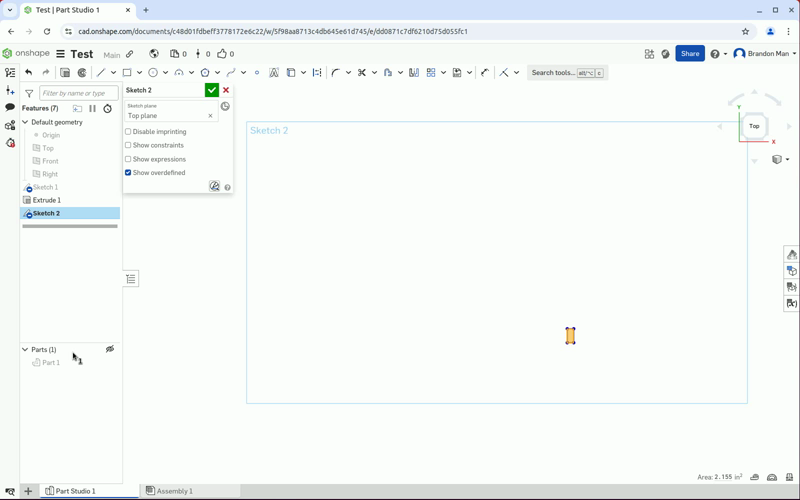
key(shift+y)
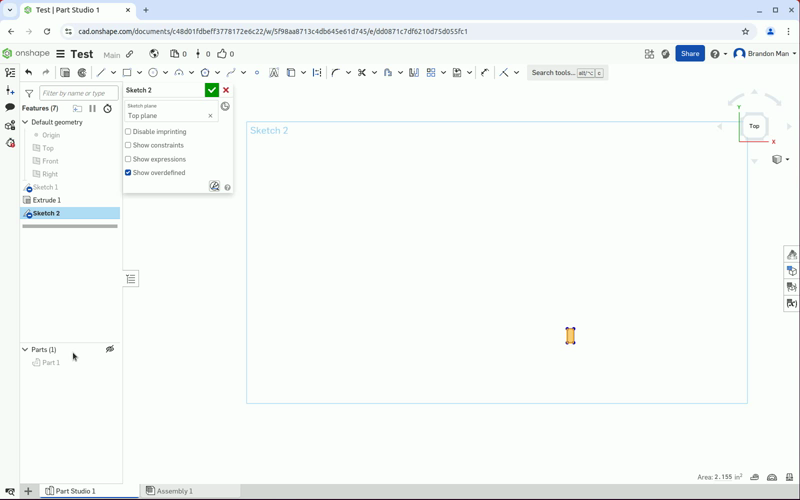
key(shift+e)
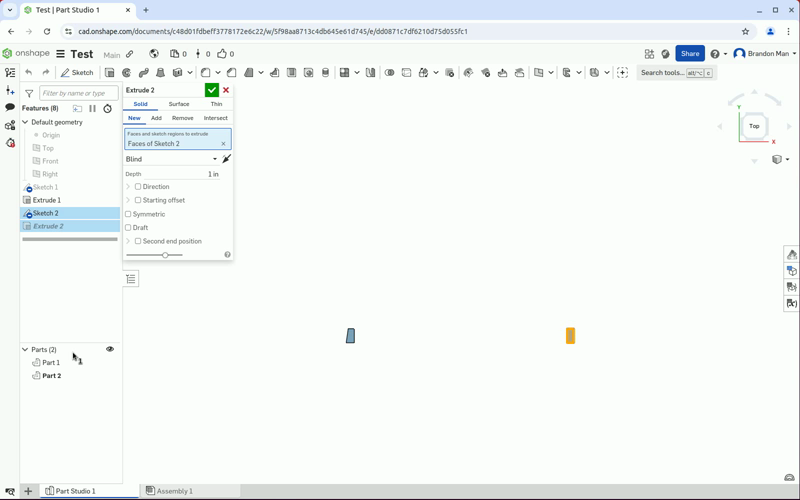
mouse_move(143, 106)
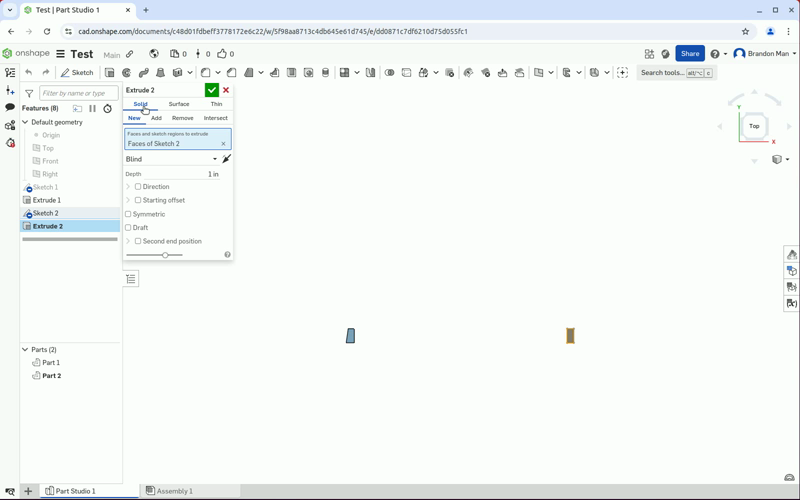
click(143, 106)
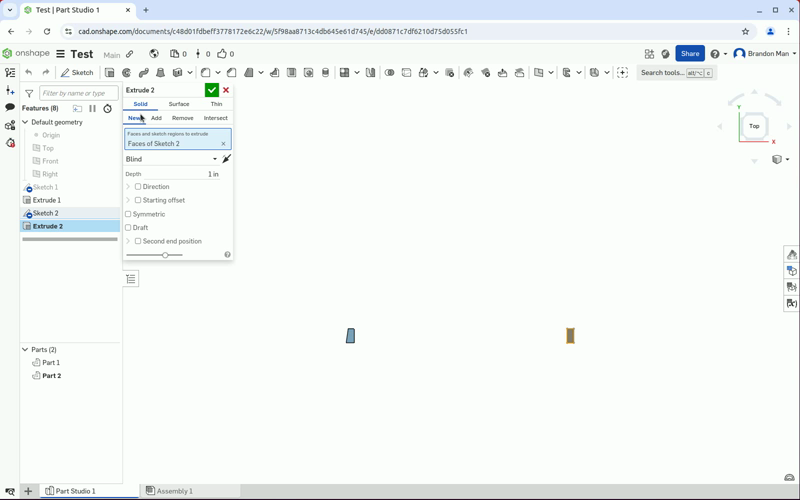
mouse_move(137, 120)
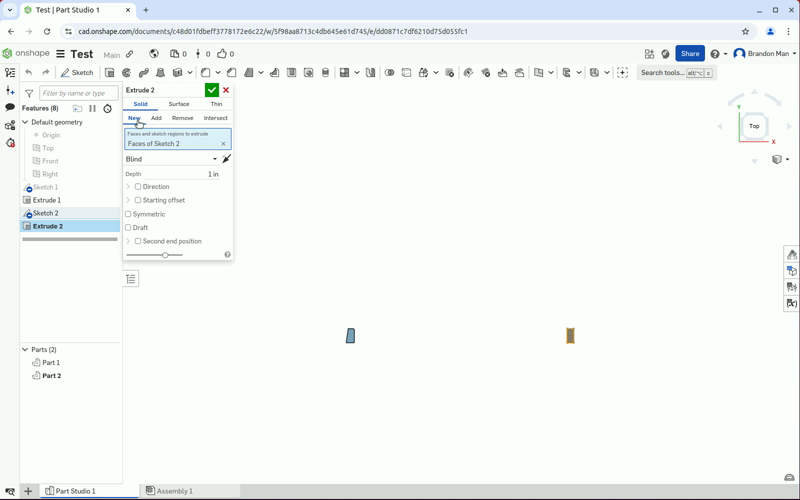
click(137, 120)
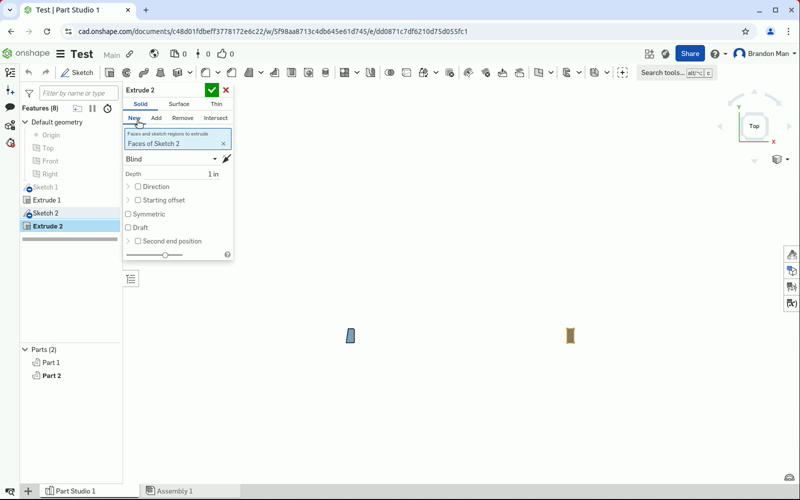
key(tab, 4)
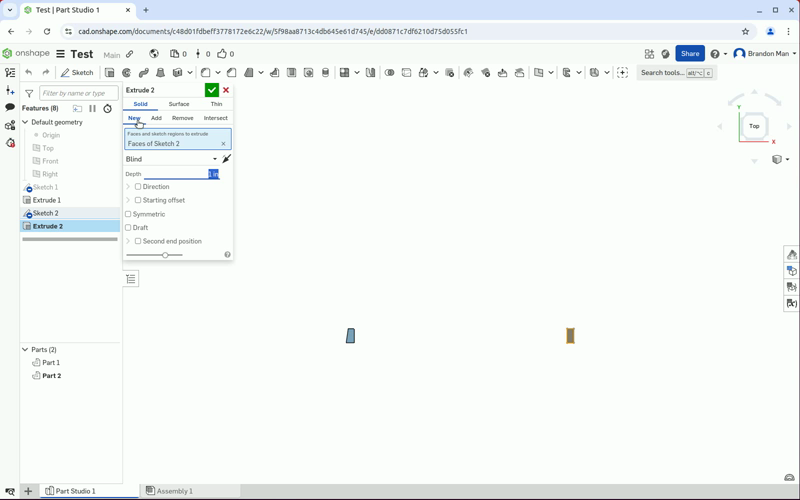
text(-19.979)
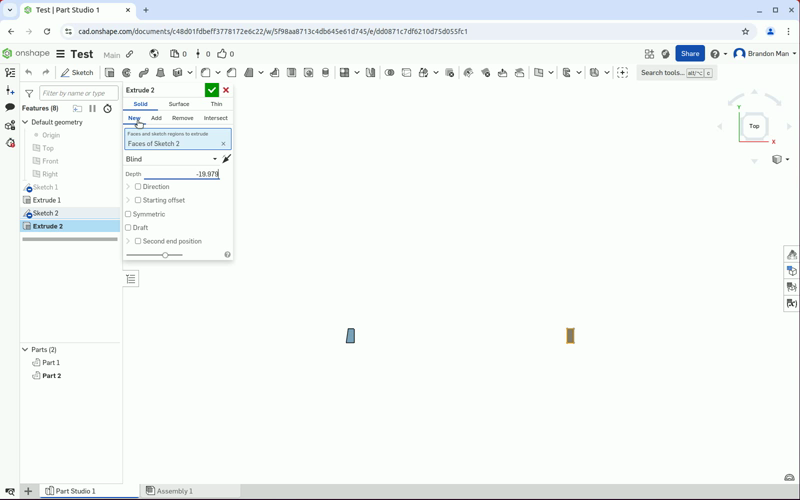
key(enter)
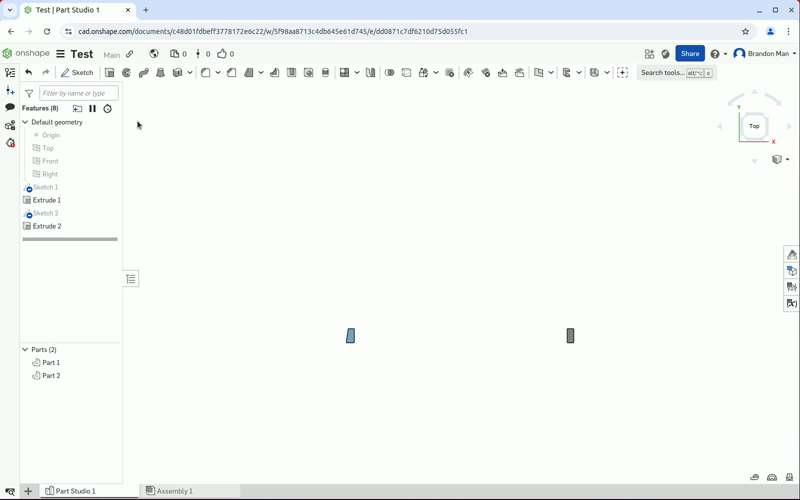
key(shift+h)
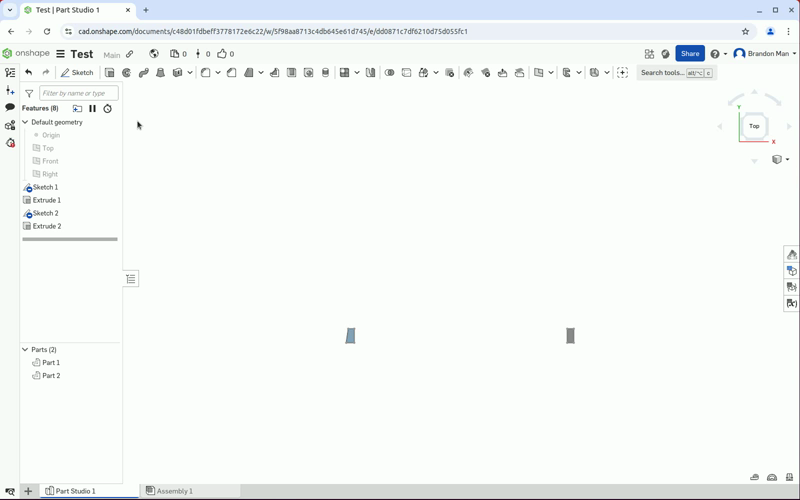
key(shift+h)
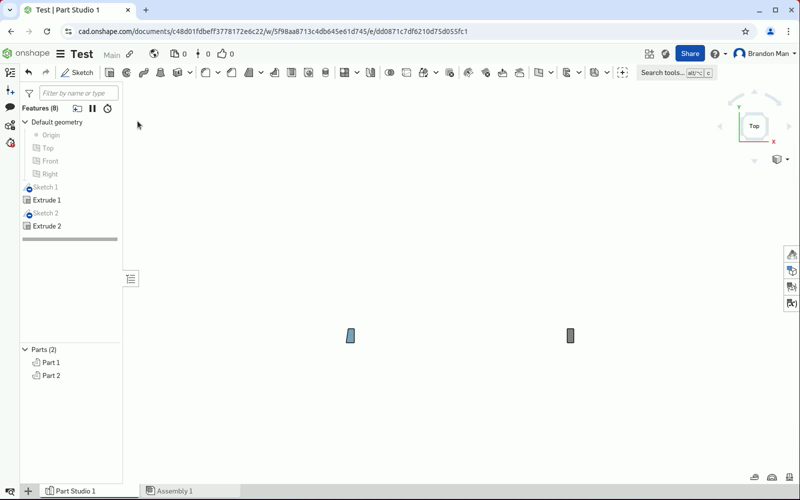
mouse_move(73, 189)
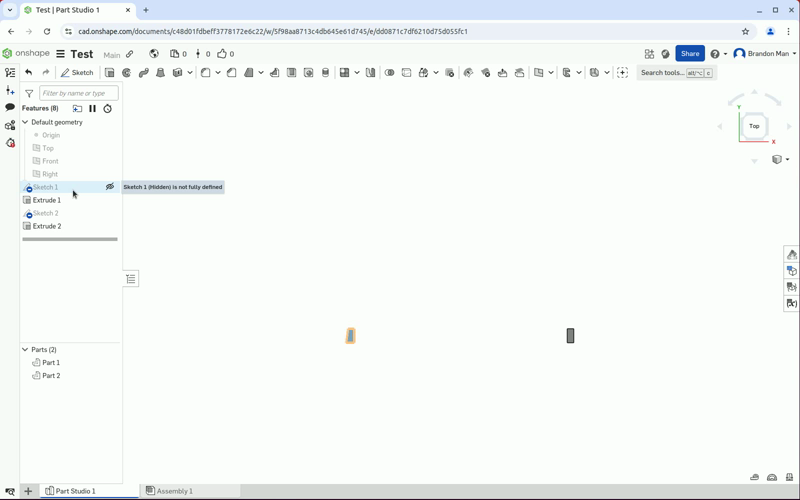
click(73, 189)
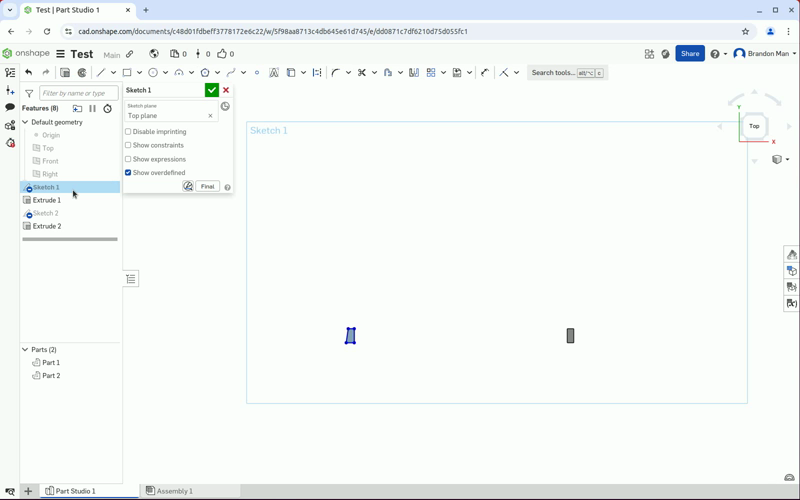
mouse_move(229, 92)
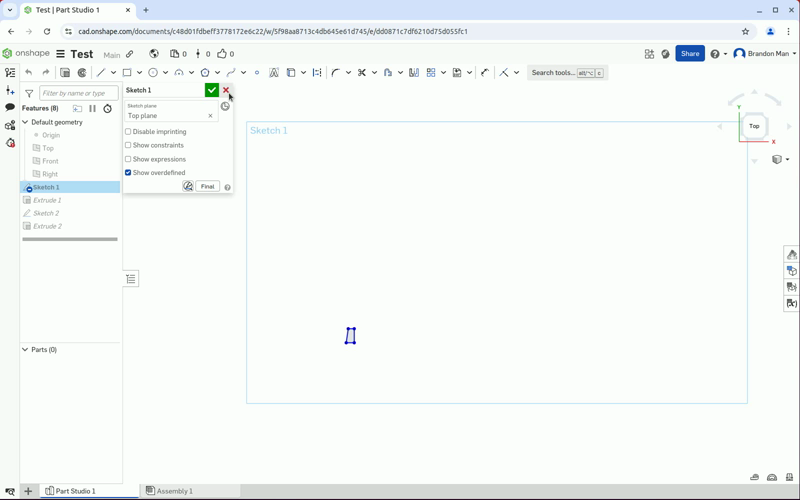
click(229, 92)
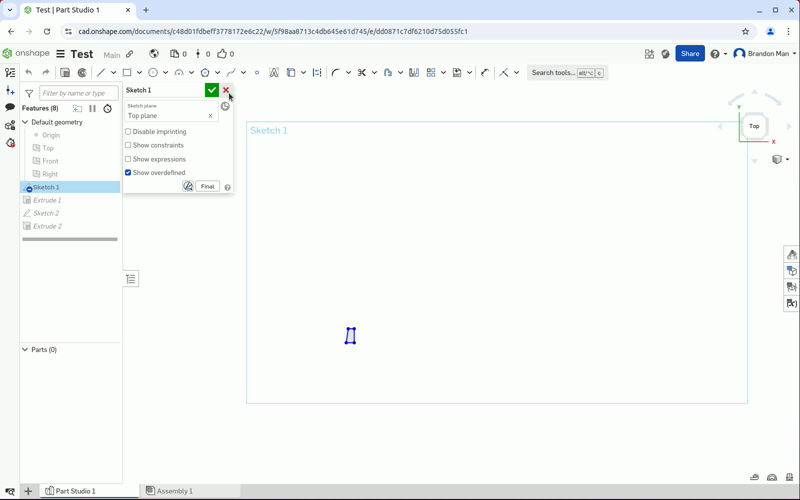
key(shift+s)
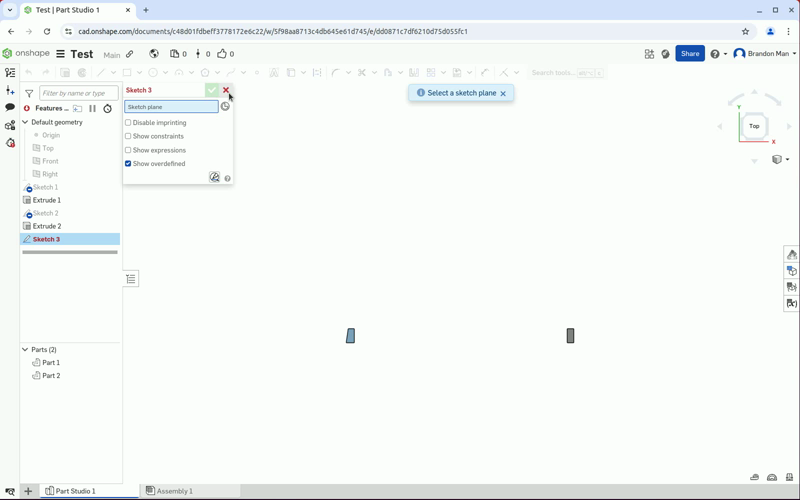
mouse_move(73, 150)
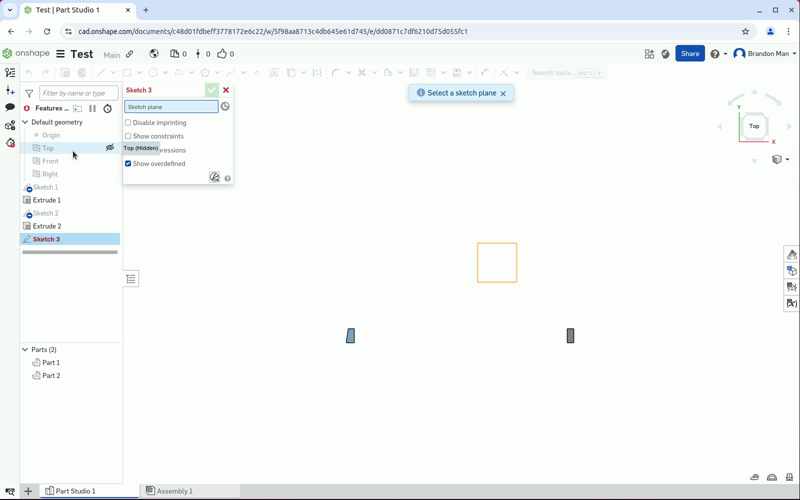
click(73, 150)
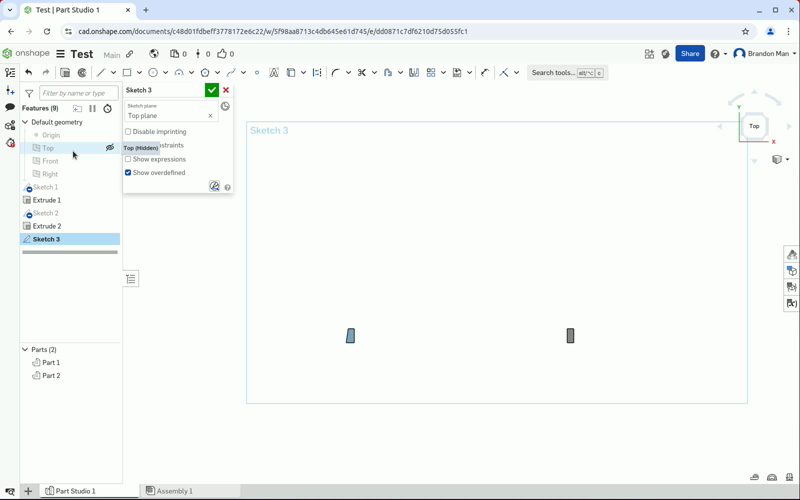
mouse_move(73, 352)
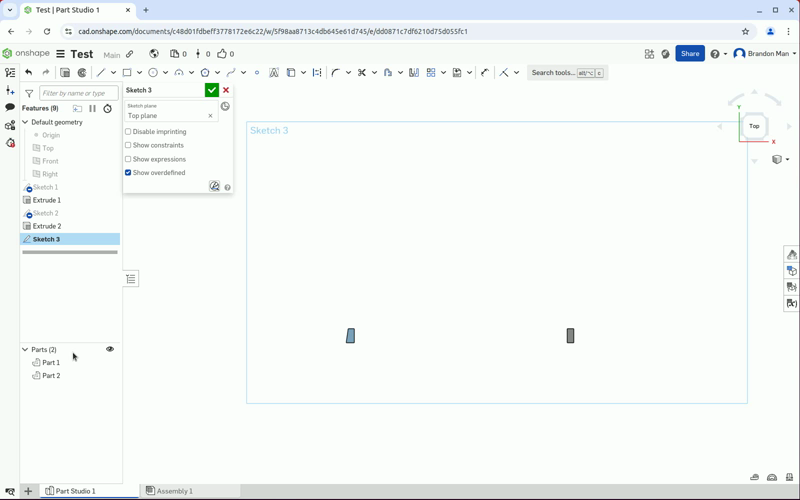
key(y)
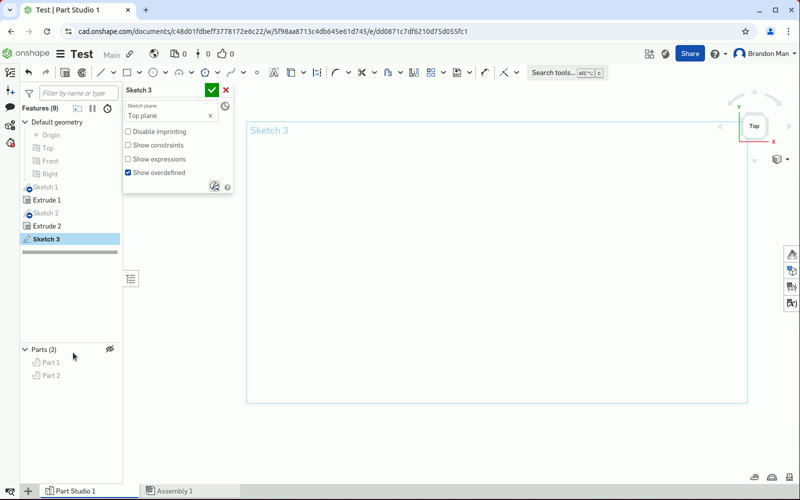
key(l)
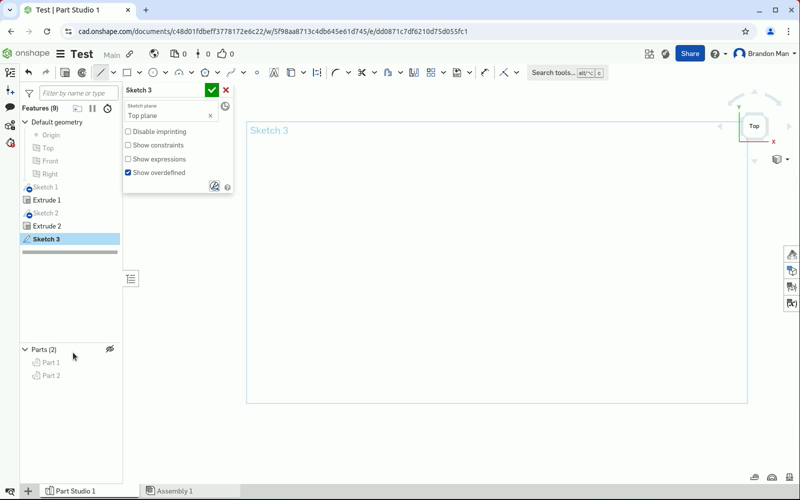
key_down(shift)
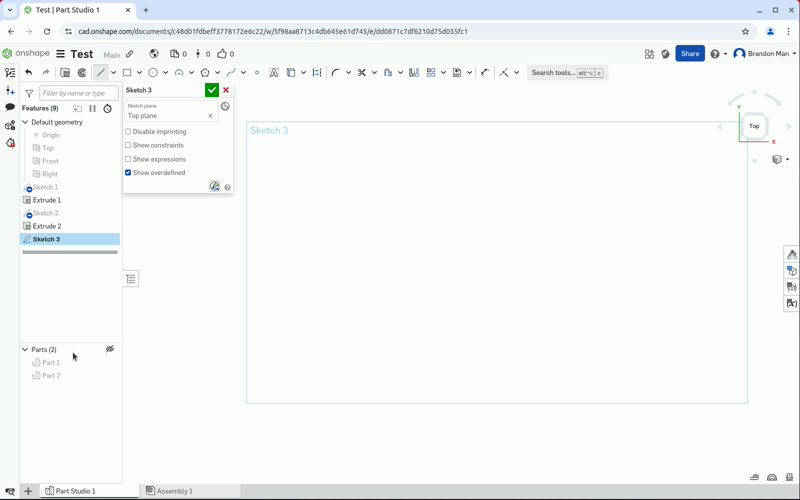
mouse_move(348, 250)
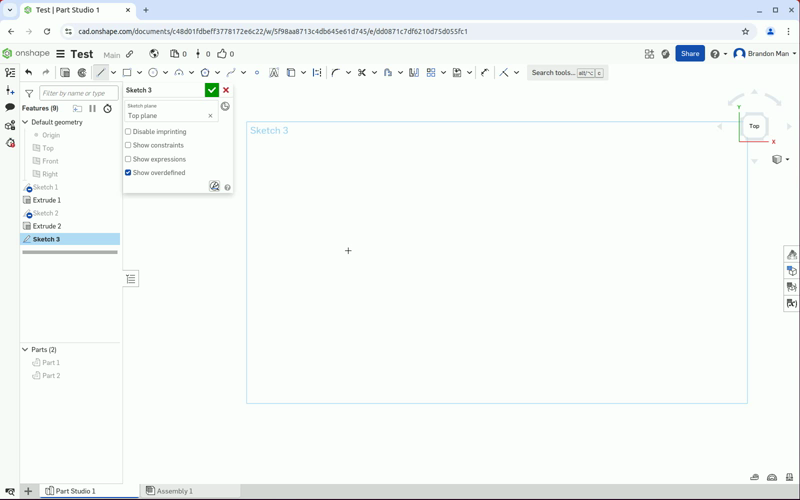
click(348, 250)
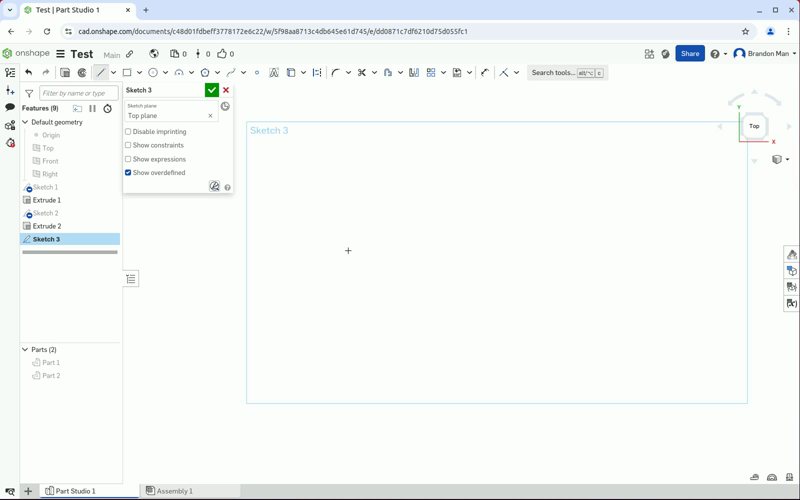
key_up(shift)
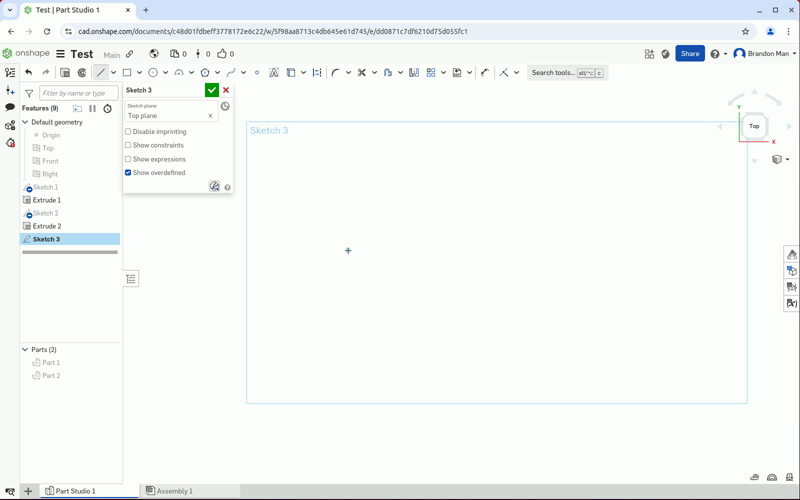
key_down(shift)
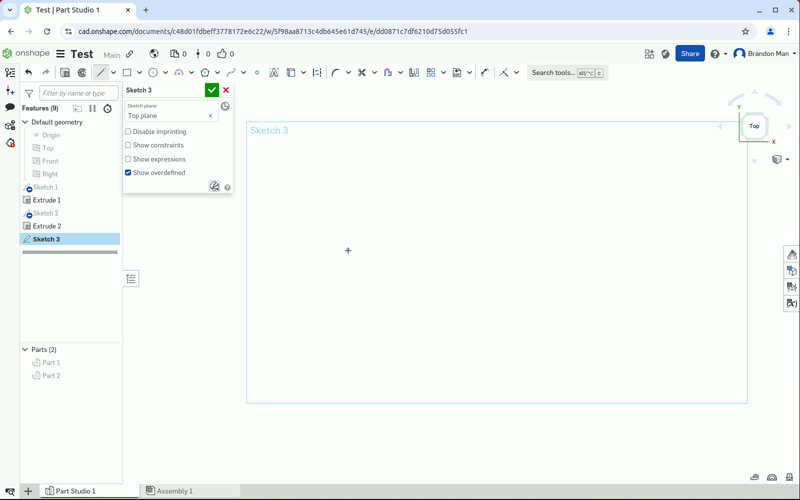
mouse_move(572, 250)
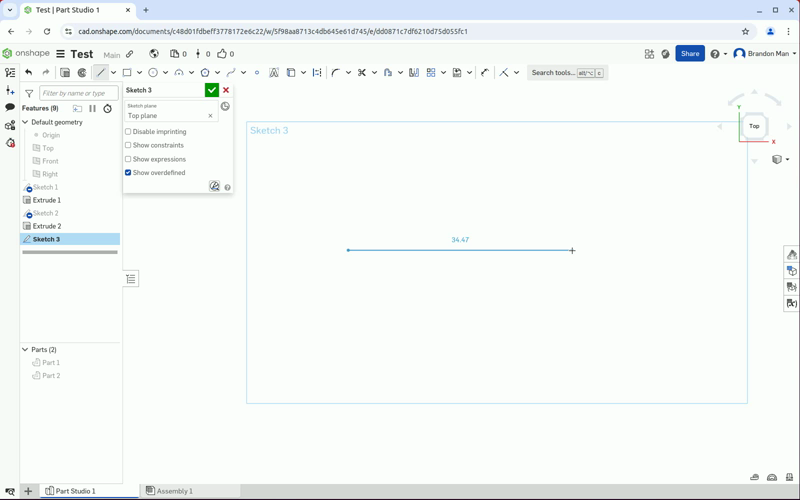
click(572, 250)
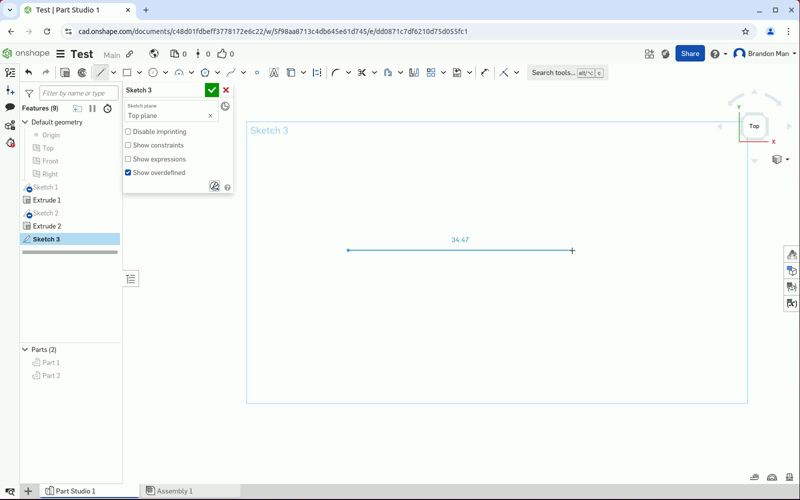
key_up(shift)
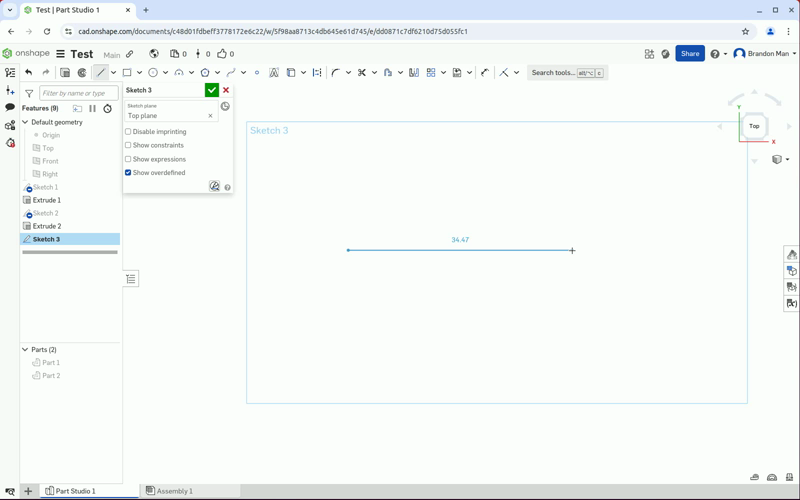
key_down(shift)
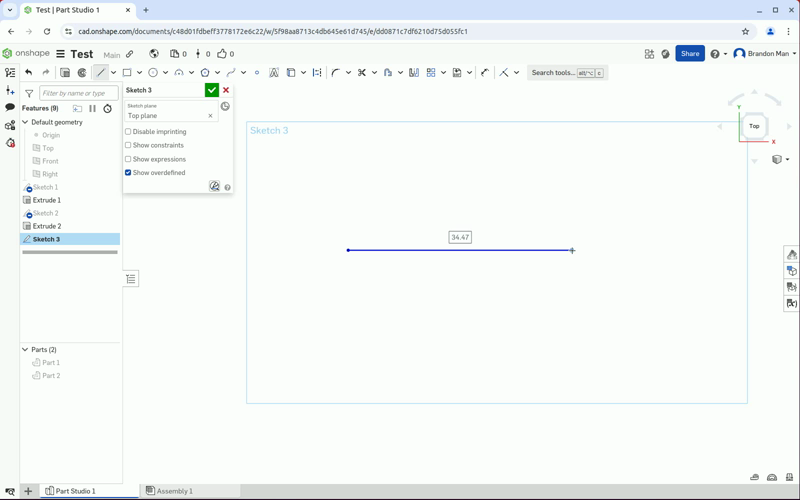
mouse_move(589, 250)
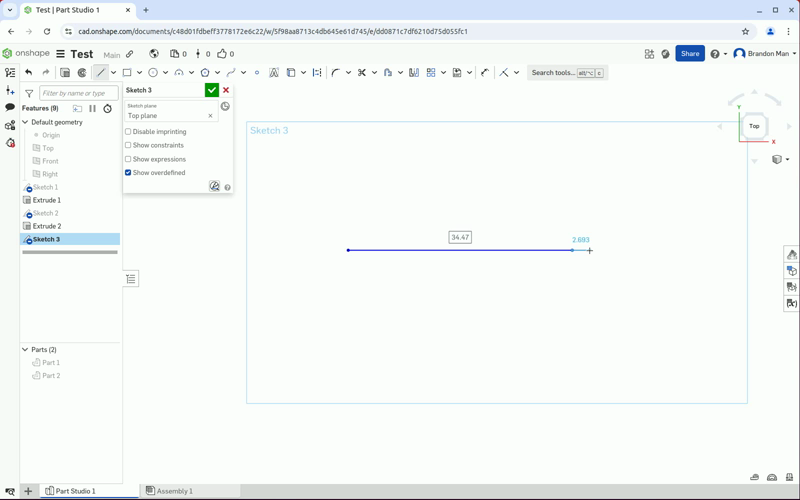
mouse_move(572, 221)
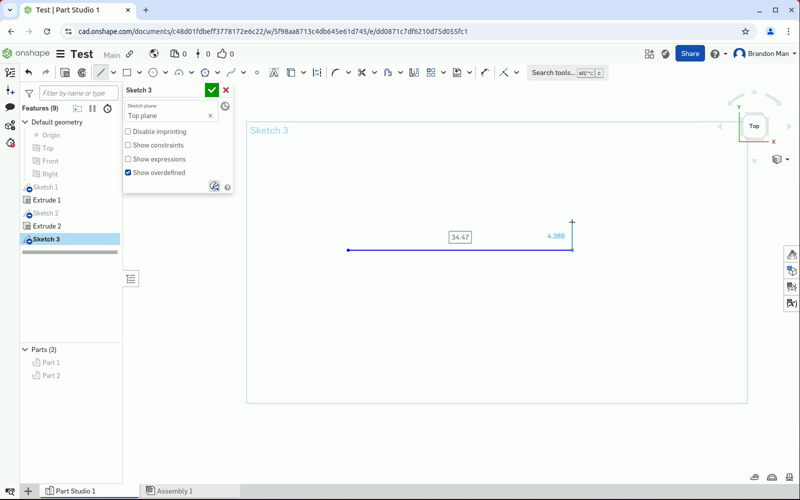
click(572, 221)
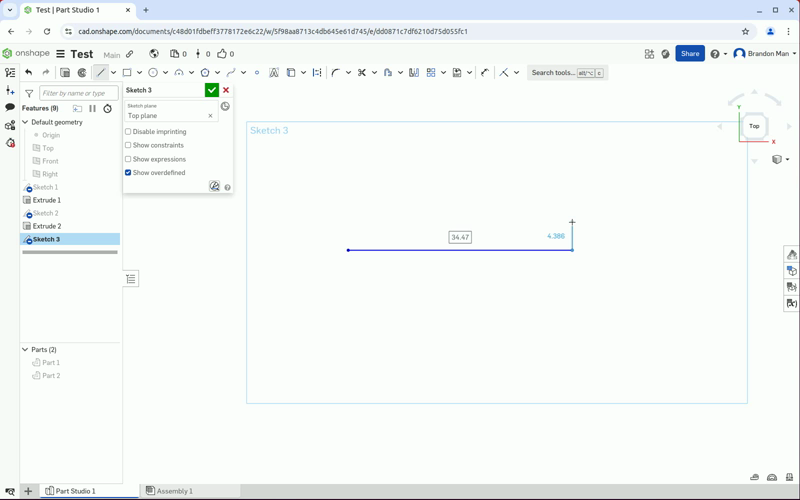
key_up(shift)
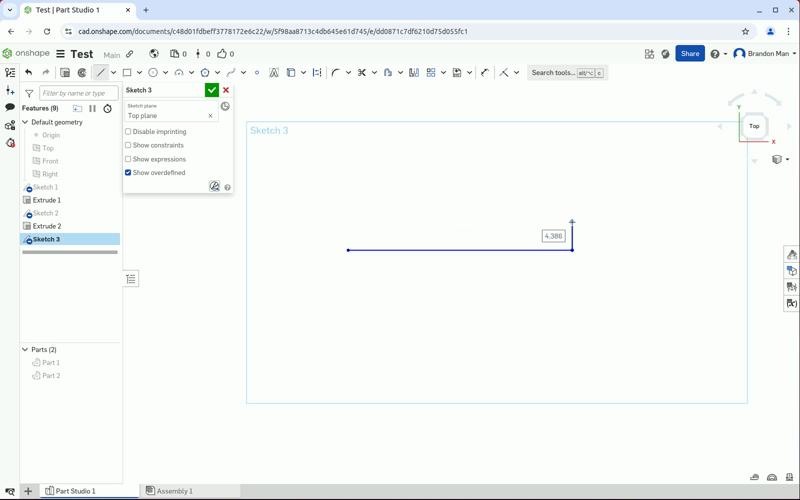
key_down(shift)
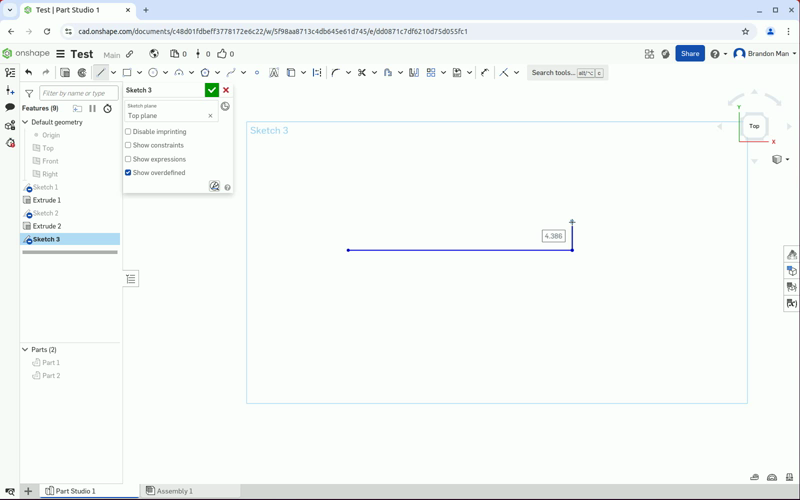
mouse_move(348, 221)
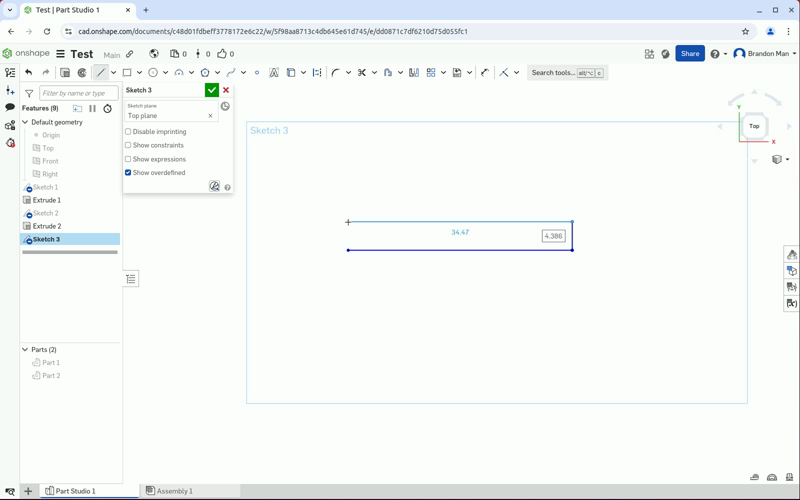
click(348, 221)
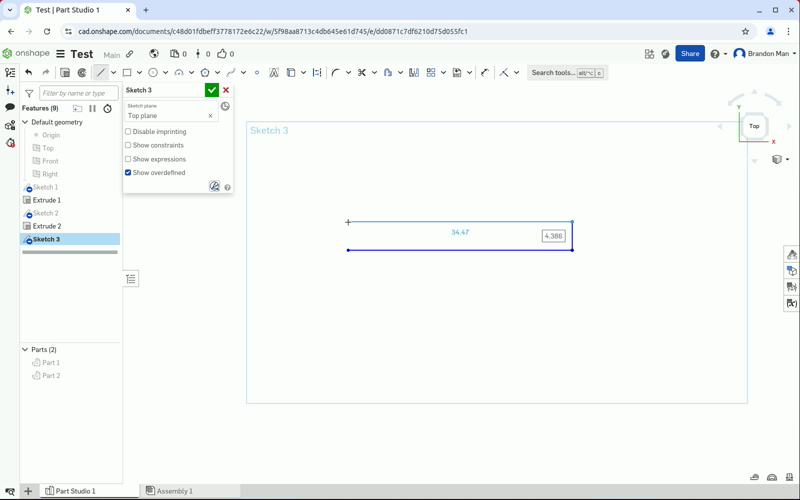
key_up(shift)
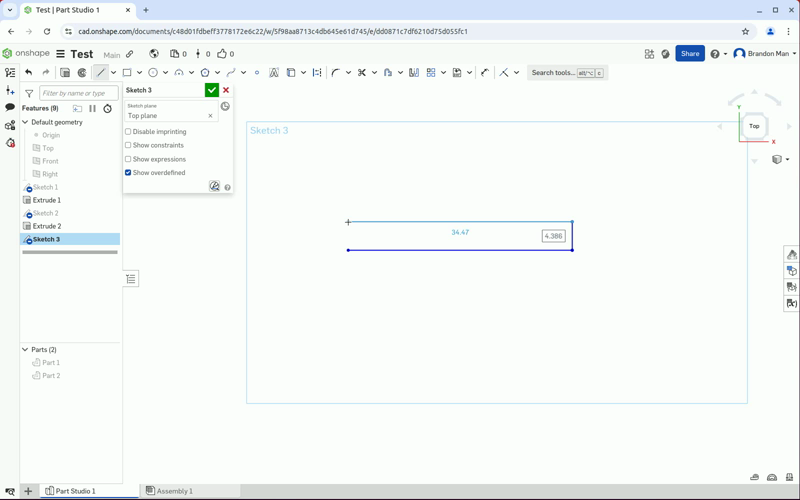
mouse_move(378, 221)
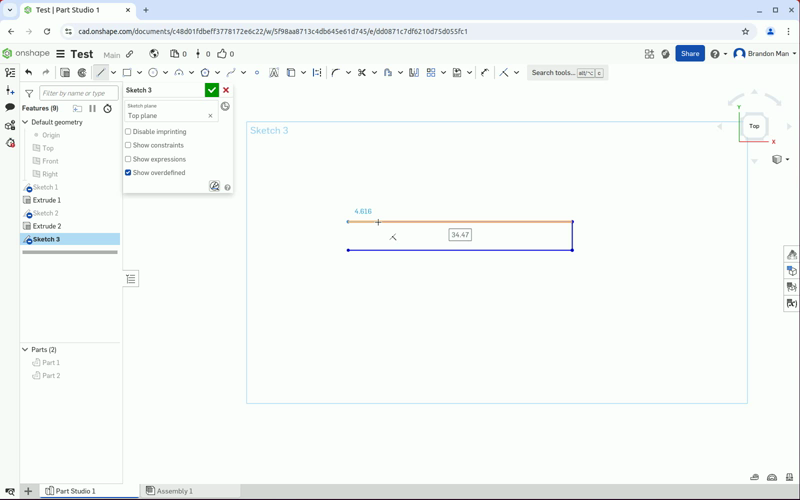
key_down(shift)
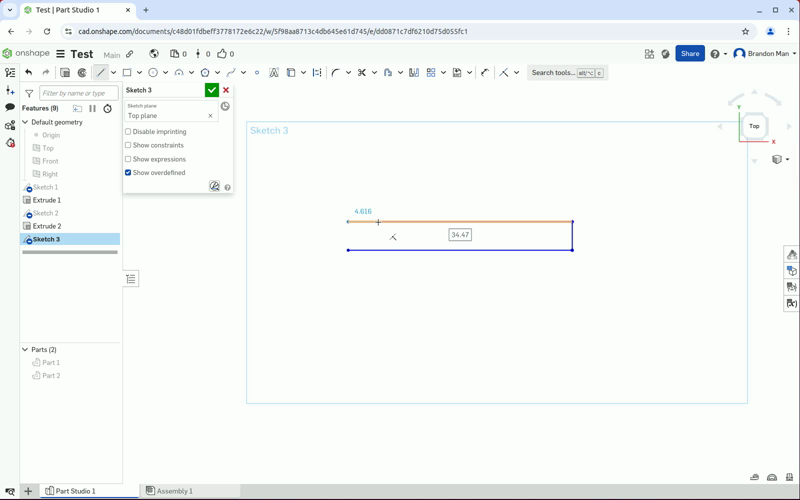
mouse_move(348, 250)
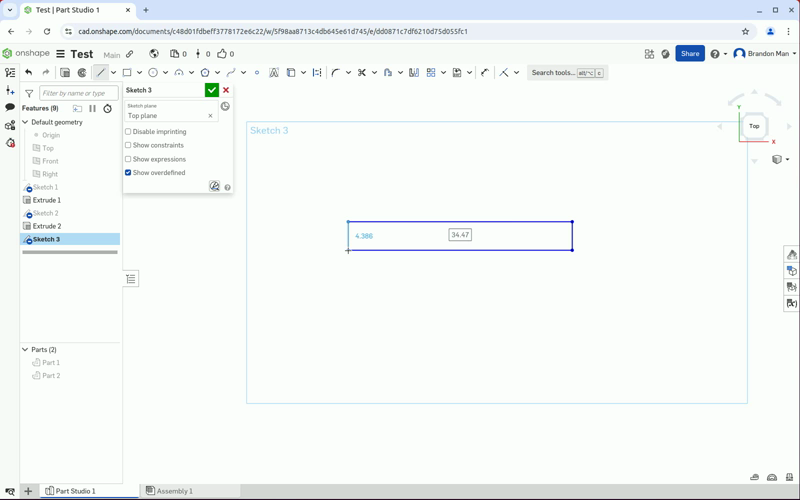
key_up(shift)
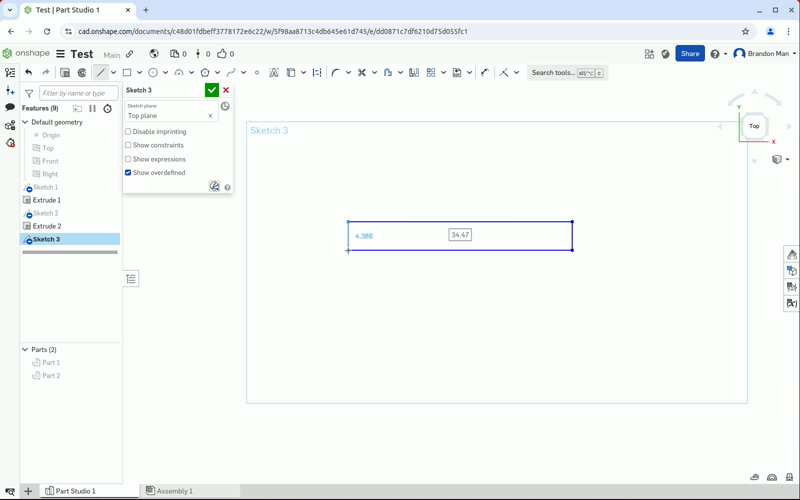
click(348, 250)
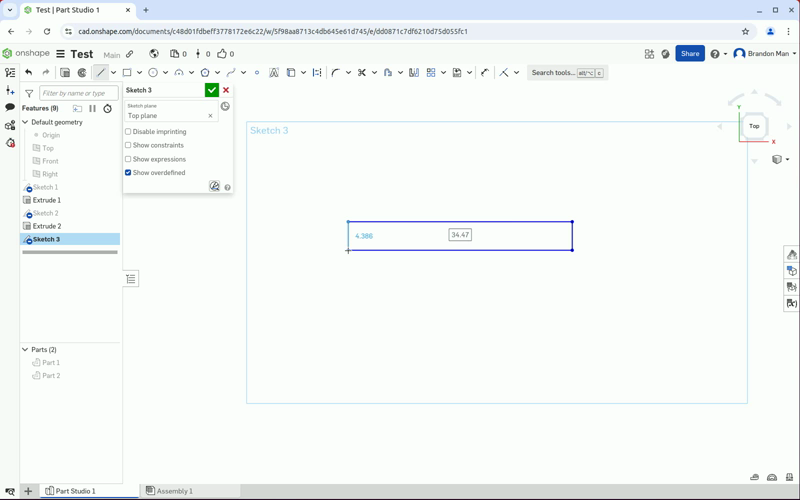
key(esc)
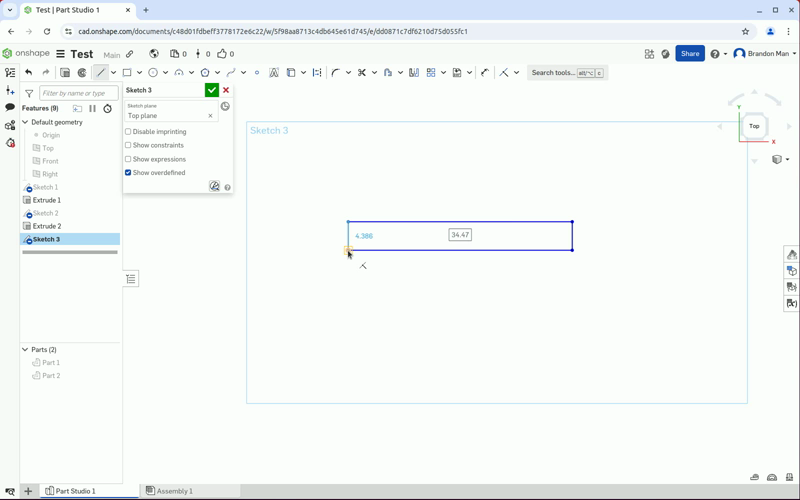
mouse_move(437, 230)
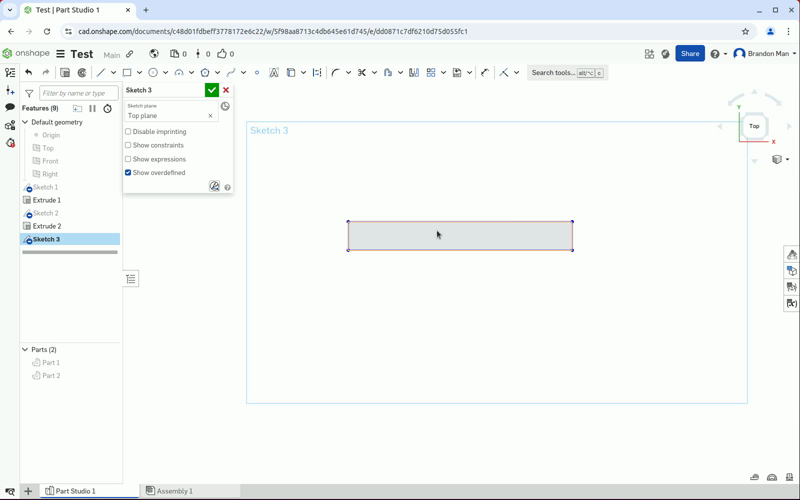
click(437, 230)
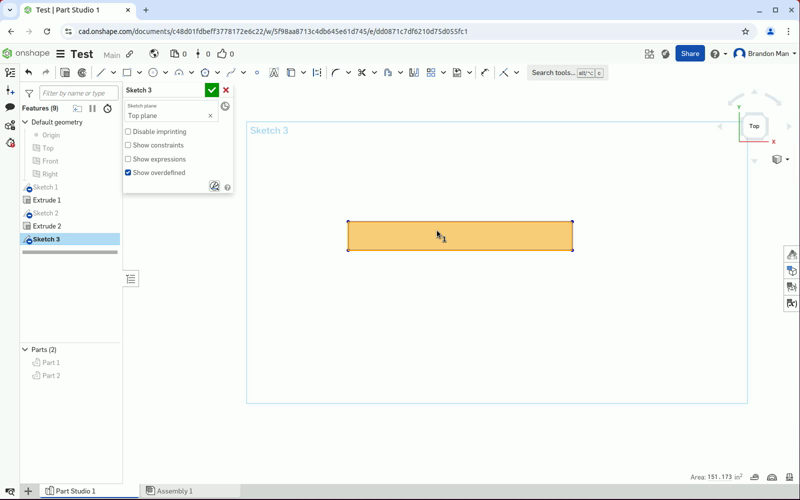
mouse_move(73, 352)
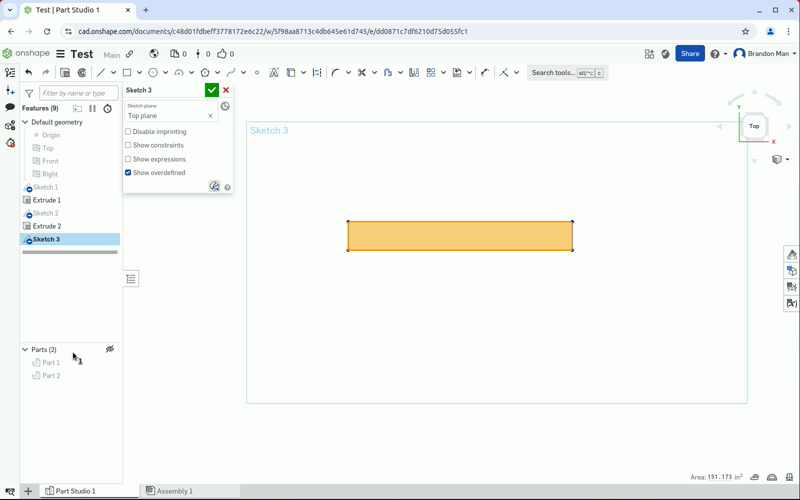
key(shift+y)
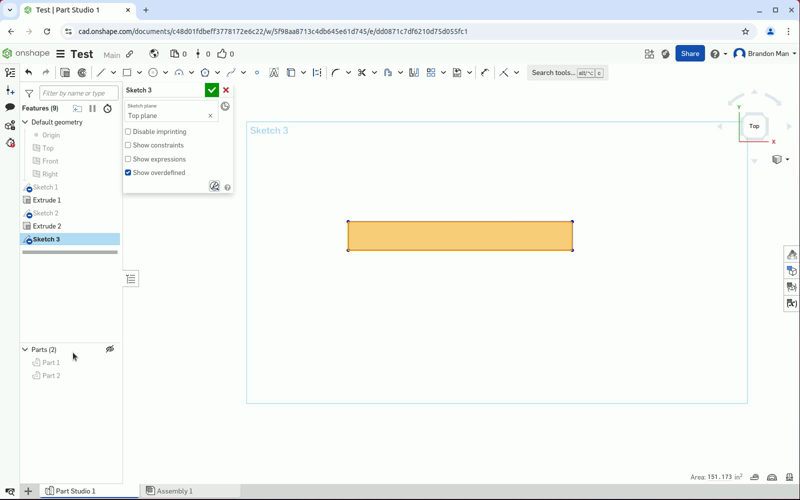
key(shift+e)
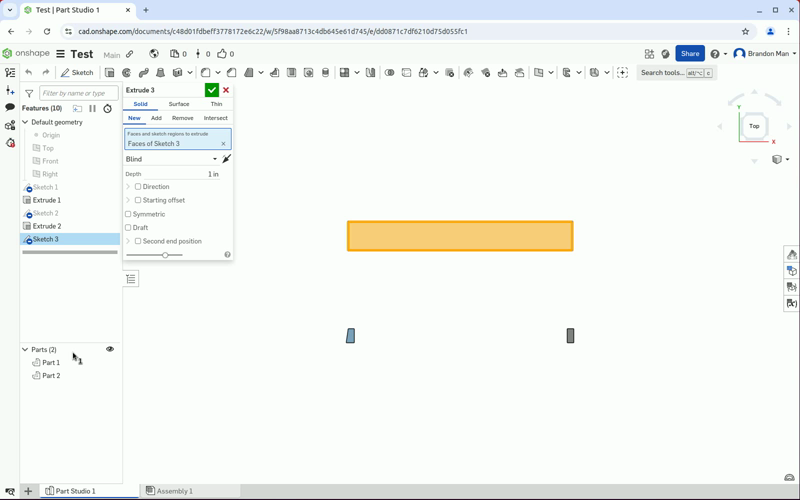
mouse_move(143, 106)
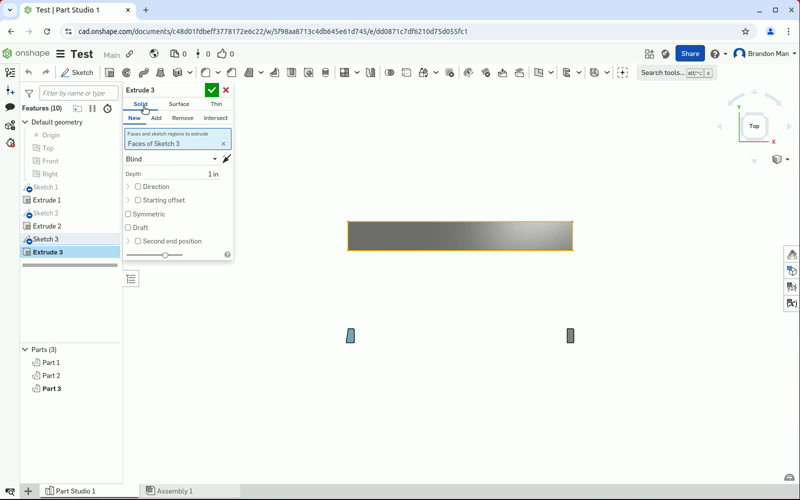
click(143, 106)
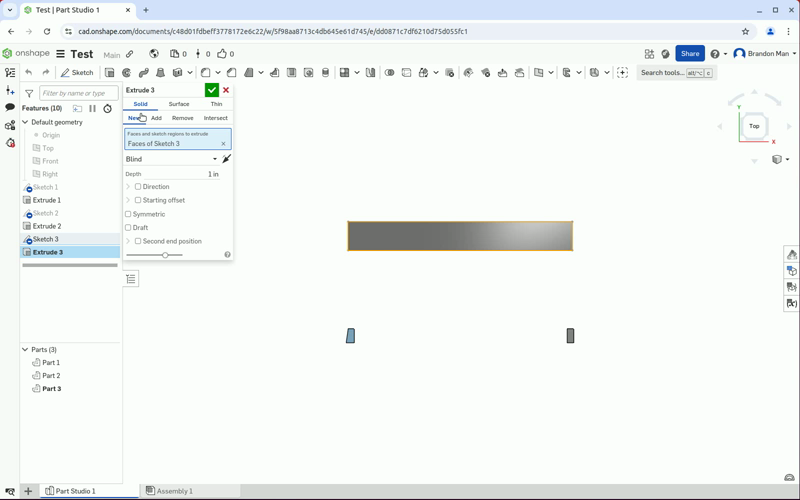
mouse_move(137, 120)
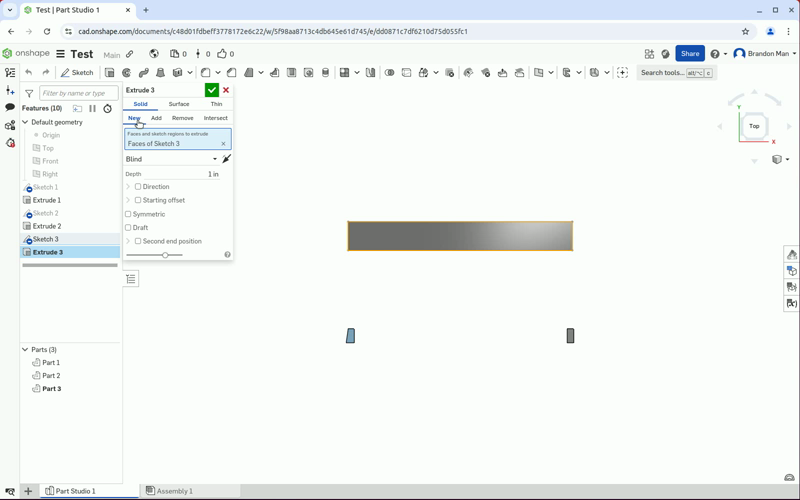
click(137, 120)
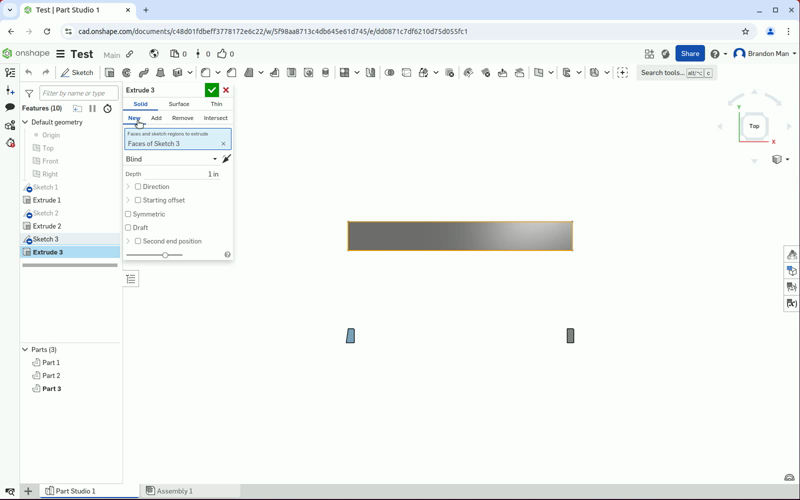
key(tab, 4)
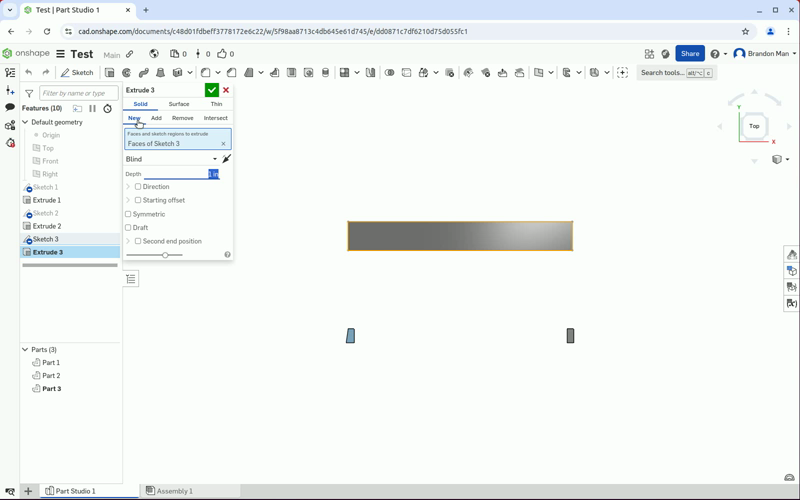
text(-19.979)
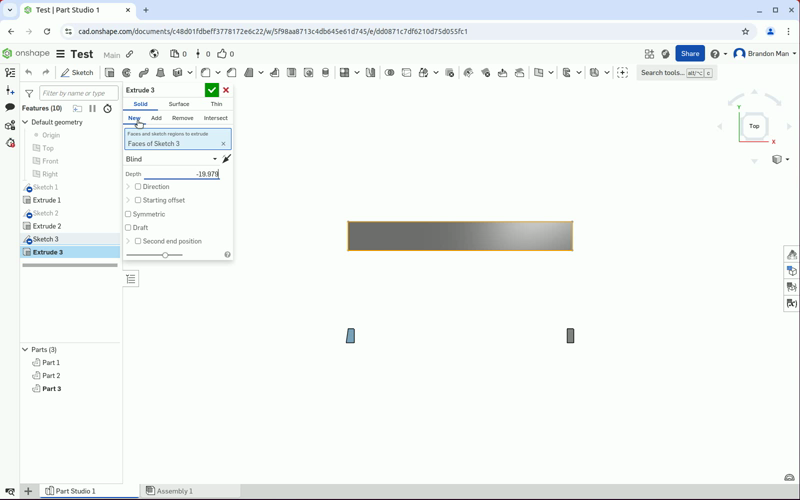
key(enter)
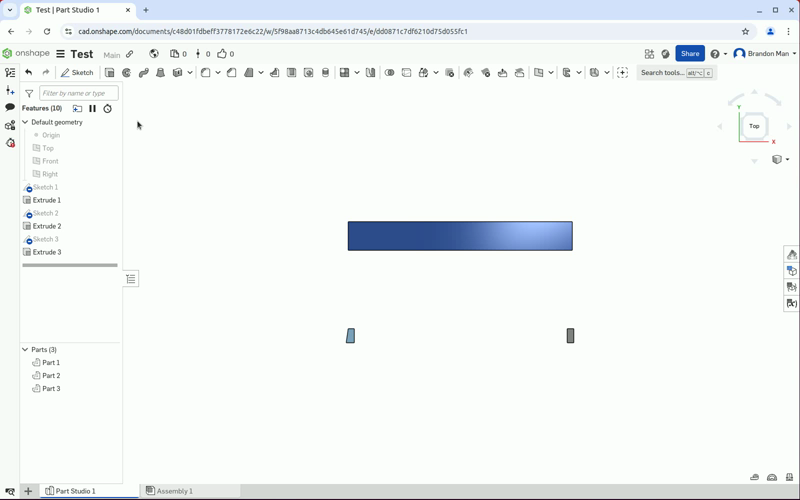
key(shift+h)
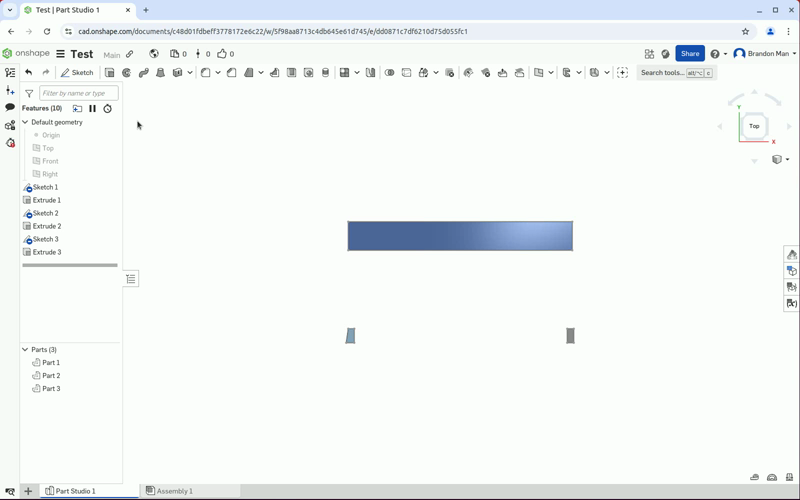
key(shift+h)
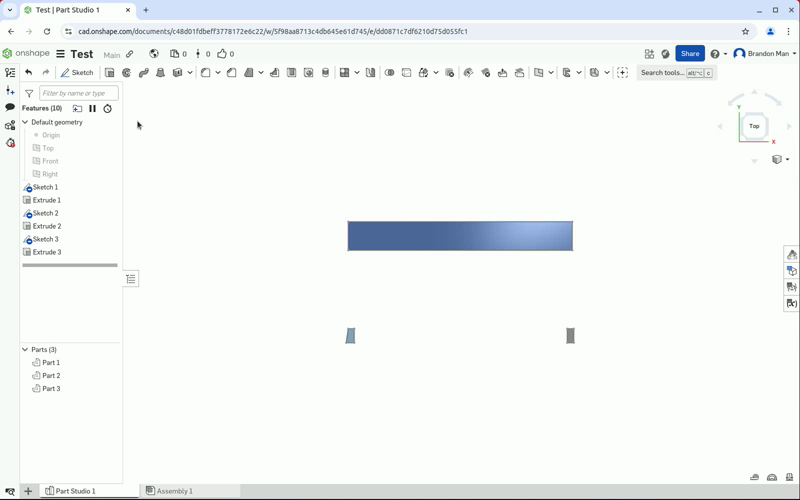
key(shift+7)
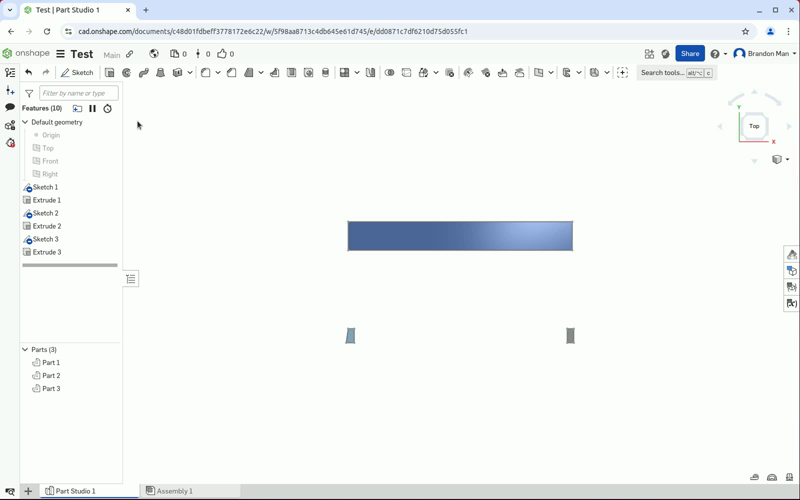
key(up, 3)
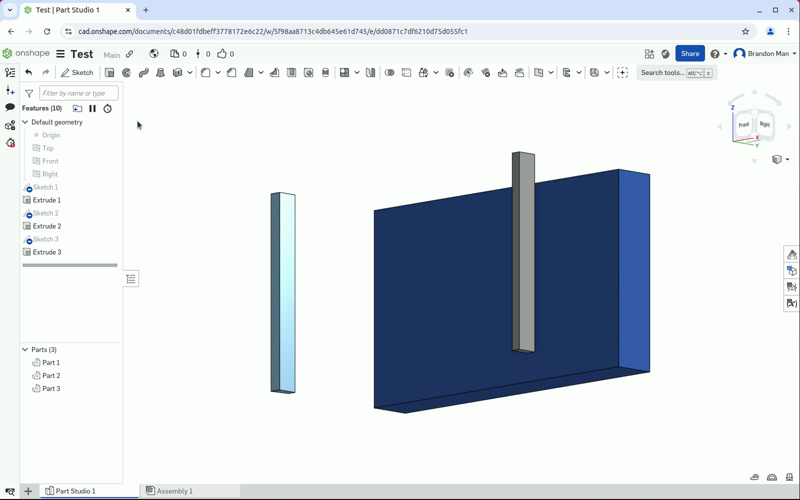
key(left, 3)
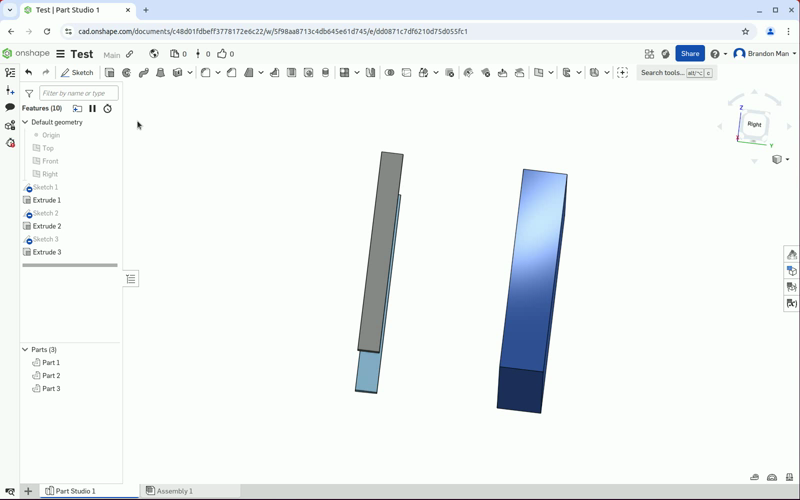
key(right, 3)
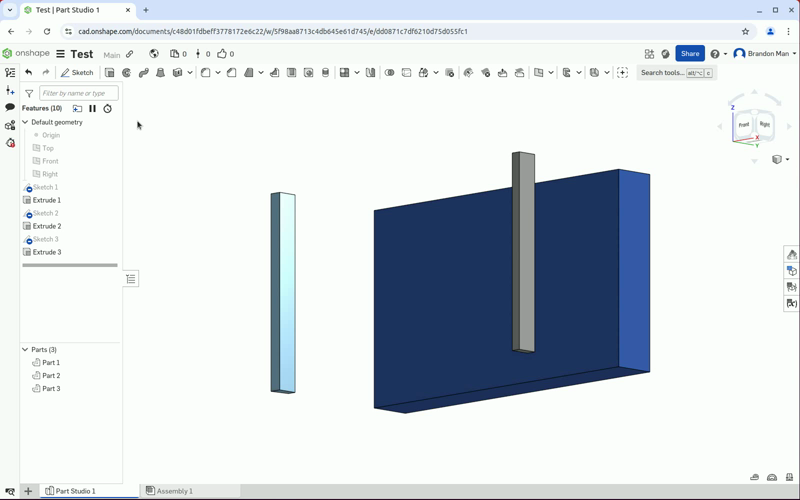
key(down, 3)
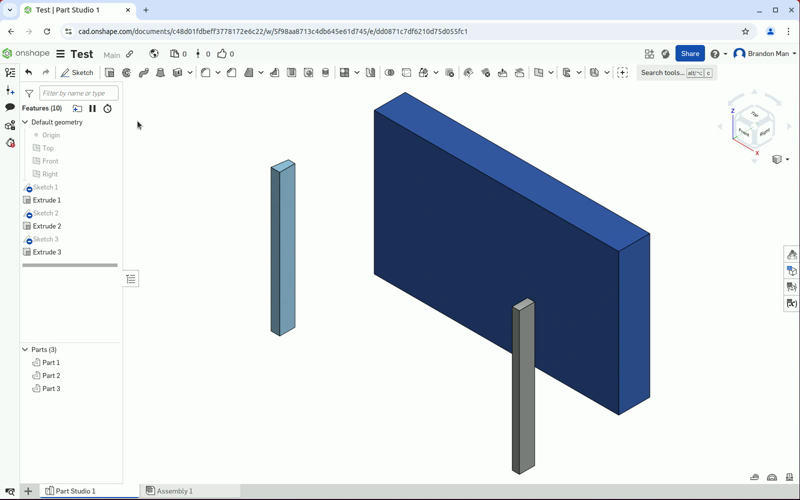
mouse_move(73, 189)
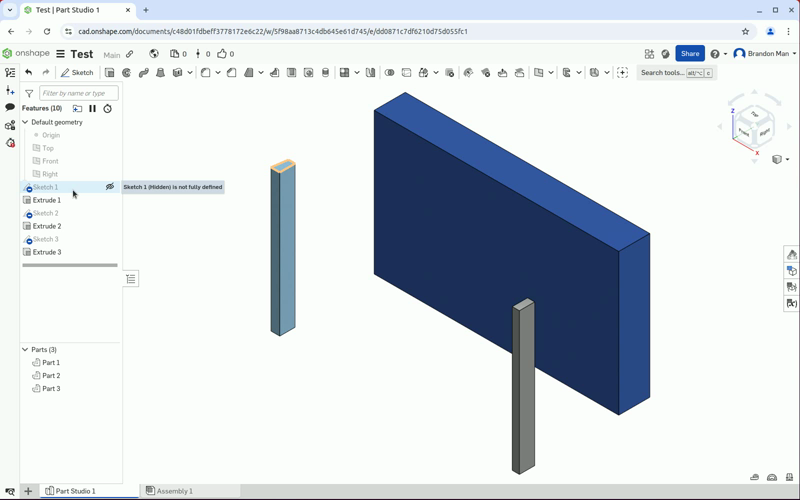
click(73, 189)